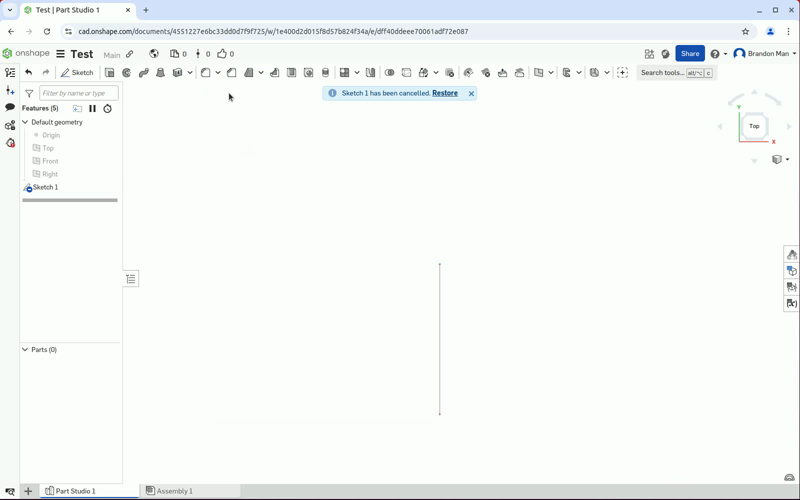
key(shift+h)
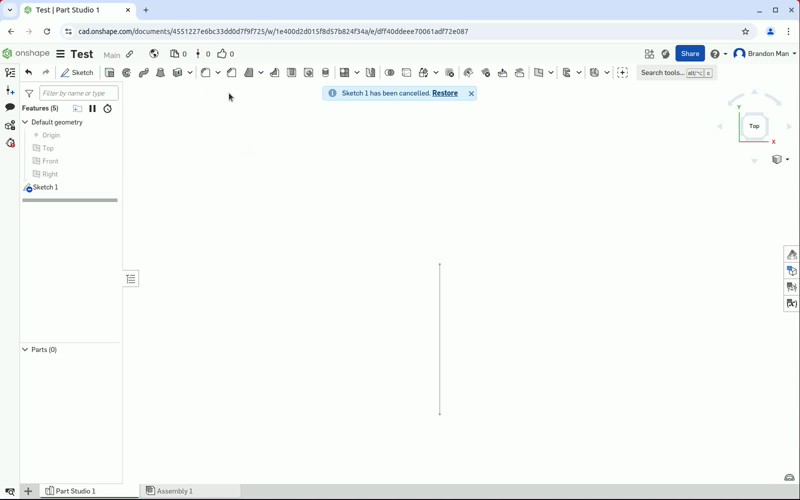
key(shift+s)
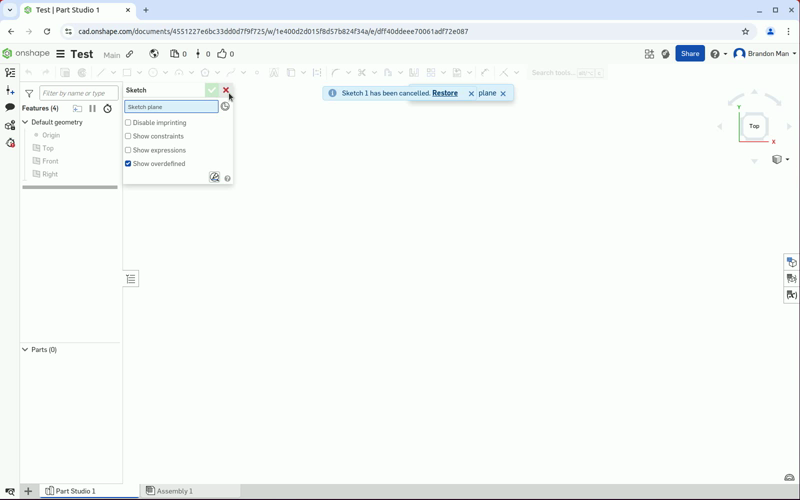
mouse_move(73, 150)
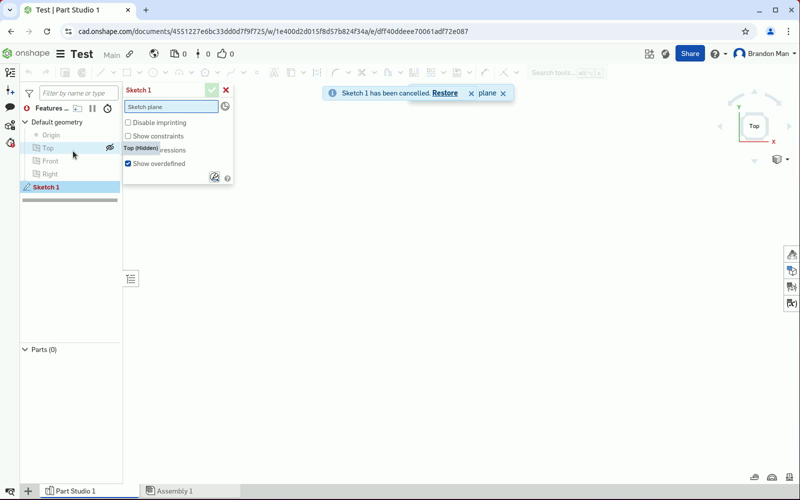
click(73, 150)
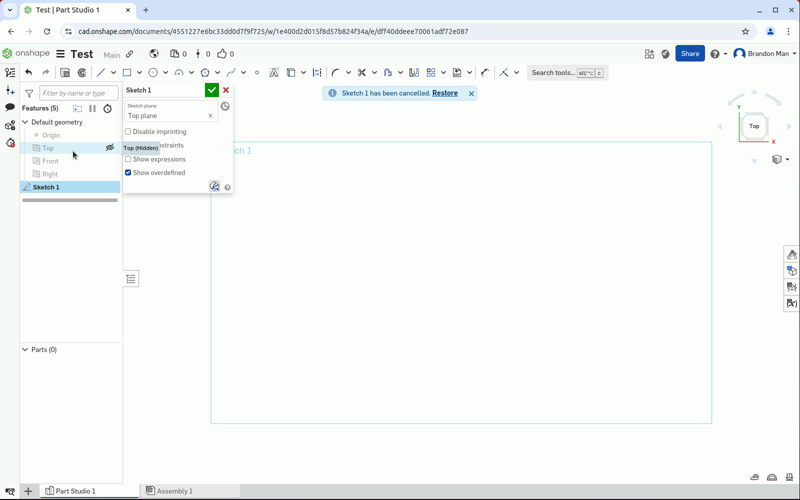
mouse_move(73, 352)
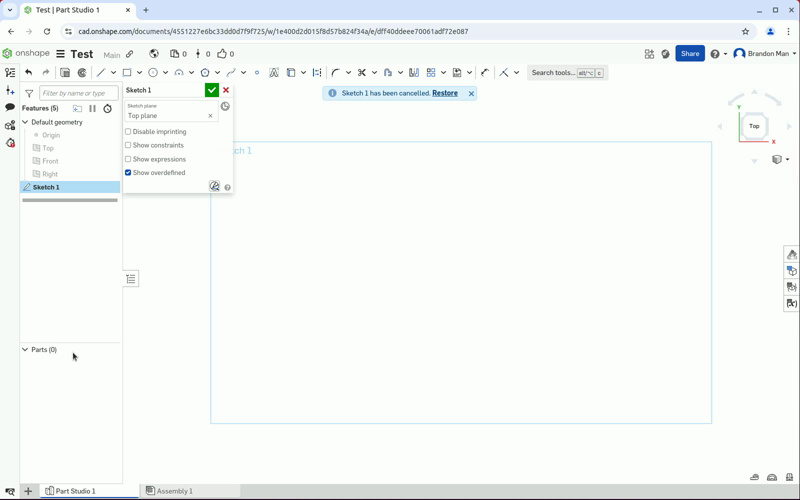
key(y)
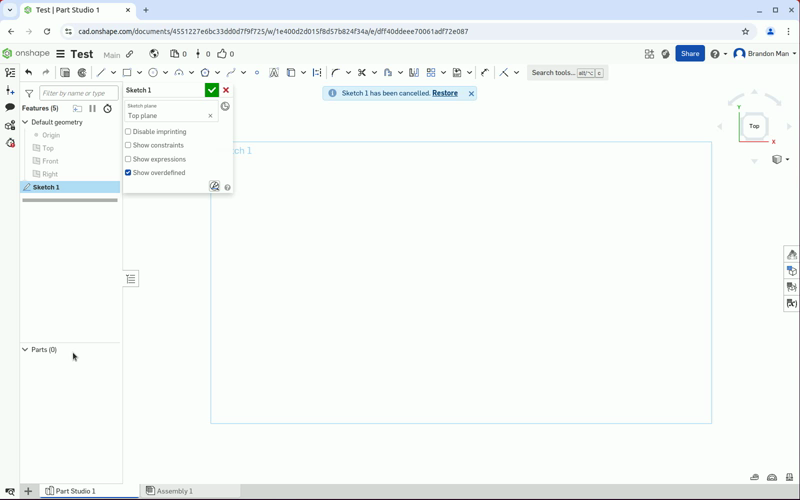
key(c)
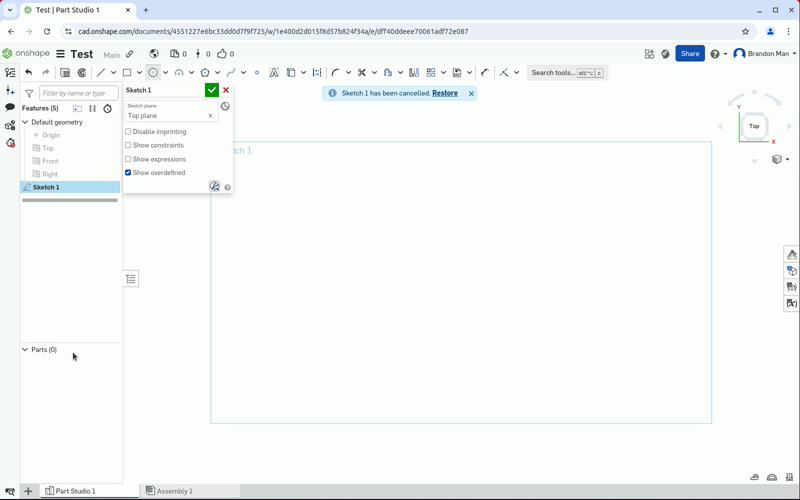
key_down(shift)
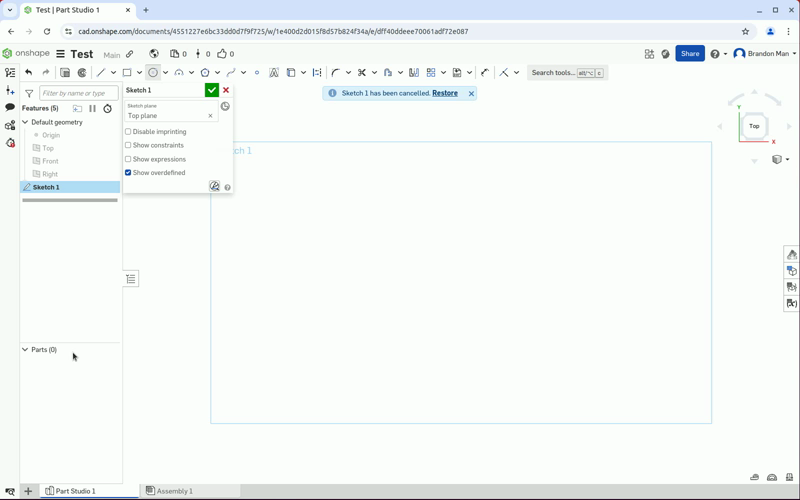
mouse_move(397, 282)
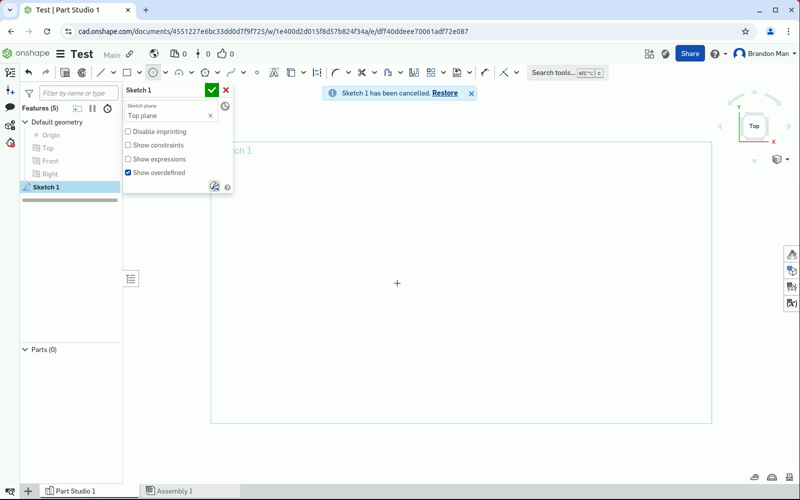
click(397, 282)
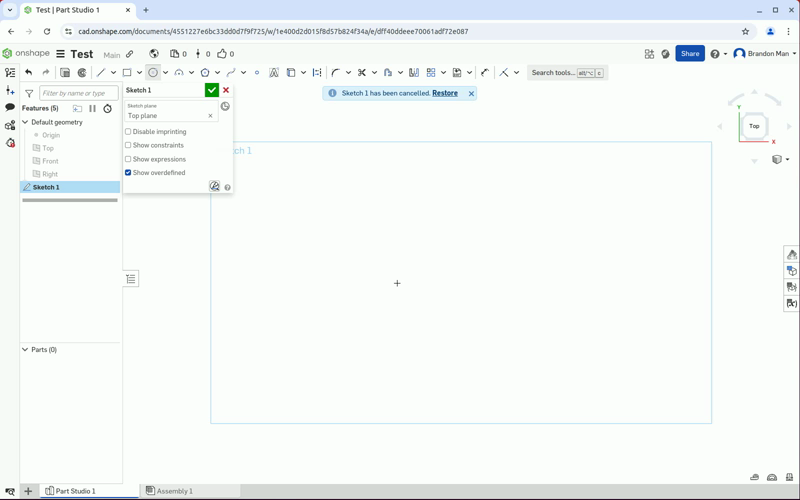
key_up(shift)
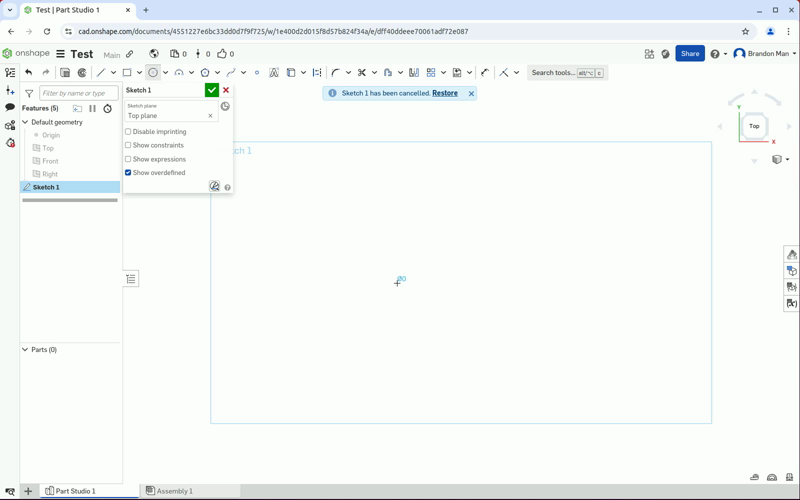
mouse_move(429, 282)
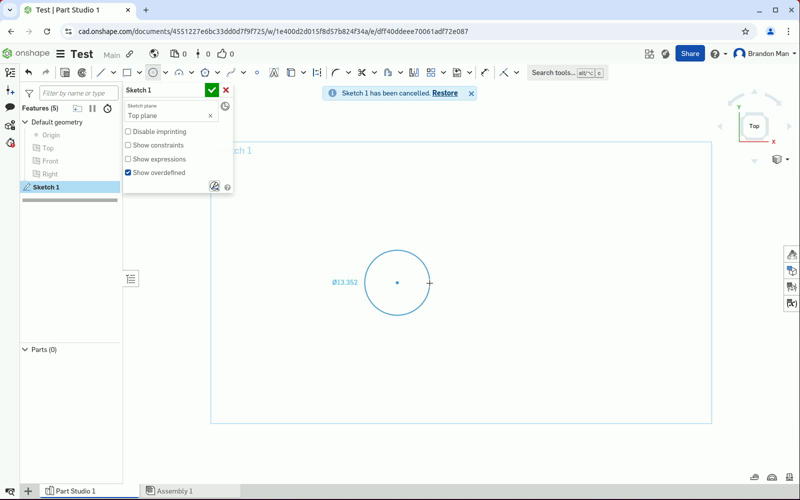
click(429, 282)
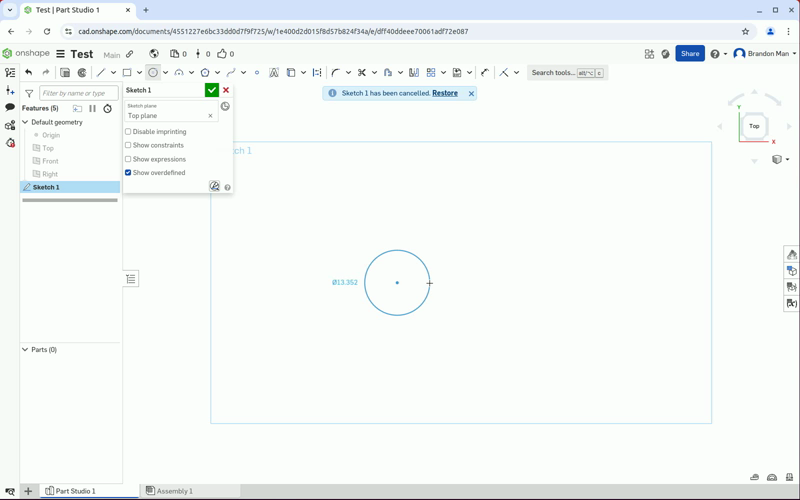
key(esc)
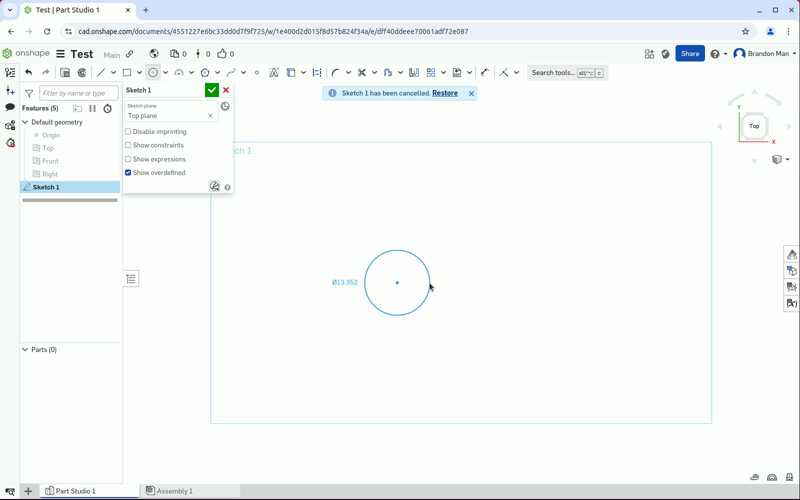
key(c)
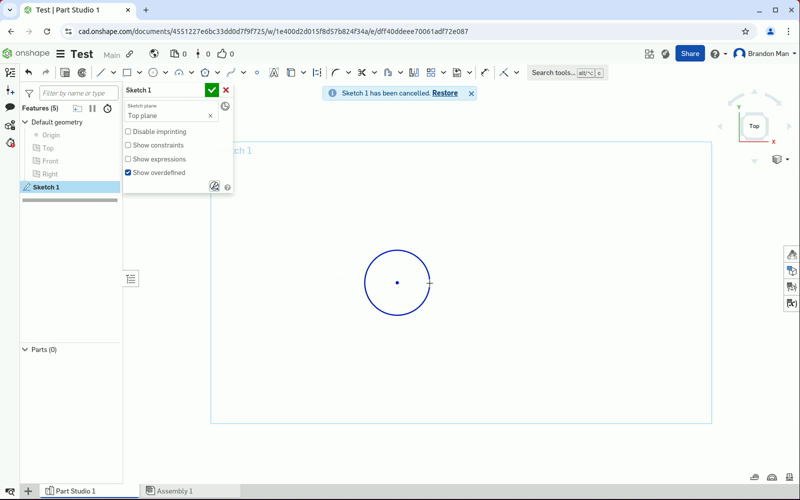
key_down(shift)
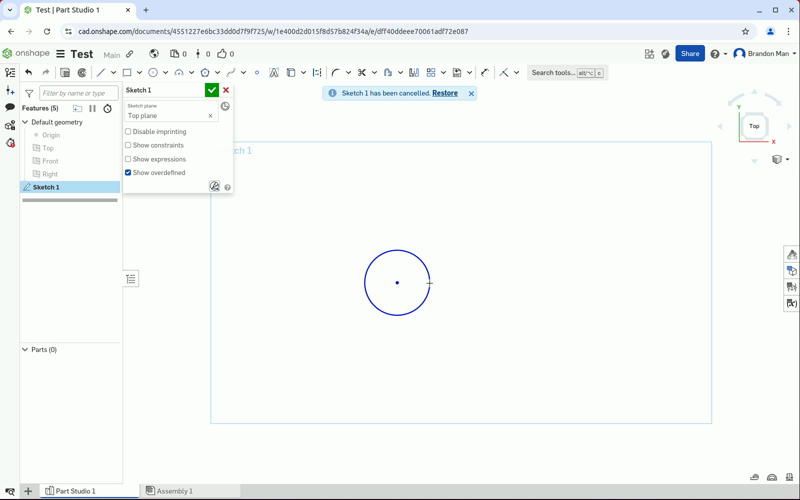
mouse_move(397, 282)
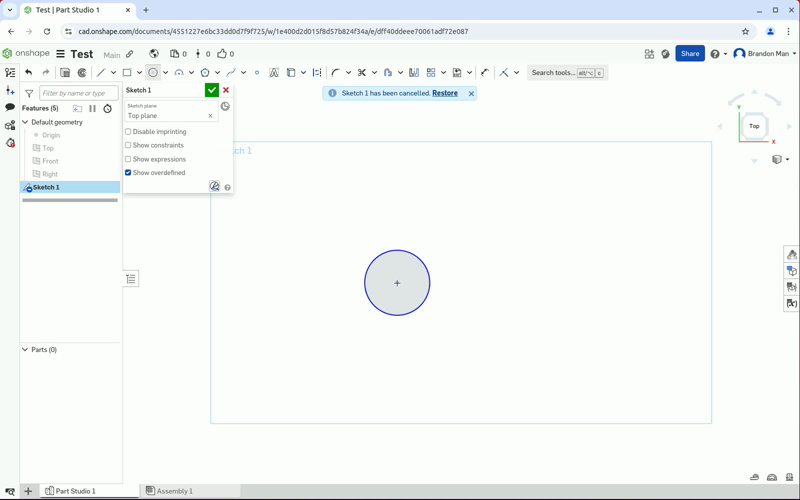
click(397, 282)
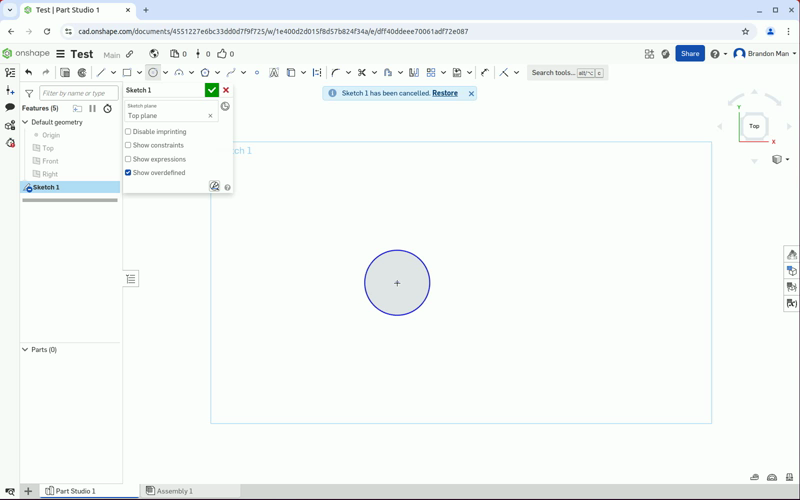
key_up(shift)
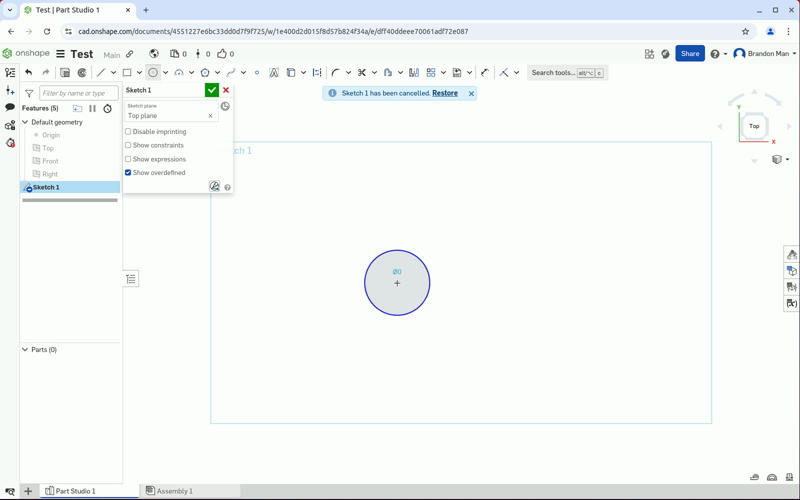
mouse_move(422, 282)
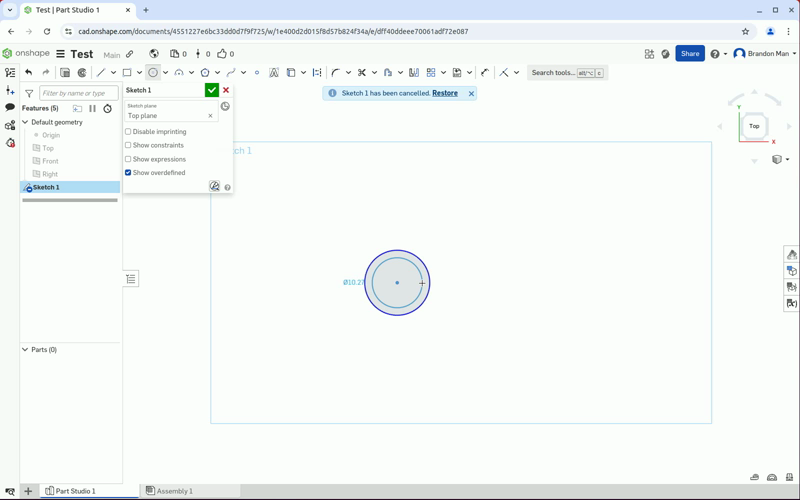
click(422, 282)
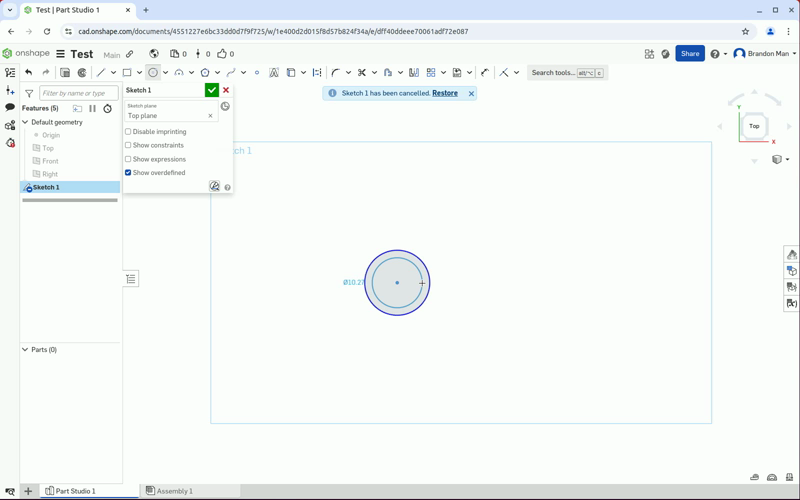
key(esc)
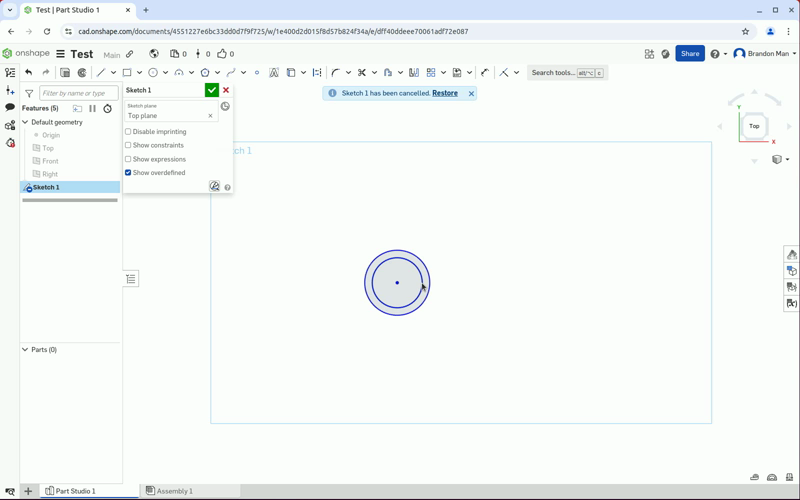
mouse_move(372, 265)
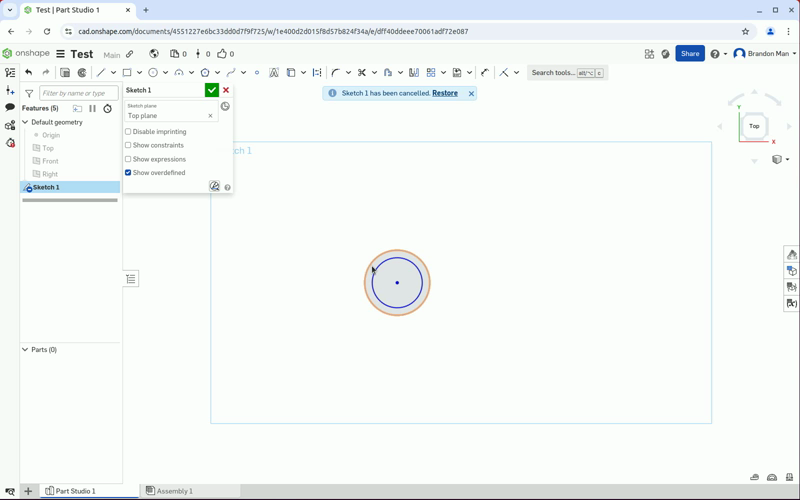
scroll(6)
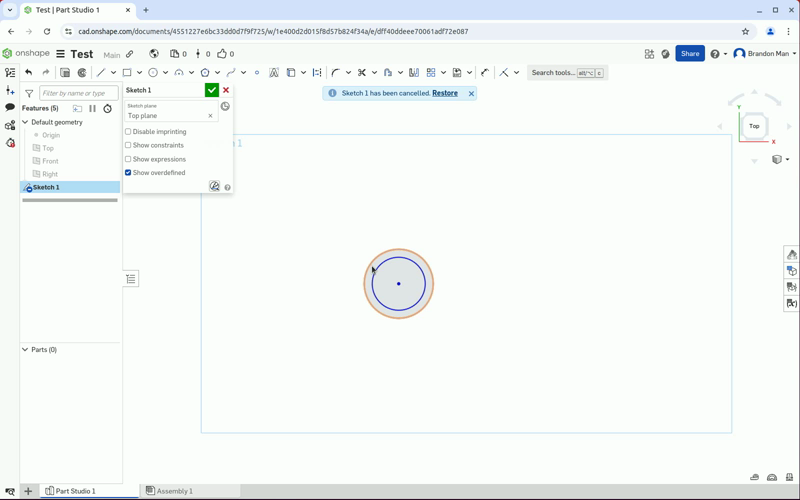
scroll(6)
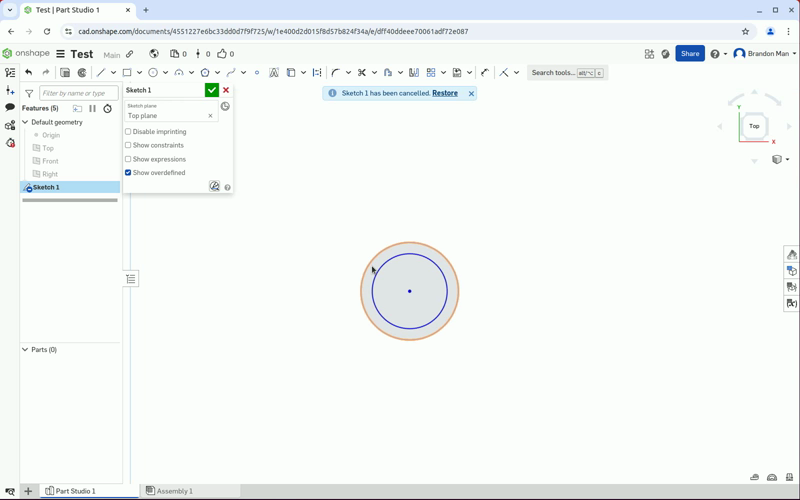
scroll(6)
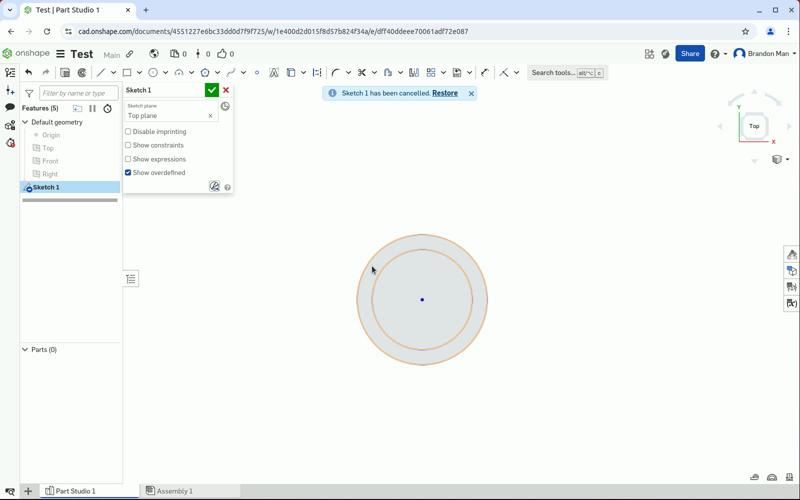
scroll(6)
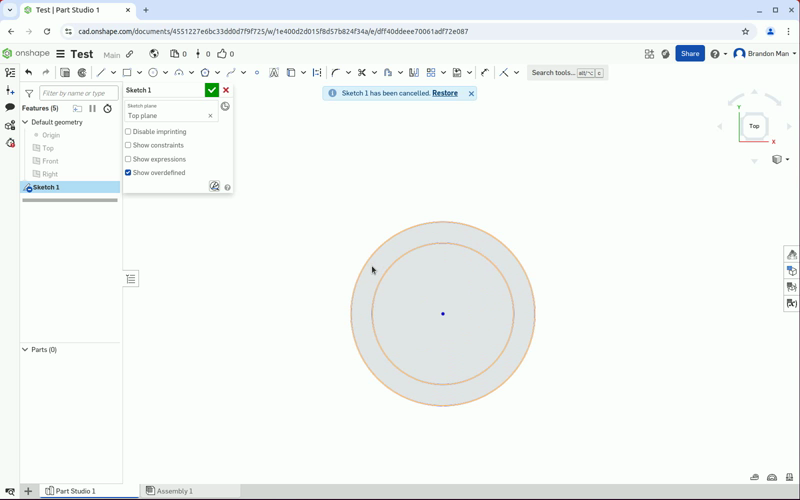
scroll(6)
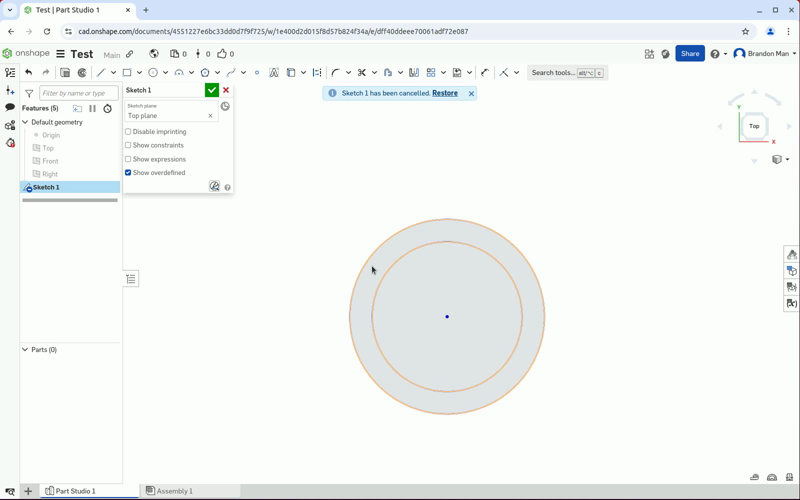
scroll(6)
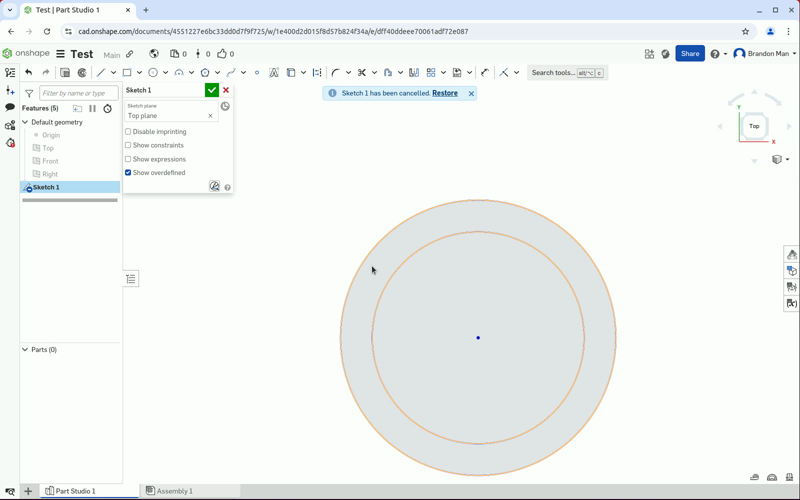
scroll(6)
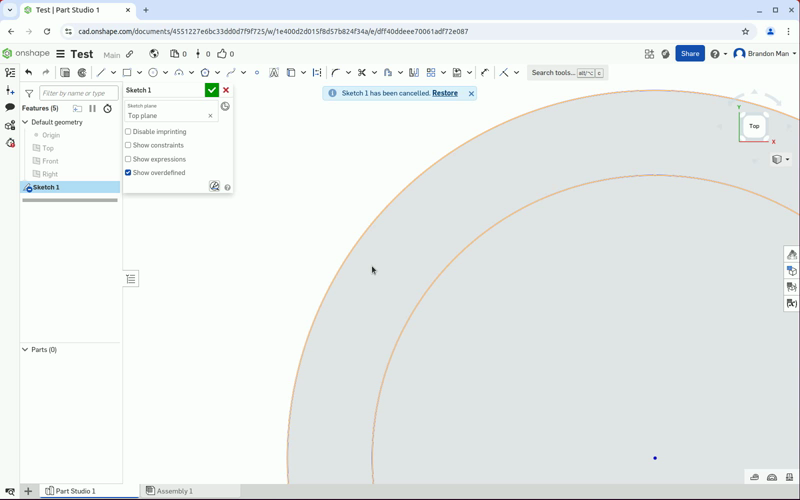
click(372, 265)
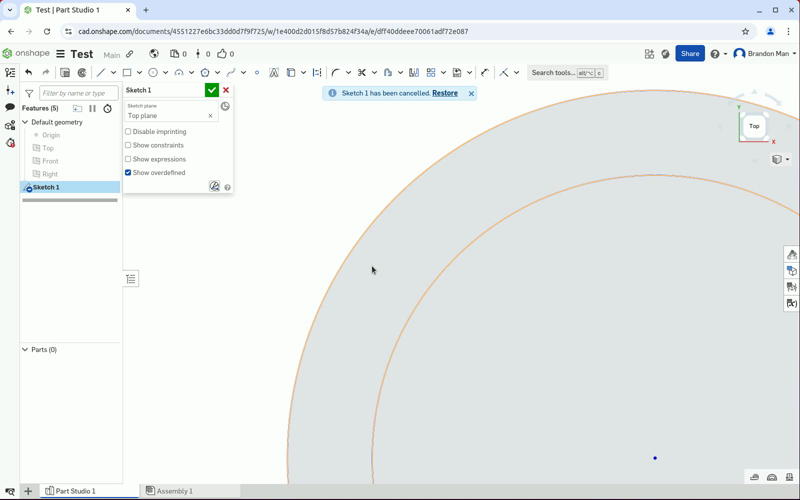
scroll(-6)
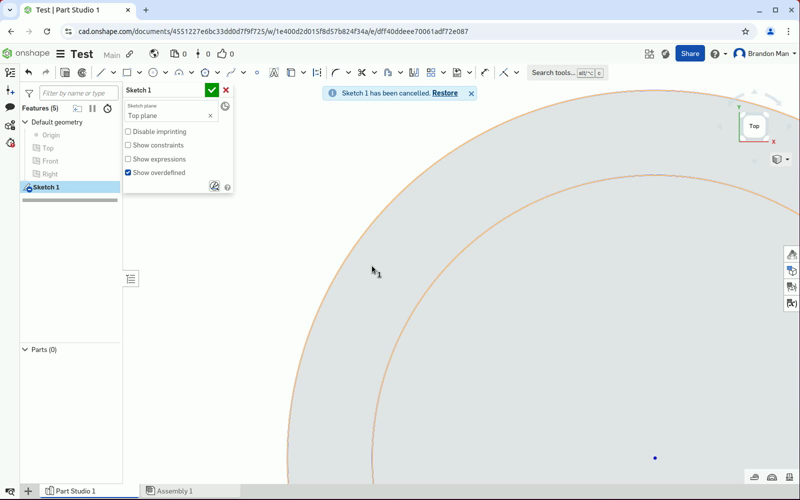
scroll(-6)
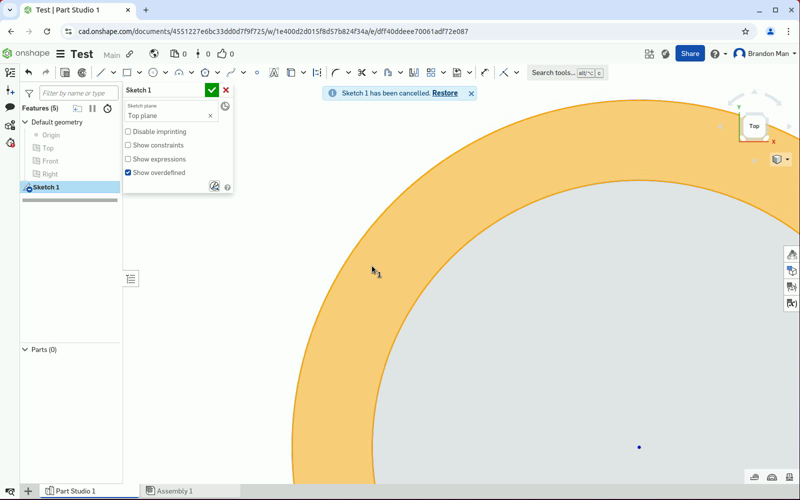
scroll(-6)
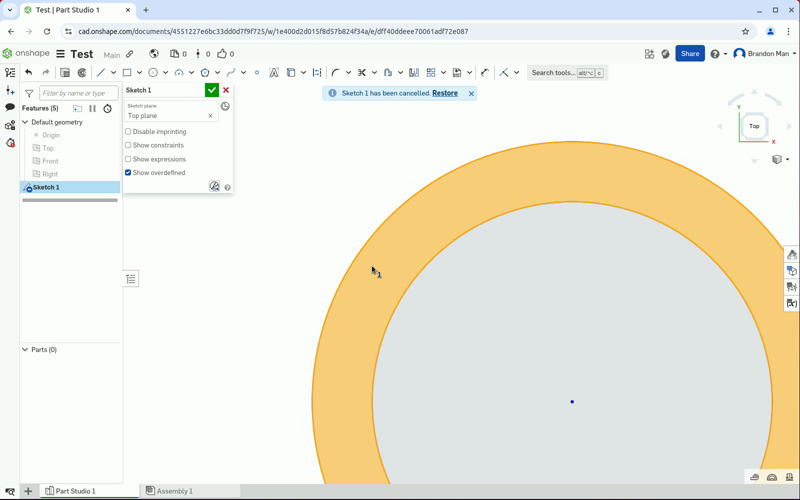
scroll(-6)
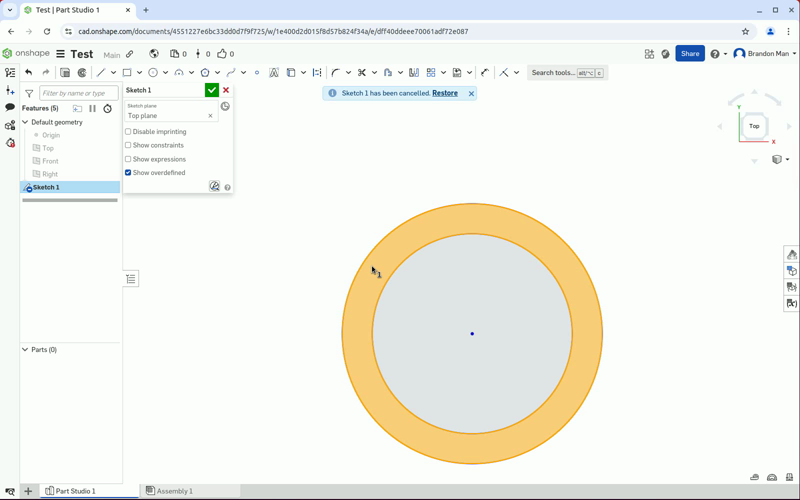
scroll(-6)
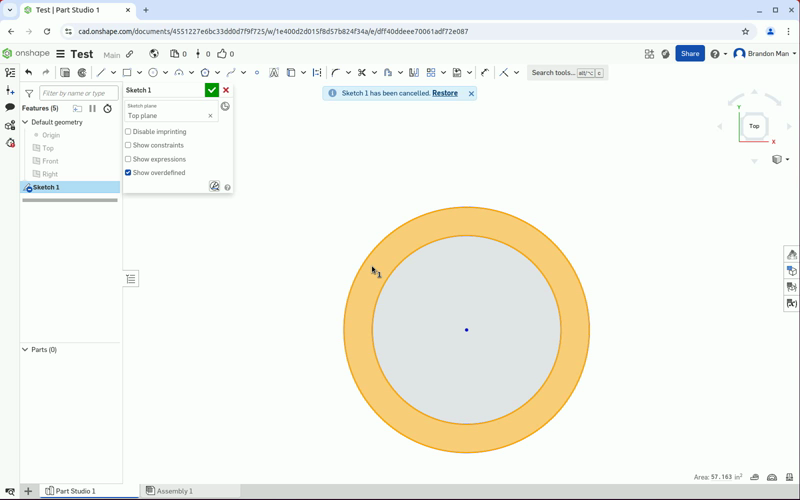
scroll(-6)
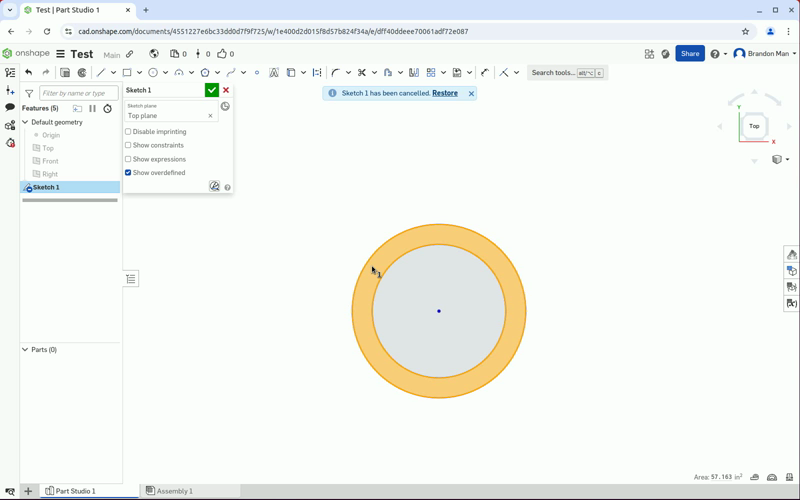
scroll(-6)
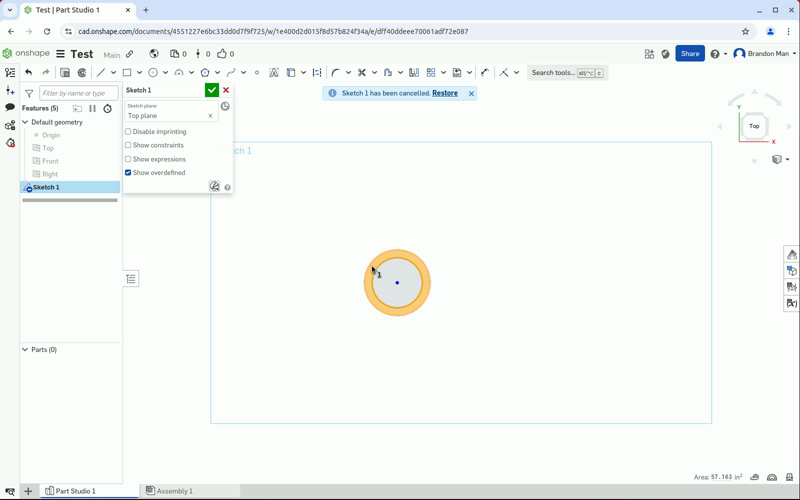
mouse_move(73, 352)
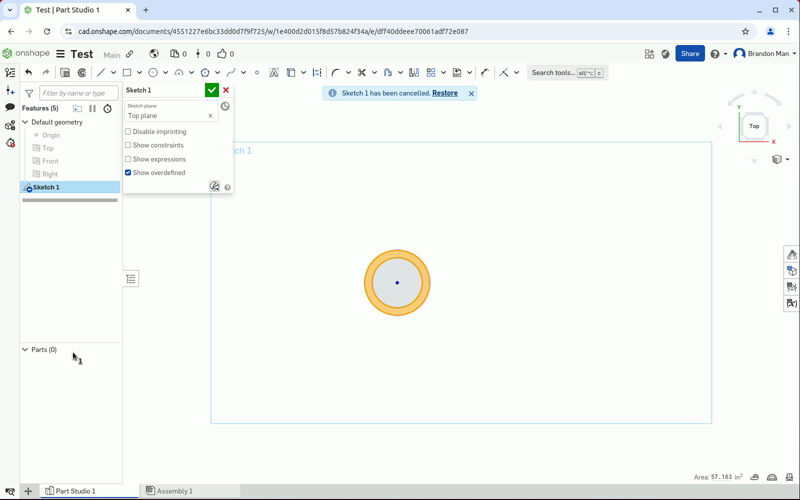
key(shift+y)
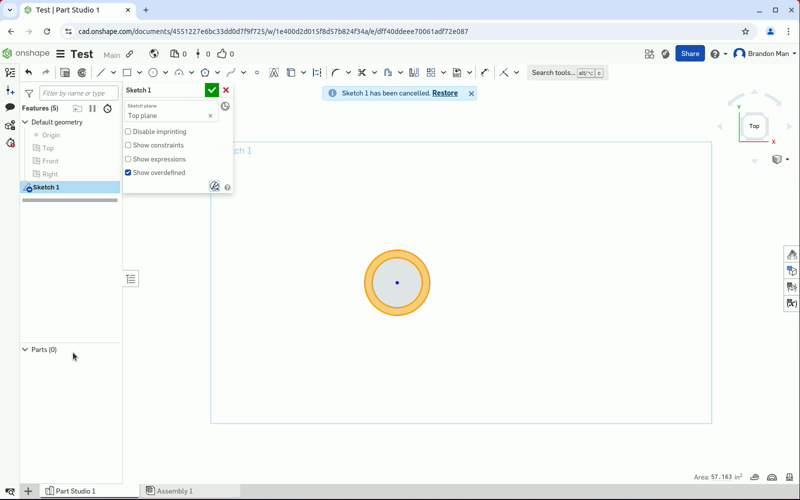
key(shift+e)
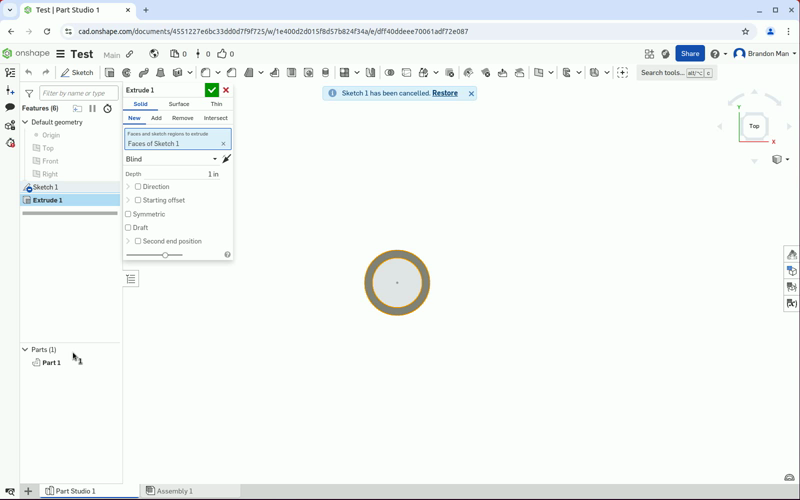
mouse_move(143, 106)
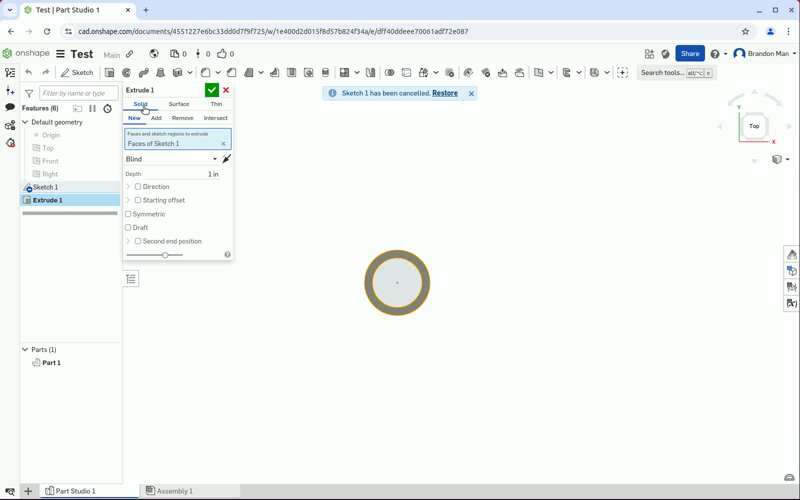
click(143, 106)
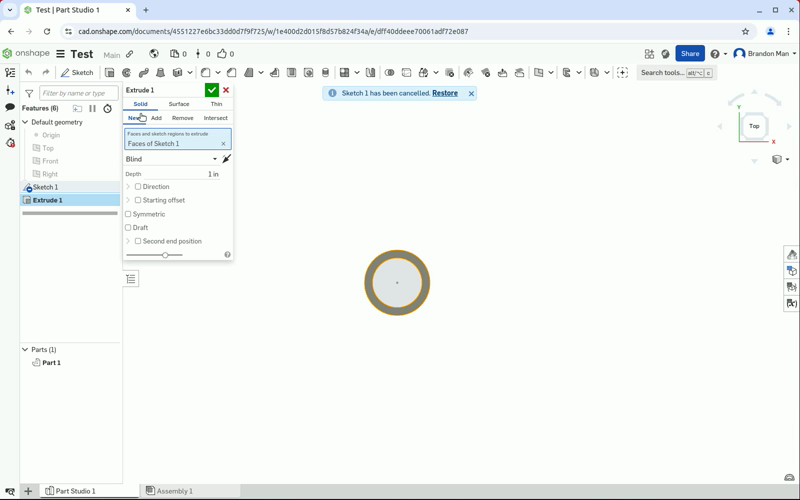
mouse_move(137, 120)
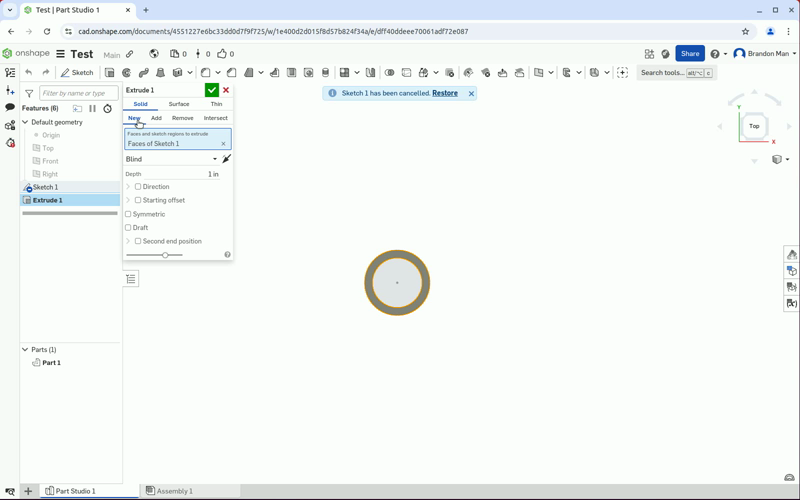
click(137, 120)
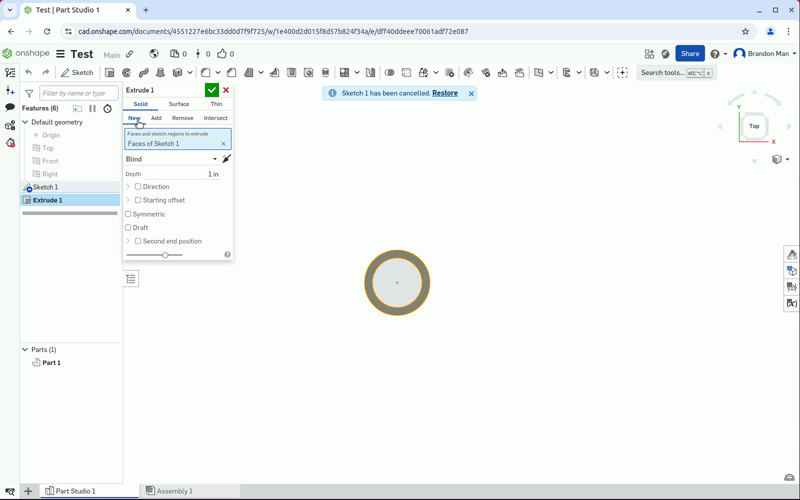
key(tab, 4)
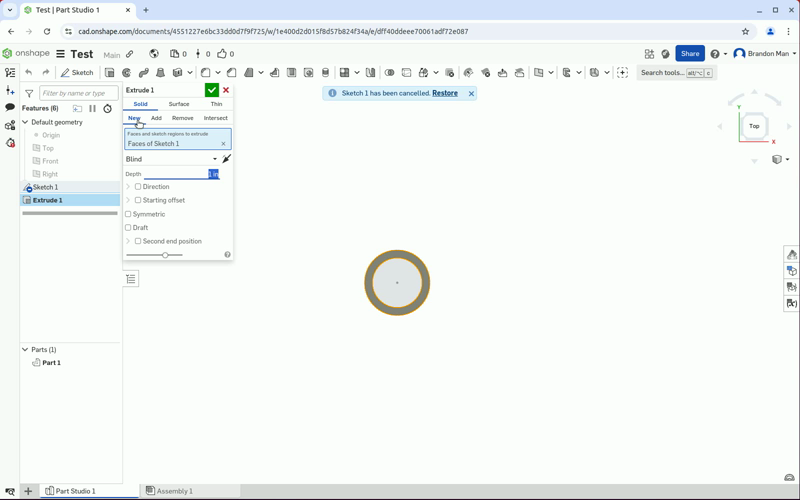
text(9.869)
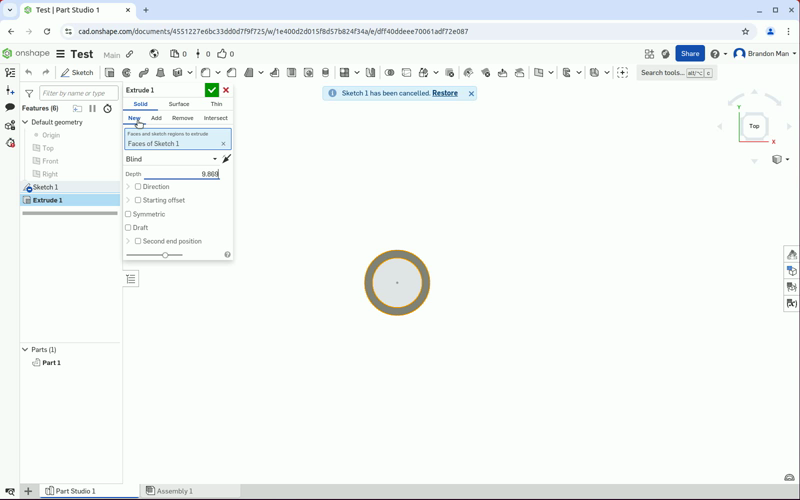
key(enter)
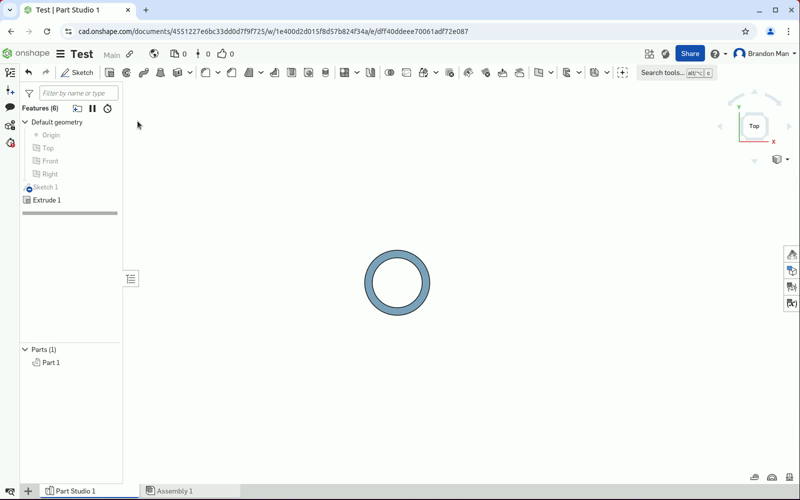
key(shift+h)
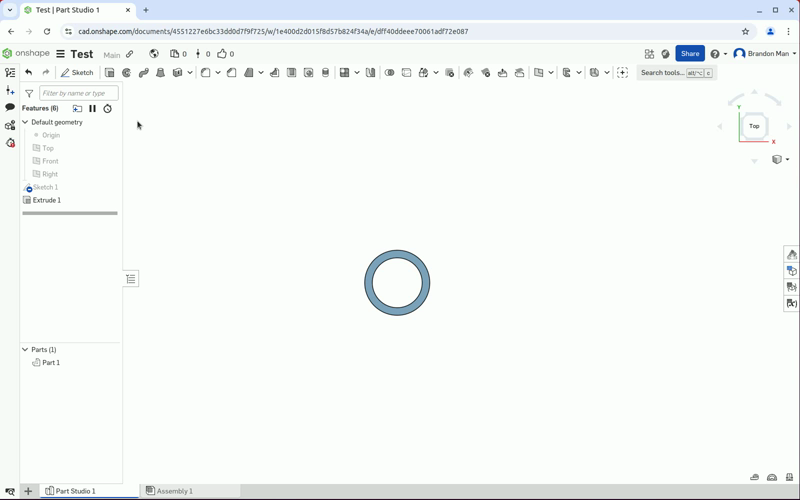
key(shift+h)
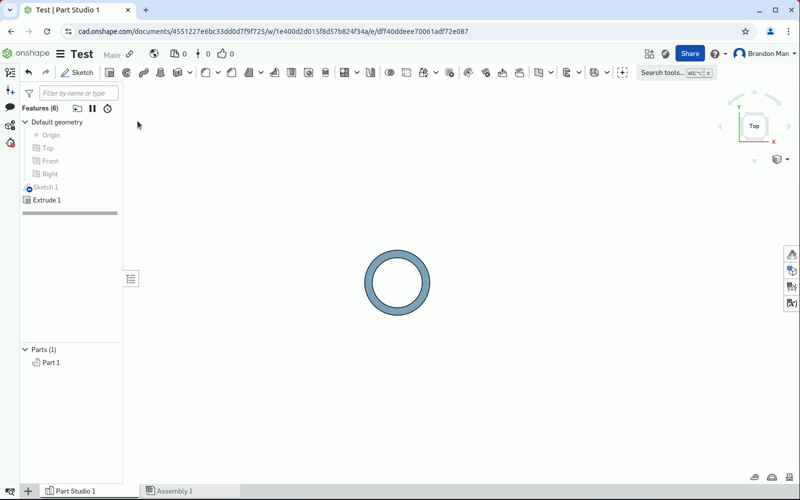
mouse_move(73, 189)
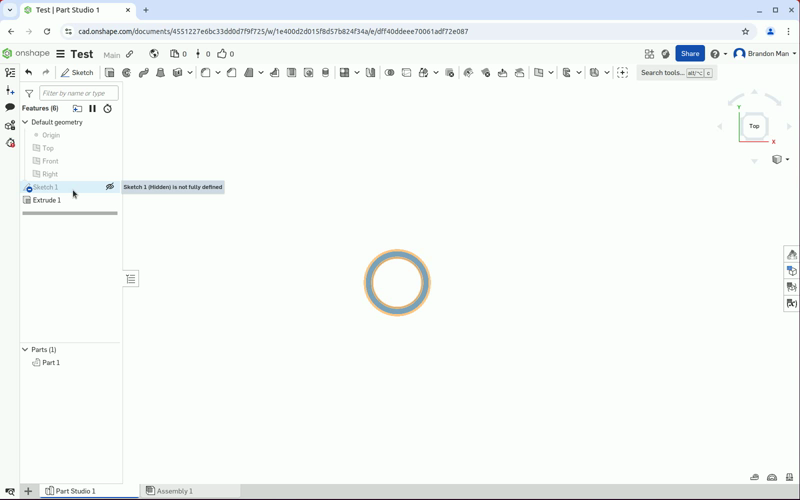
click(73, 189)
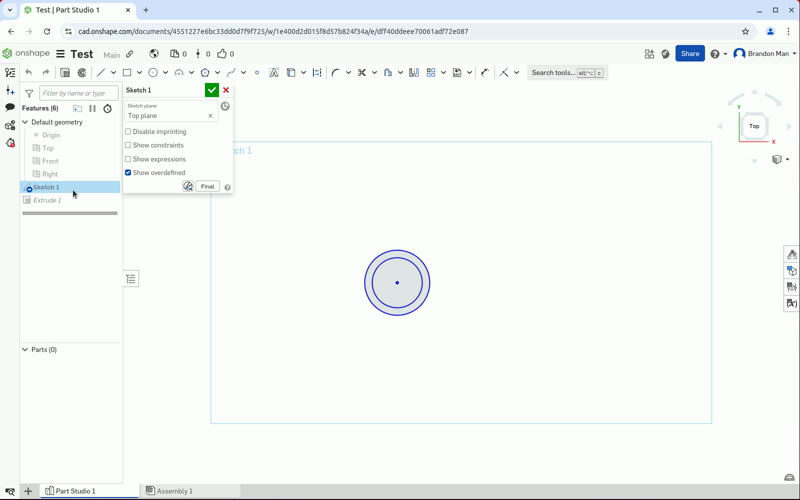
mouse_move(229, 92)
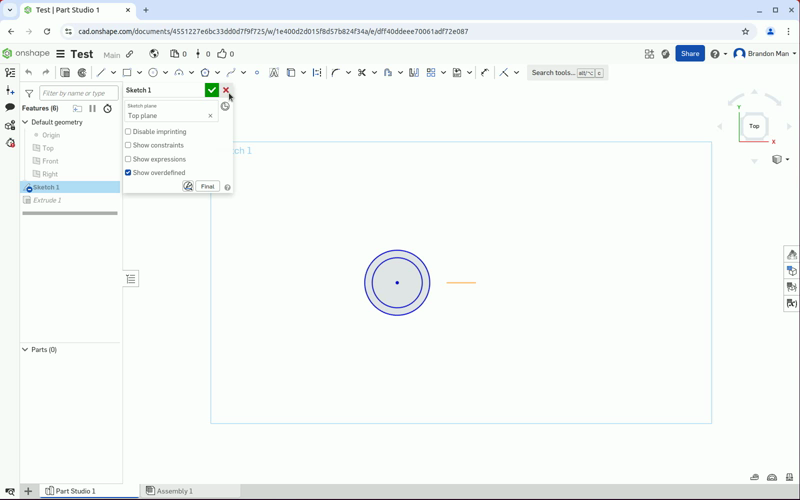
click(229, 92)
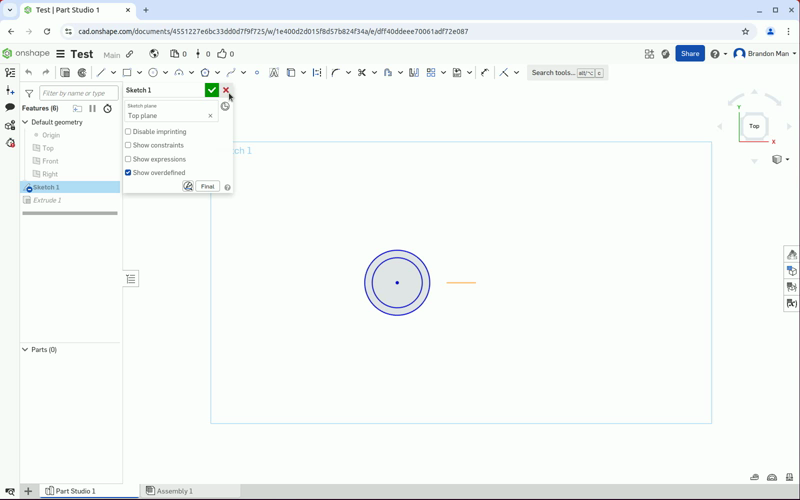
key(shift+s)
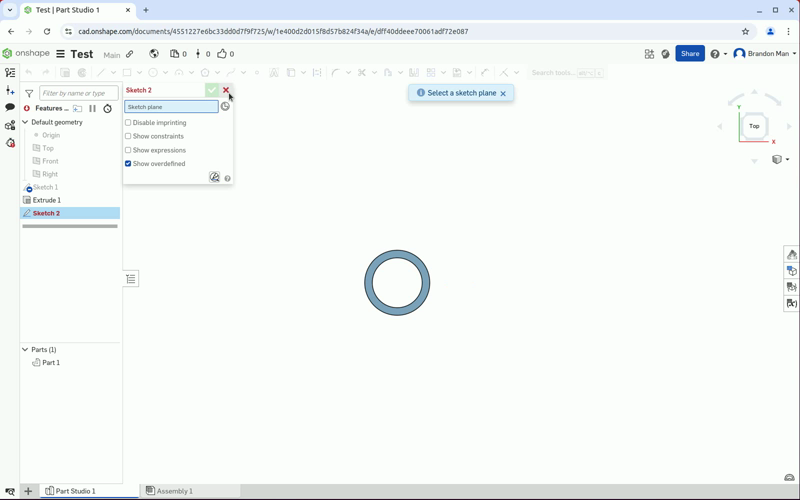
mouse_move(73, 150)
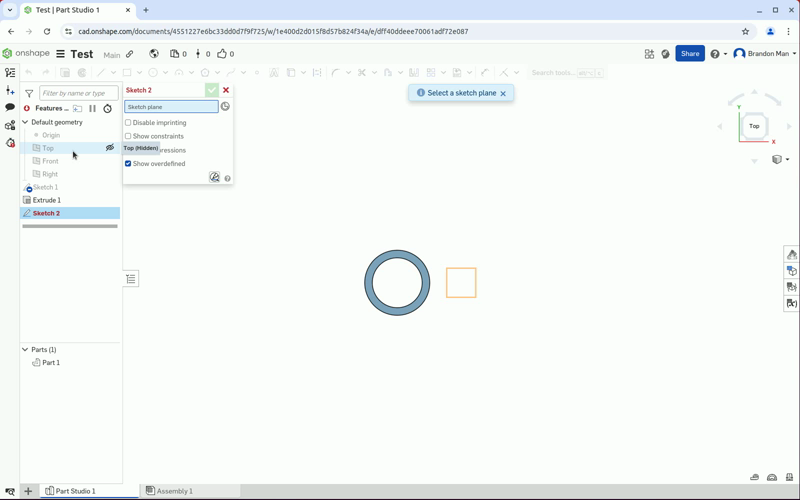
click(73, 150)
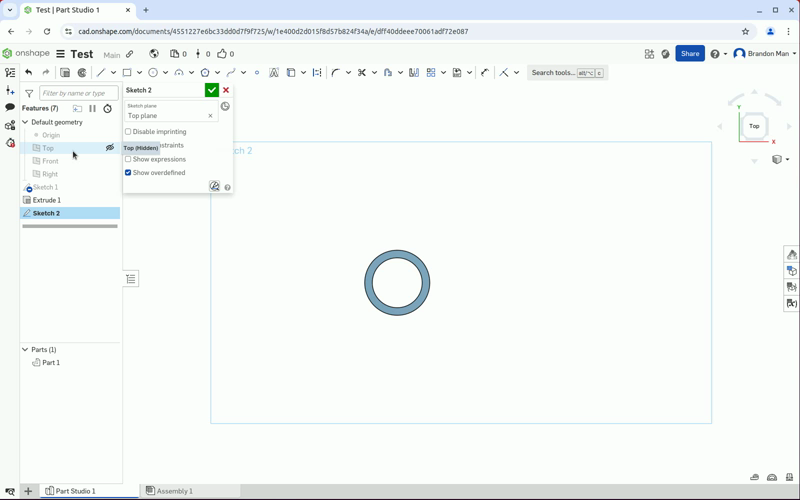
mouse_move(73, 352)
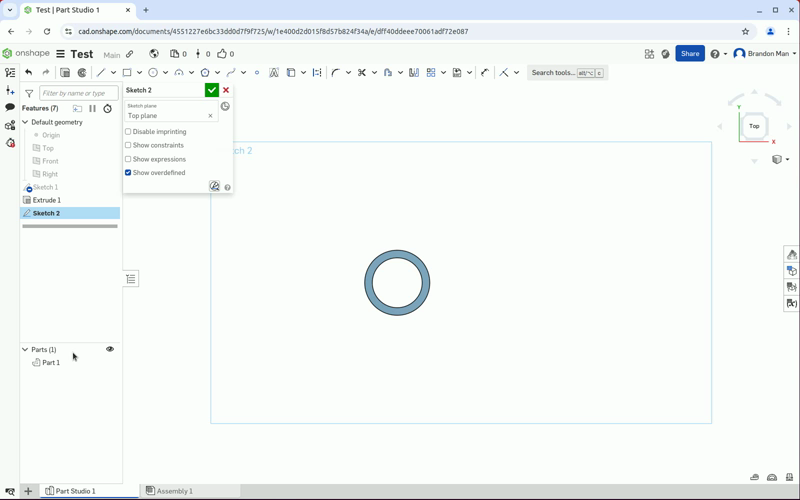
key(y)
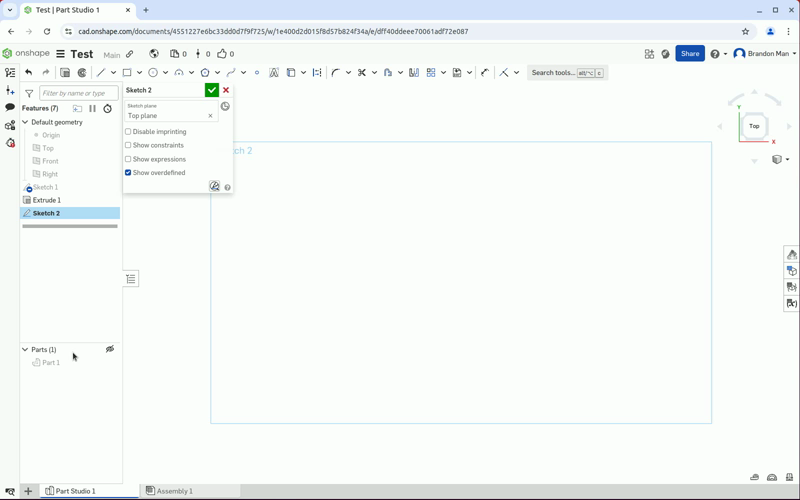
key(l)
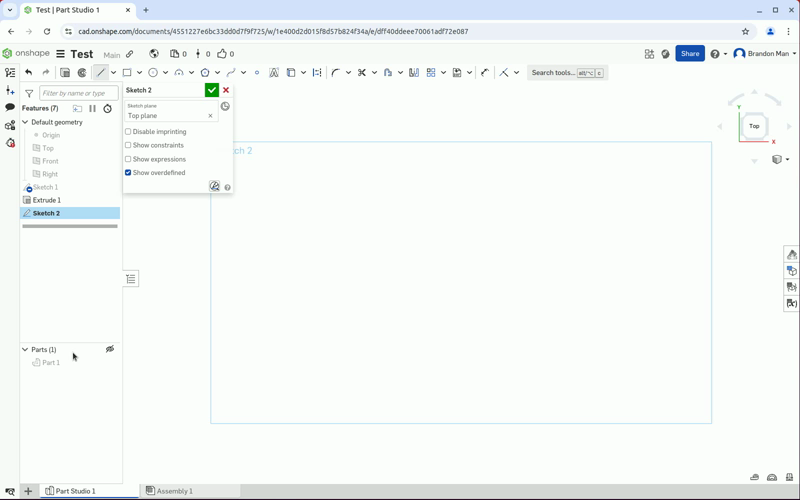
key_down(shift)
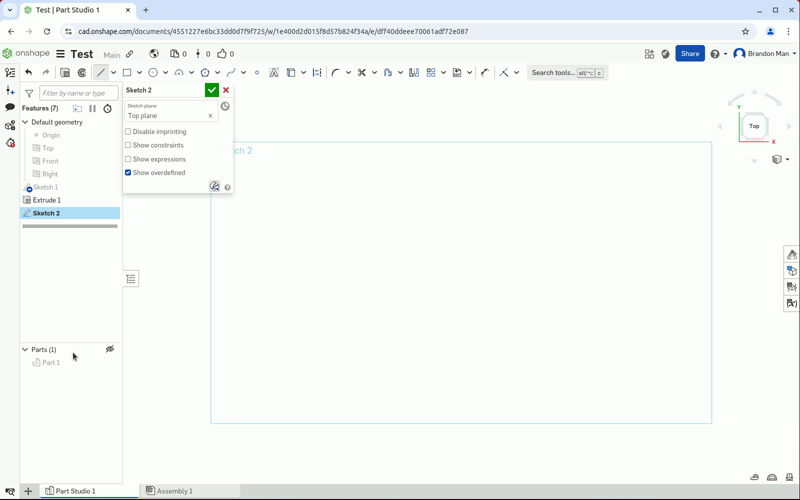
mouse_move(399, 314)
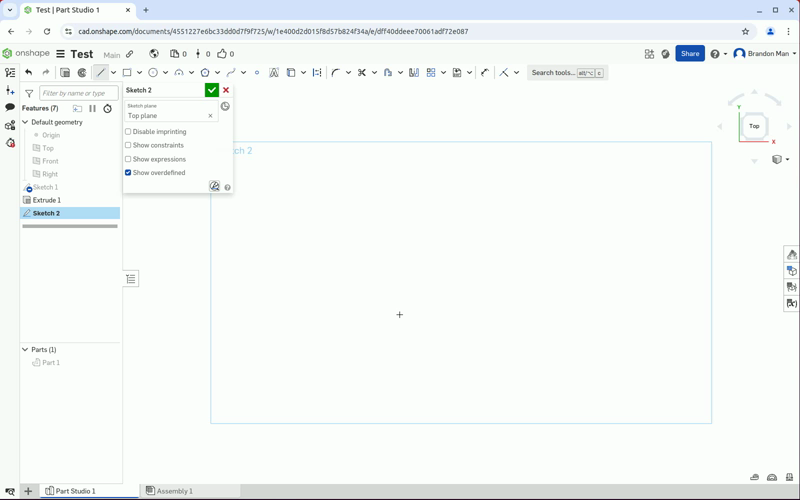
click(399, 314)
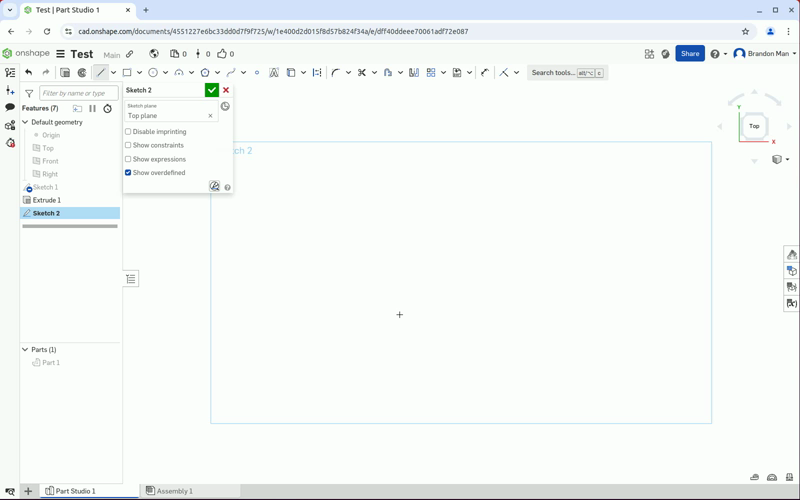
key_up(shift)
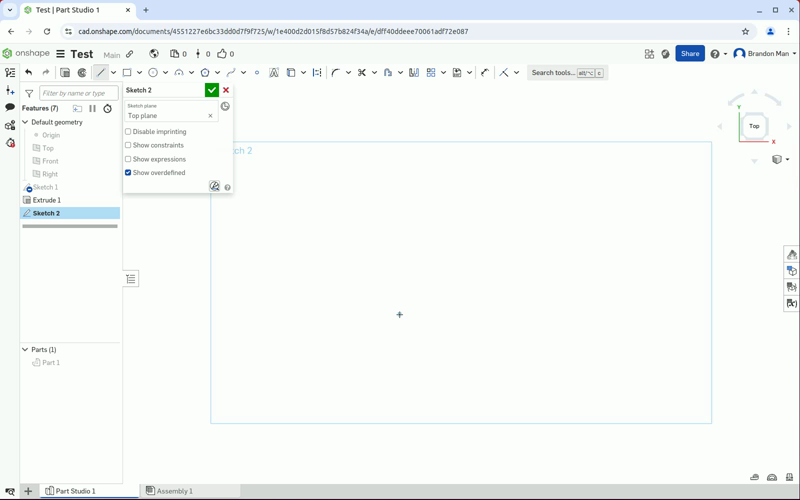
key_down(shift)
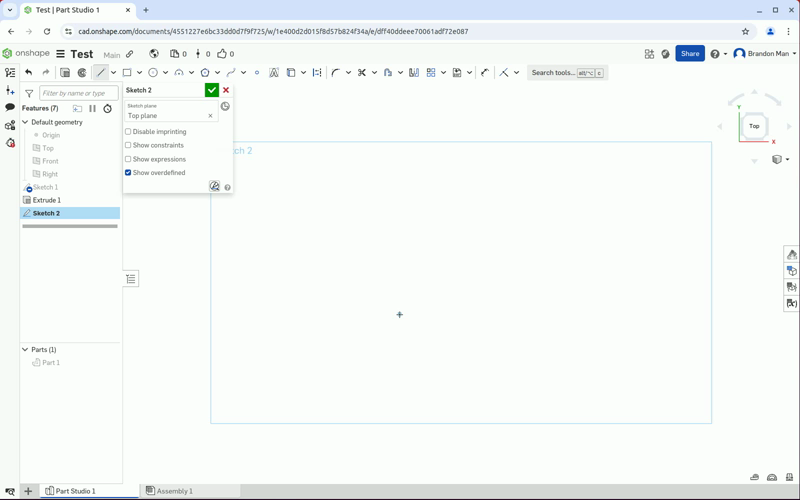
mouse_move(558, 297)
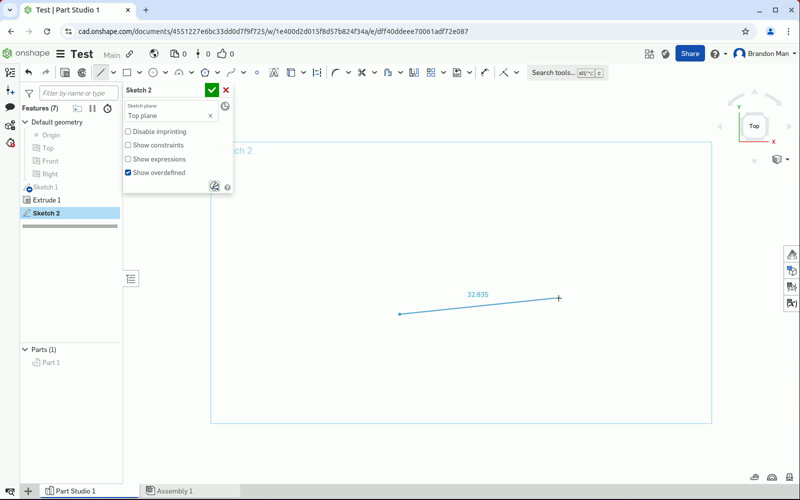
click(558, 297)
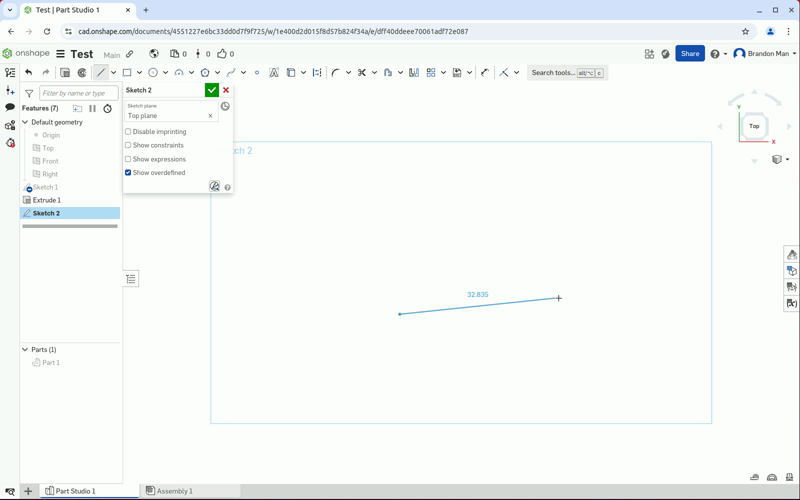
key_up(shift)
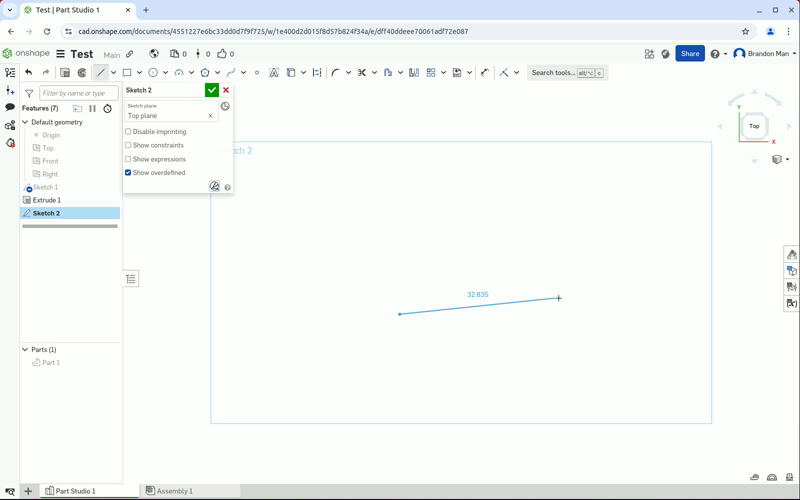
key(esc)
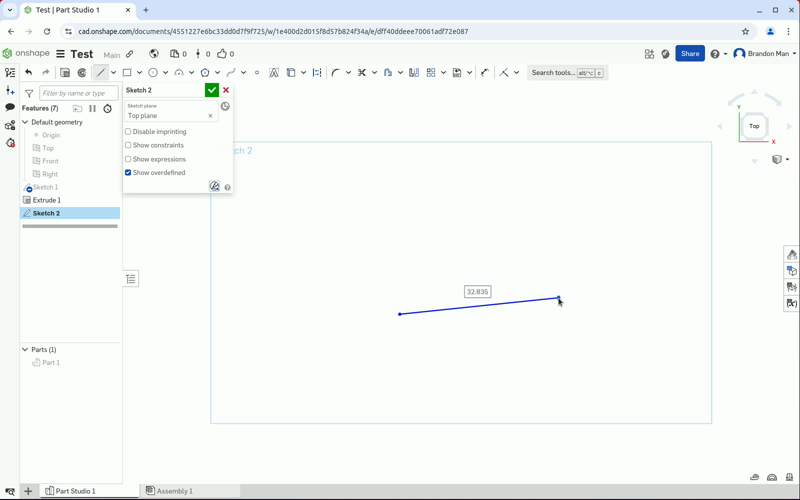
key(a)
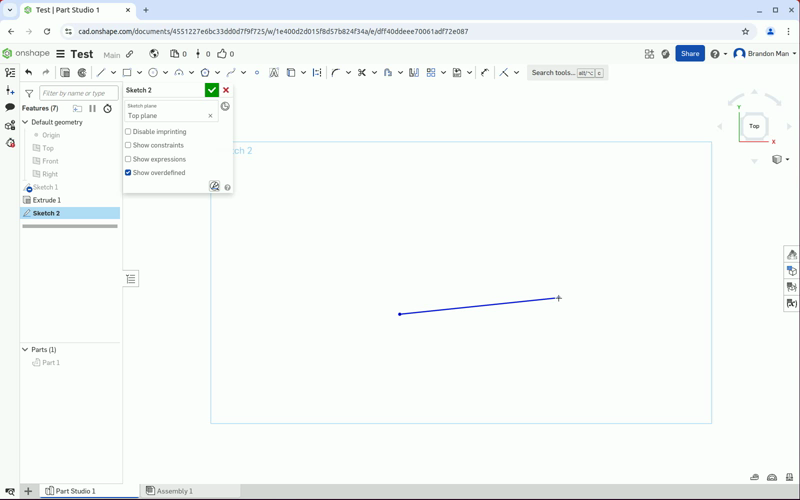
mouse_move(558, 297)
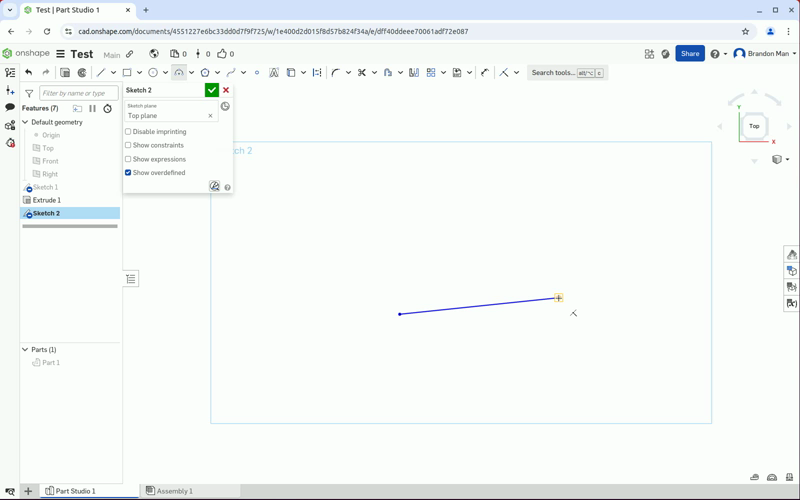
click(558, 297)
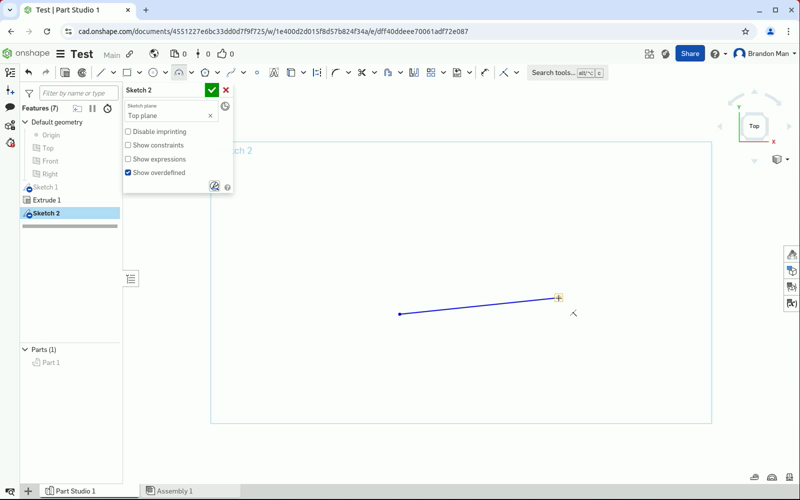
key_down(shift)
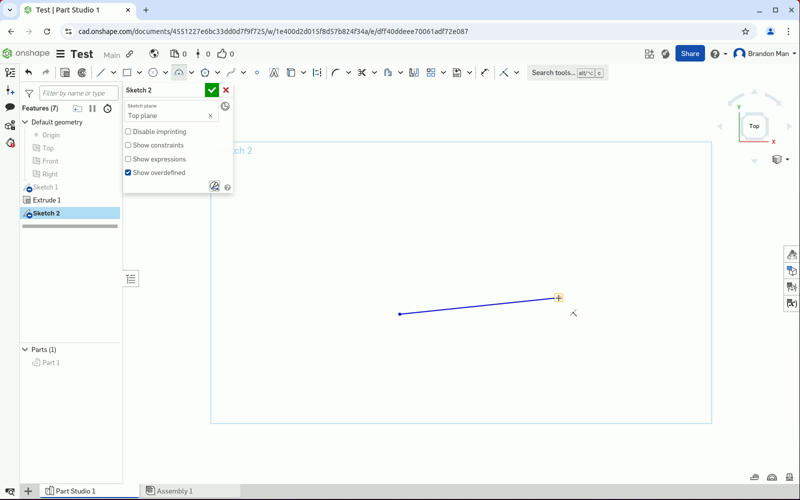
mouse_move(558, 266)
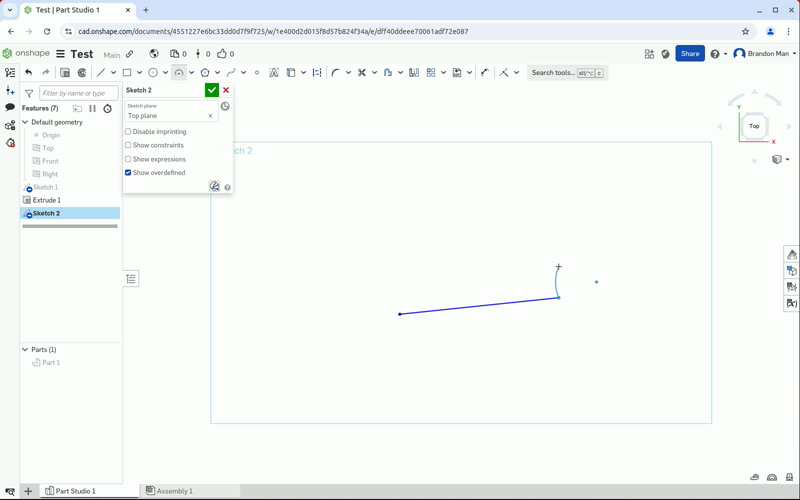
click(558, 266)
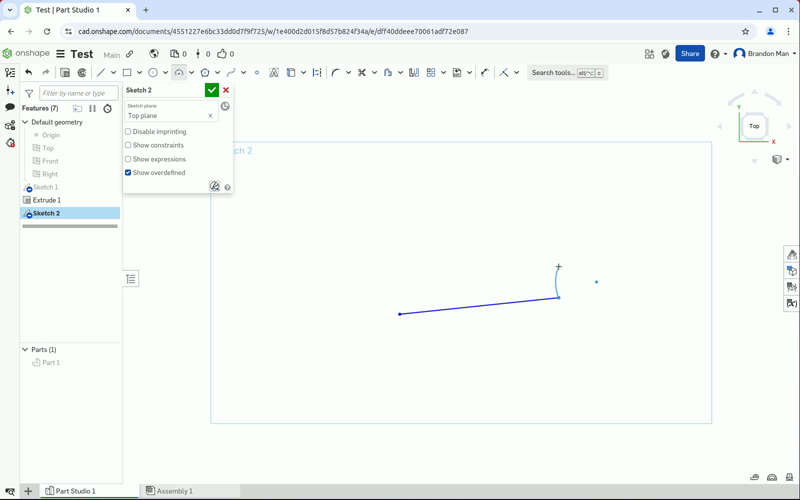
mouse_move(541, 282)
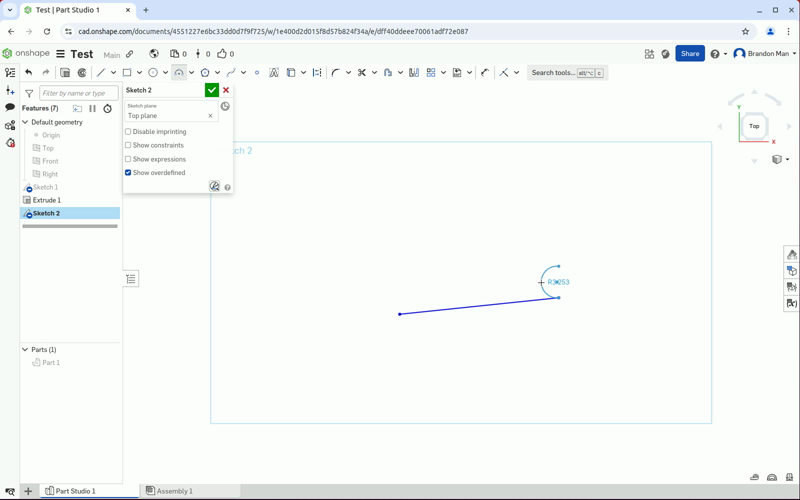
click(541, 282)
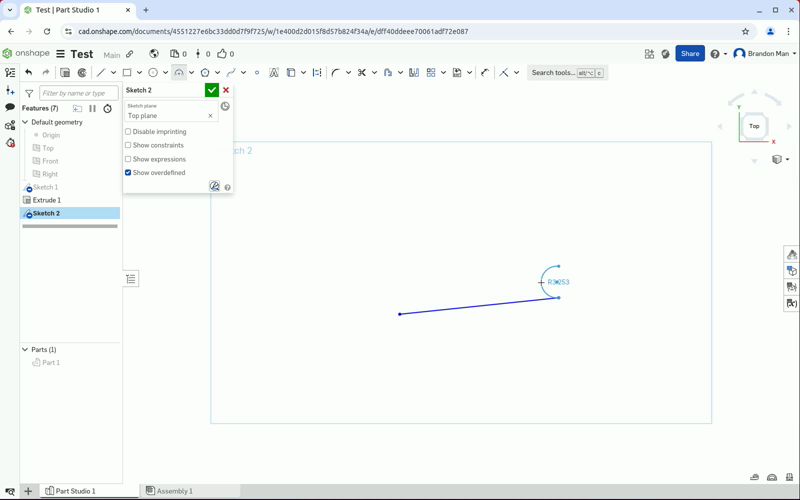
key_up(shift)
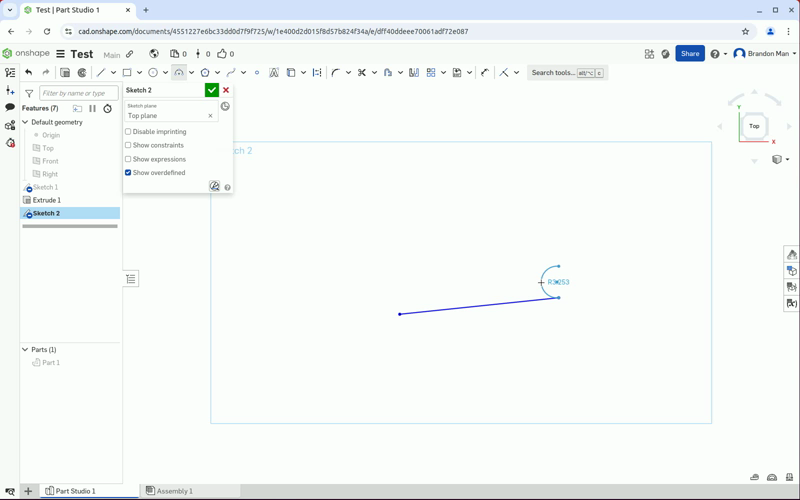
key(esc)
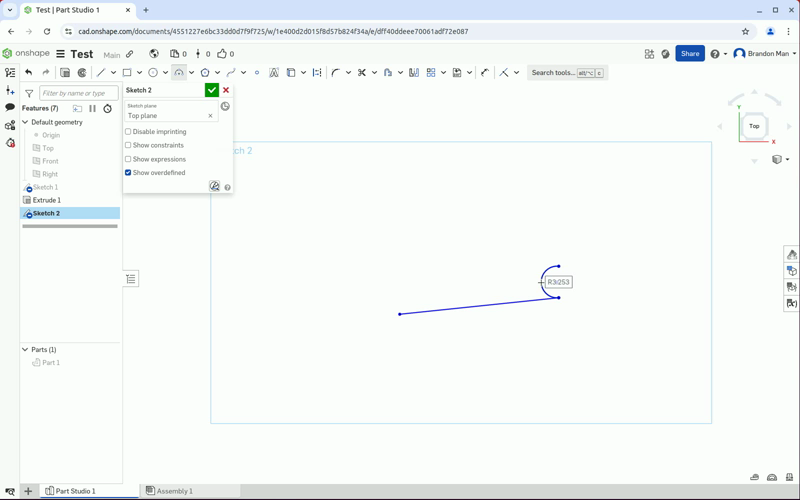
key(l)
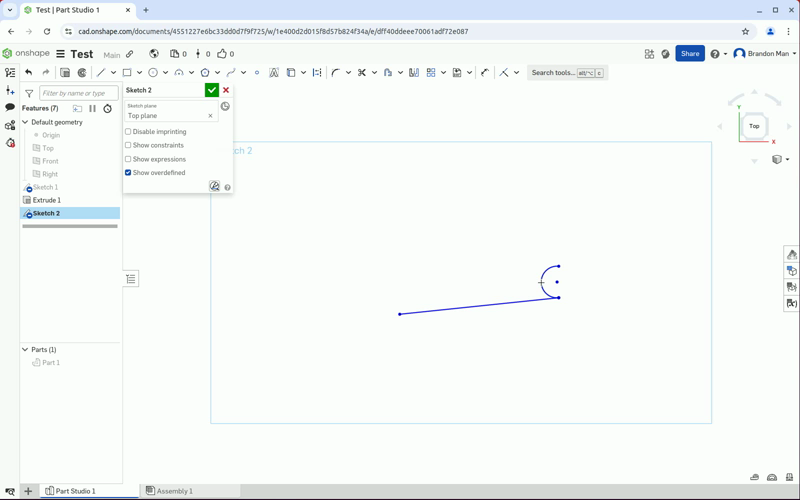
mouse_move(558, 266)
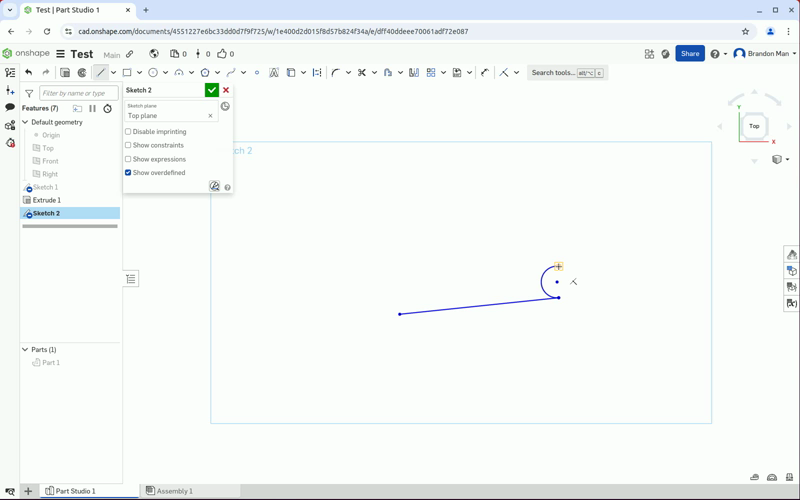
click(558, 266)
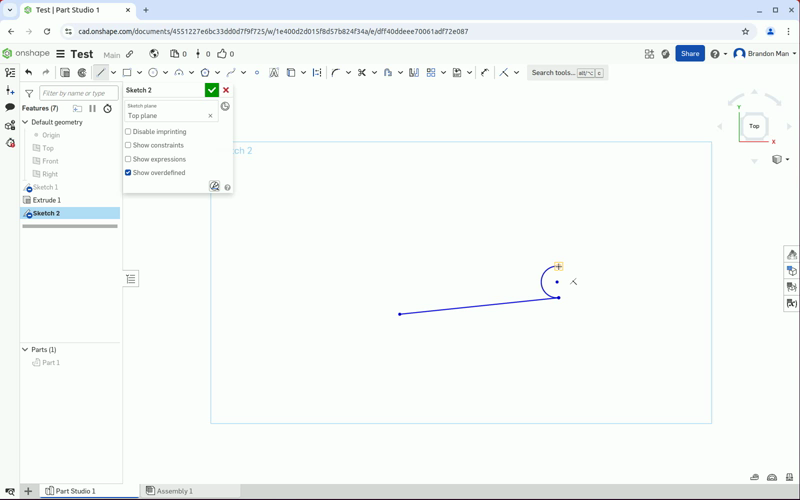
key_down(shift)
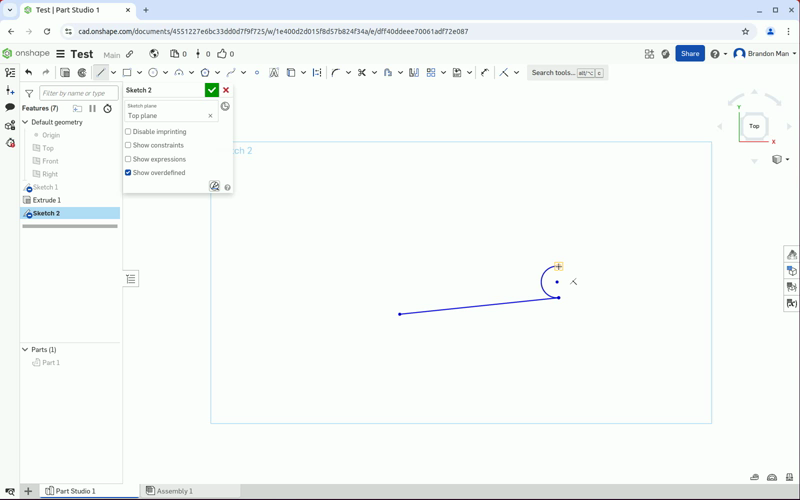
mouse_move(399, 251)
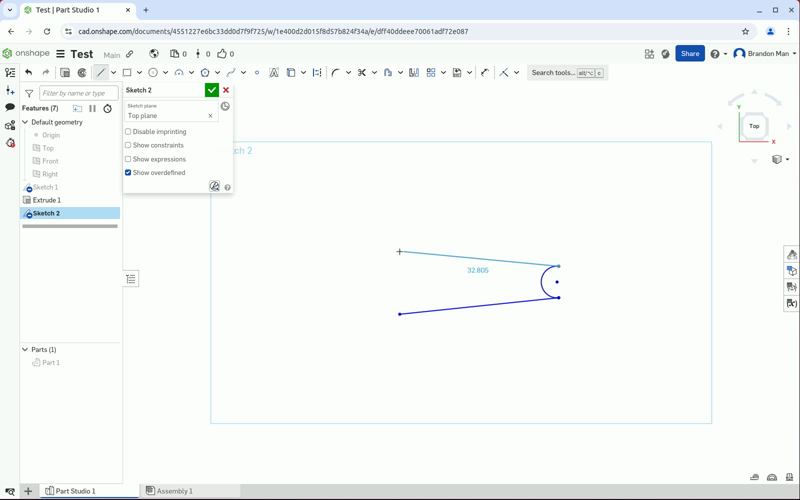
click(399, 251)
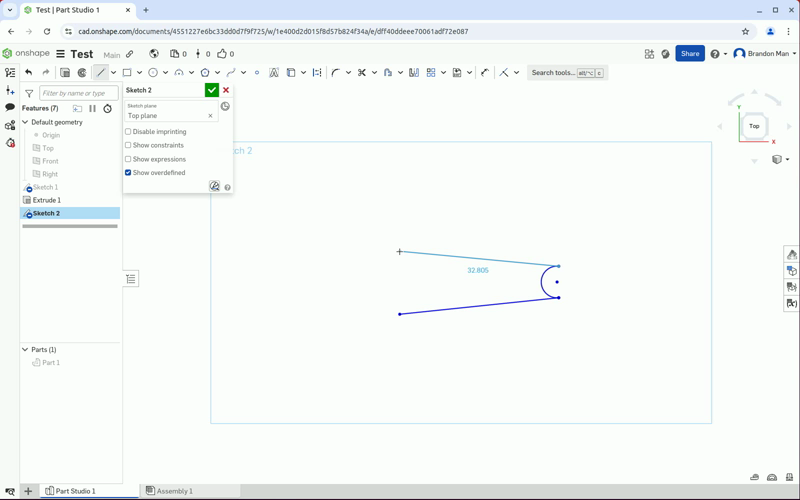
key_up(shift)
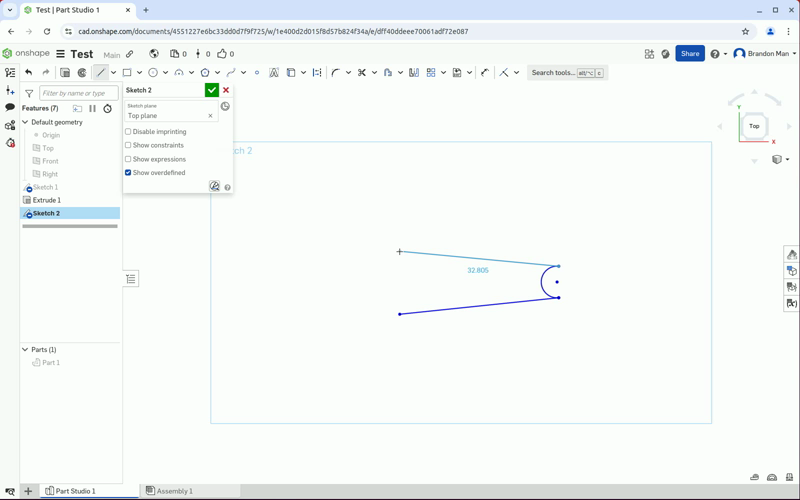
key(esc)
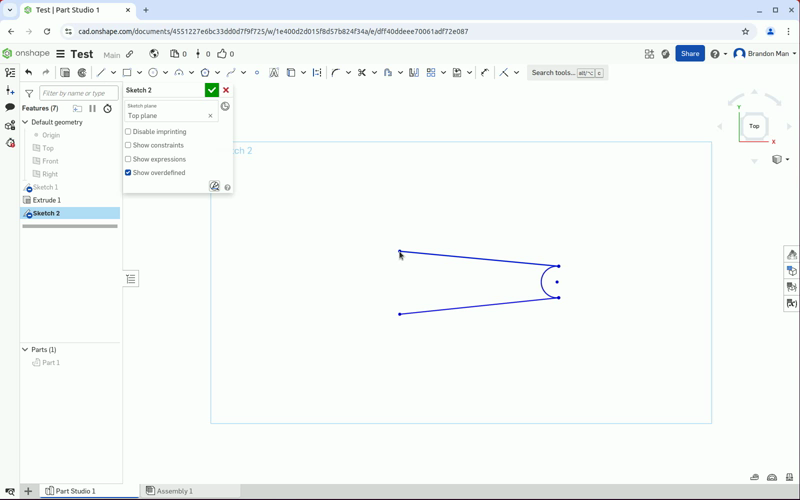
key(a)
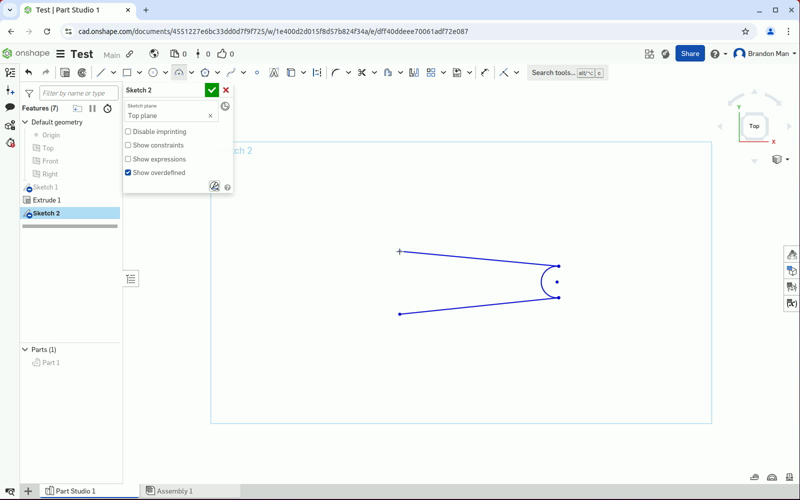
mouse_move(399, 251)
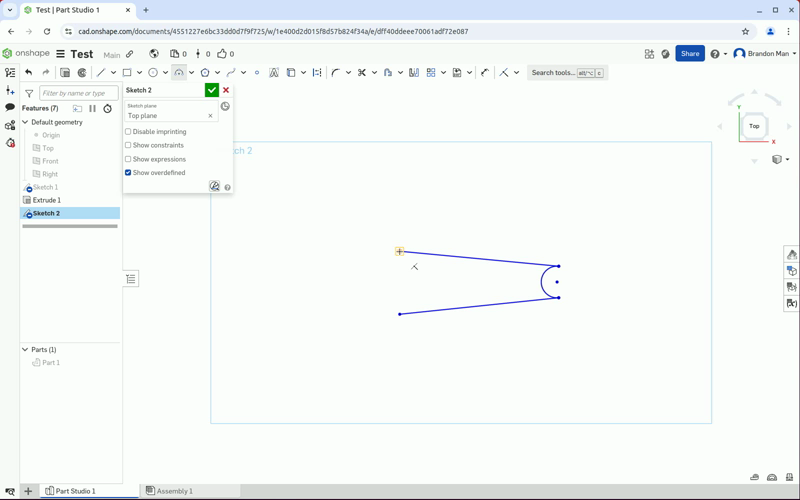
click(399, 251)
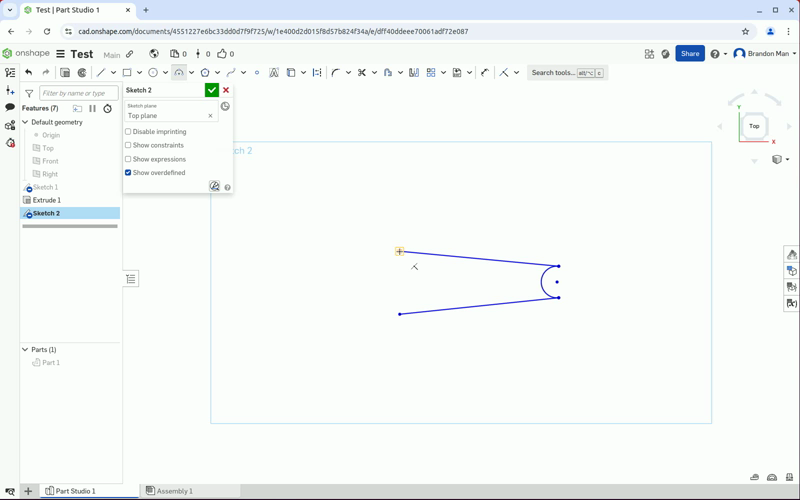
mouse_move(399, 314)
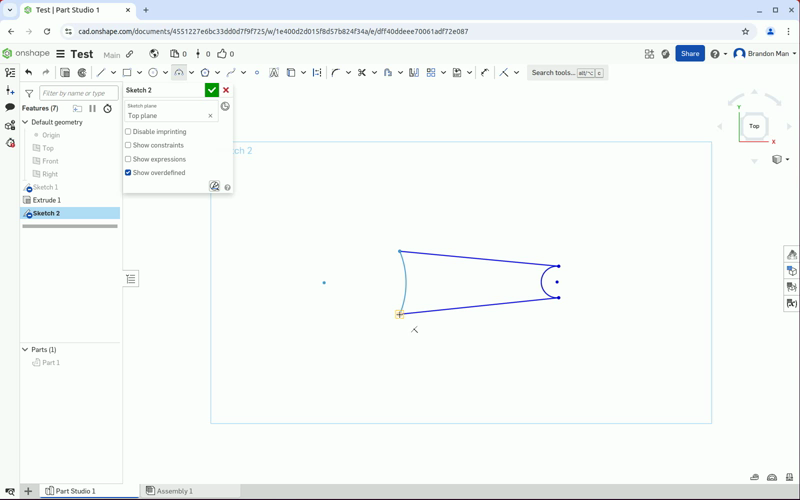
click(399, 314)
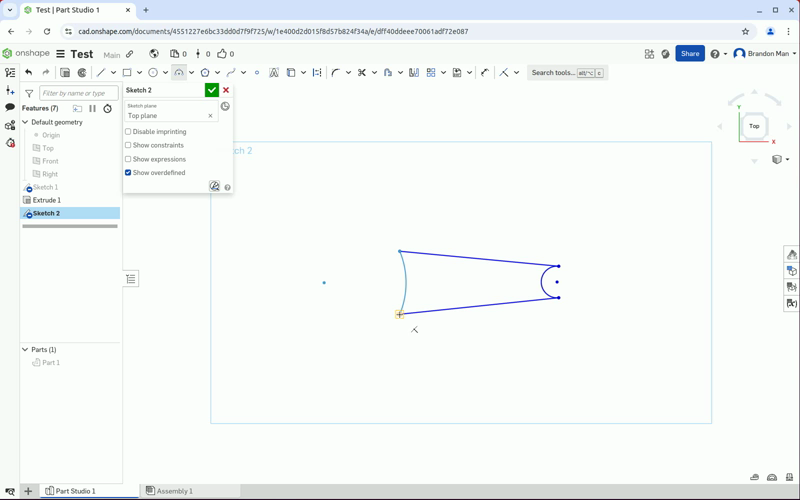
key_down(shift)
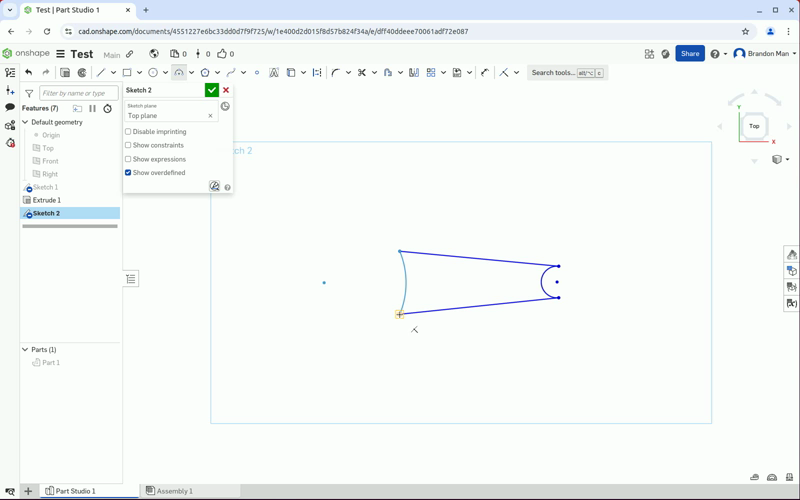
mouse_move(428, 282)
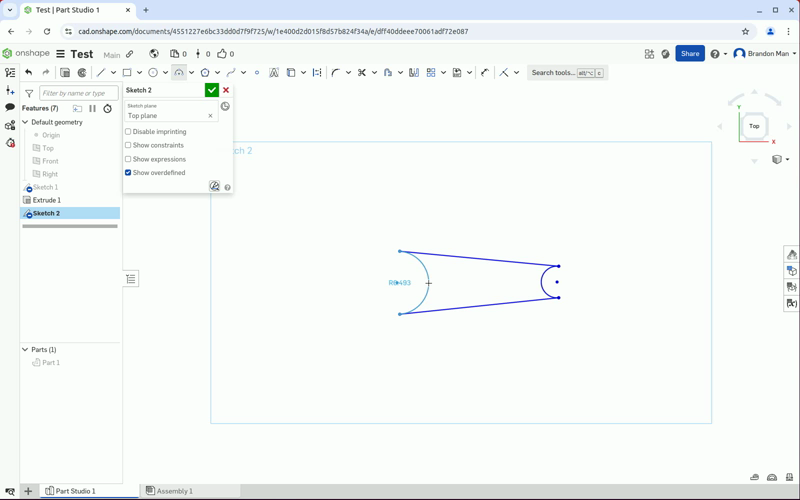
click(428, 282)
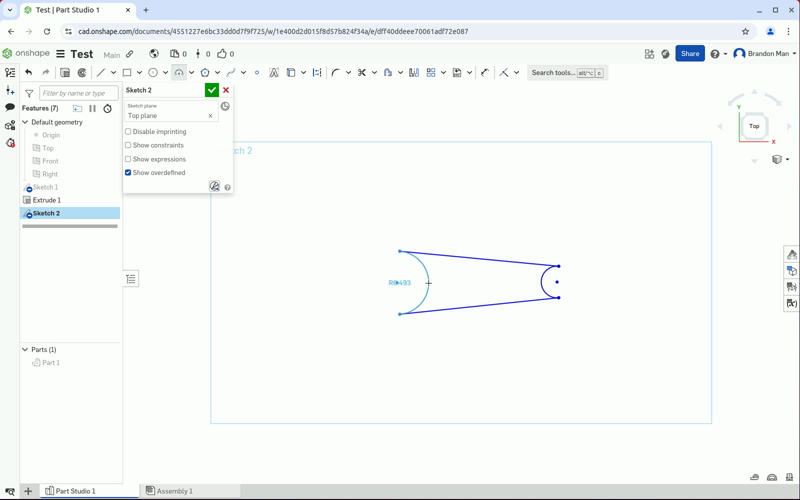
key_up(shift)
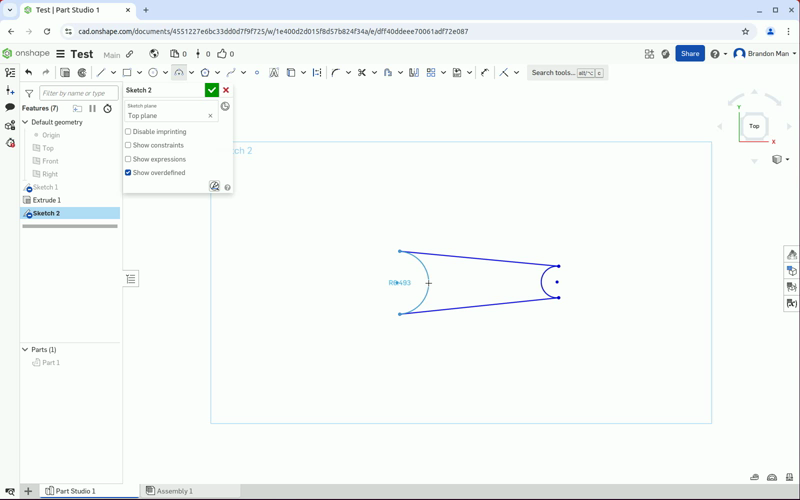
key(esc)
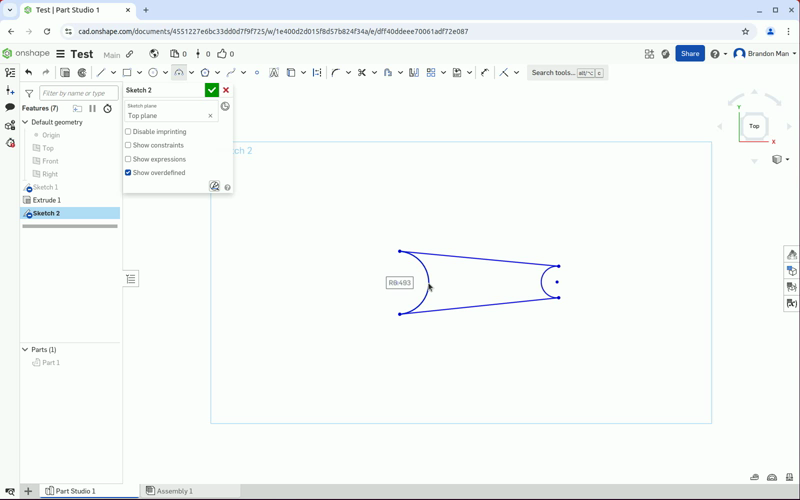
key(l)
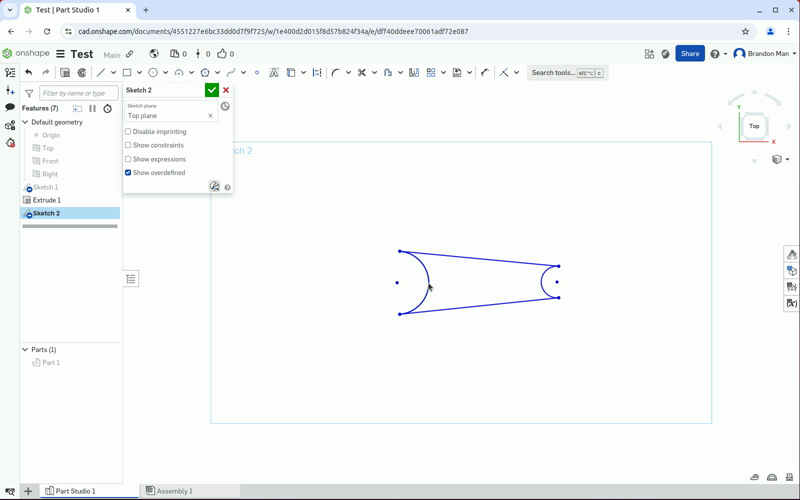
key_down(shift)
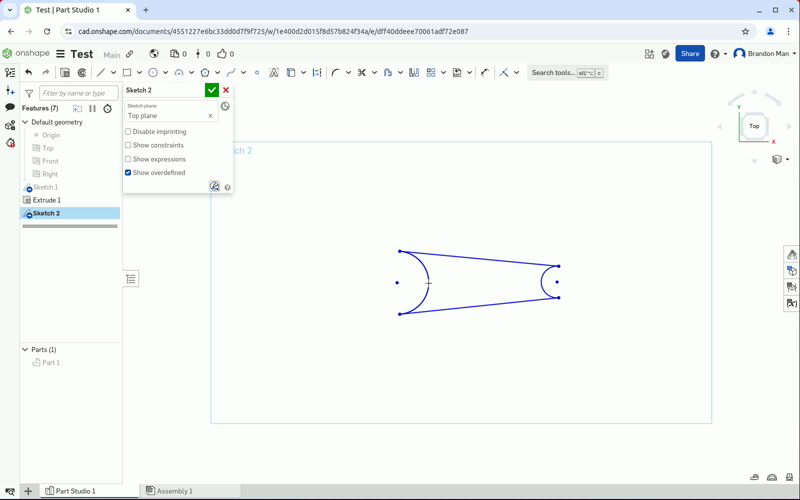
mouse_move(445, 291)
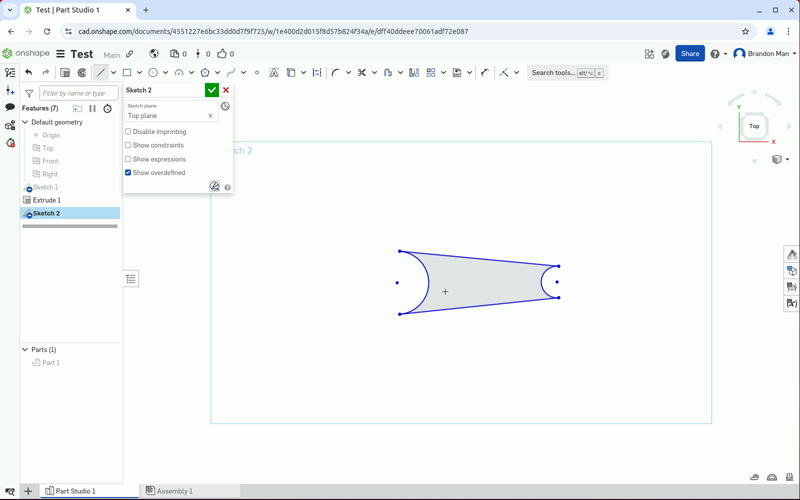
click(445, 291)
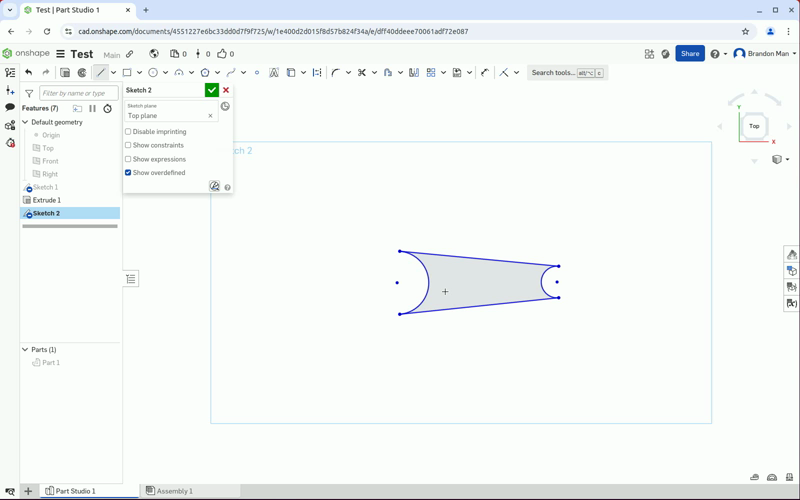
key_up(shift)
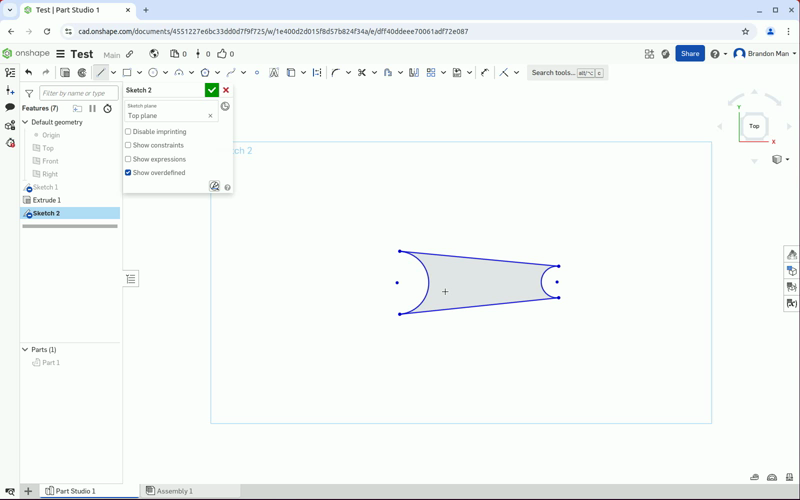
key_down(shift)
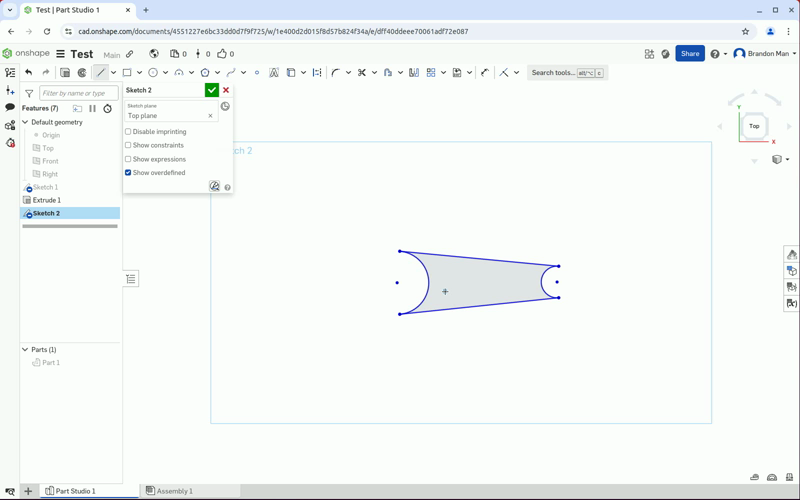
mouse_move(508, 291)
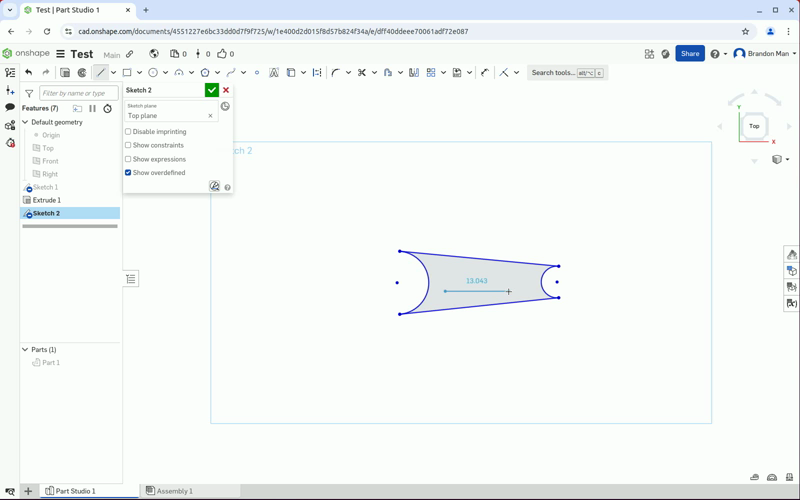
click(508, 291)
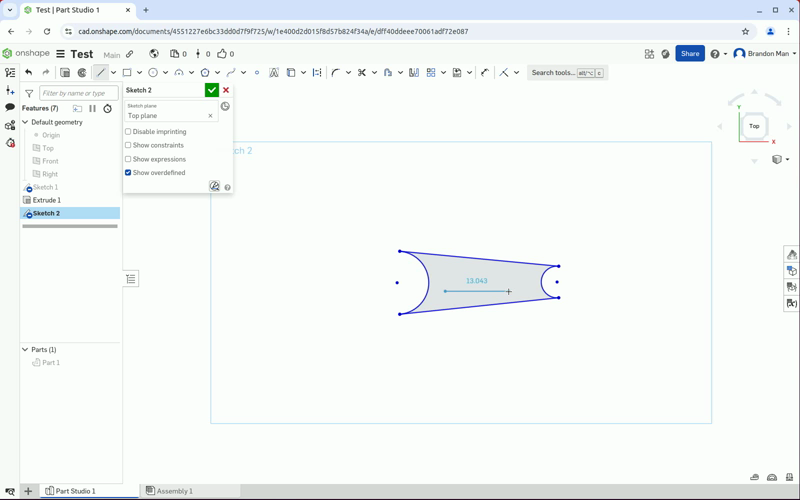
key_up(shift)
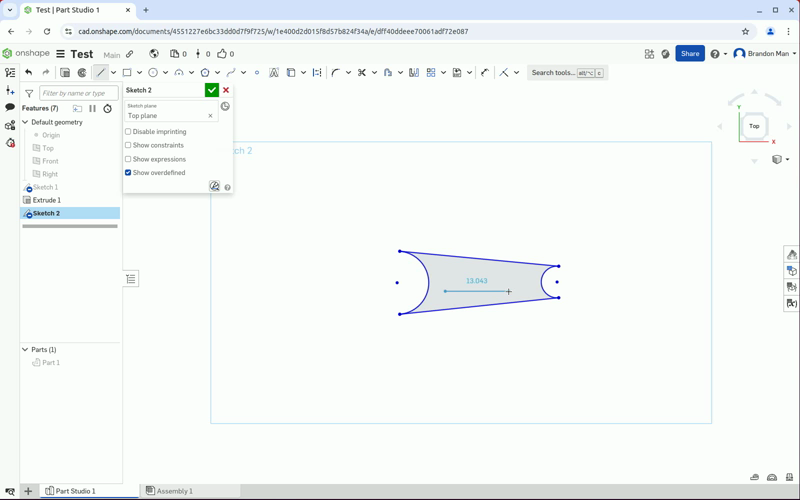
key(esc)
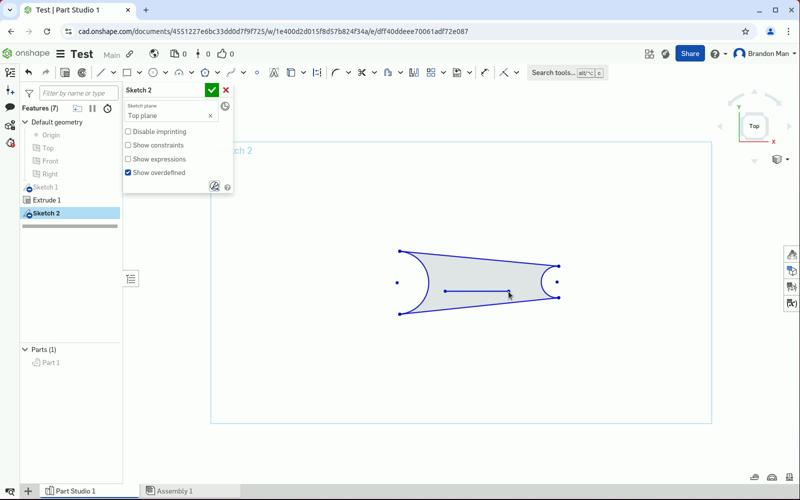
key(a)
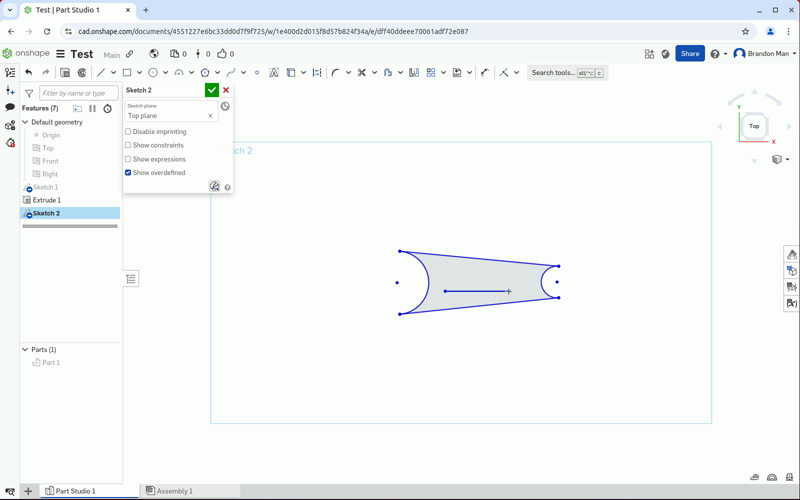
mouse_move(508, 291)
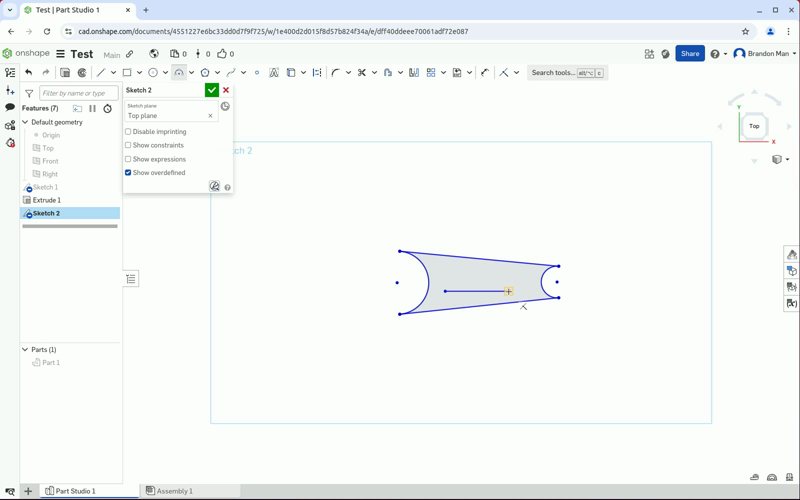
click(508, 291)
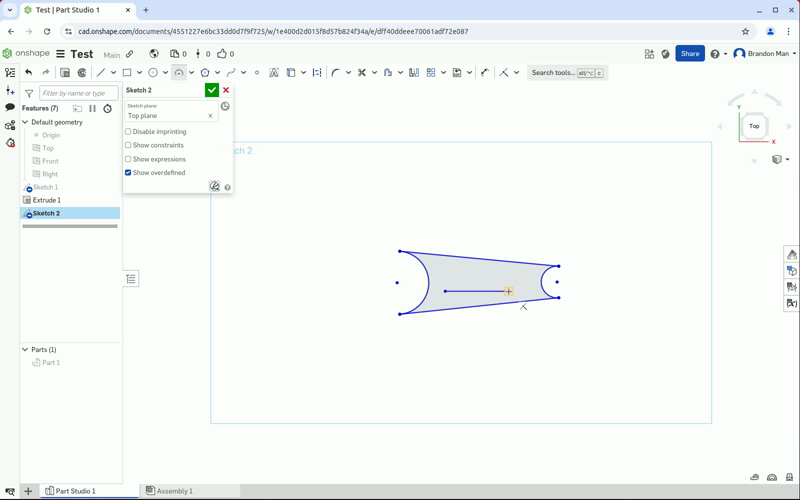
key_down(shift)
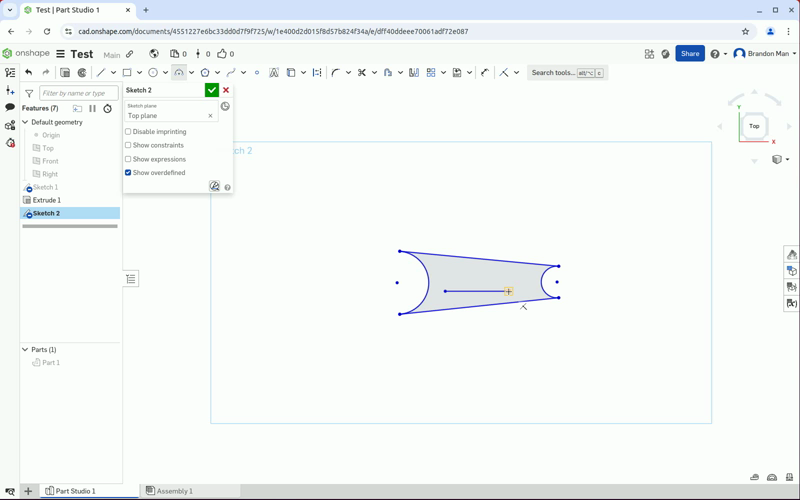
mouse_move(508, 274)
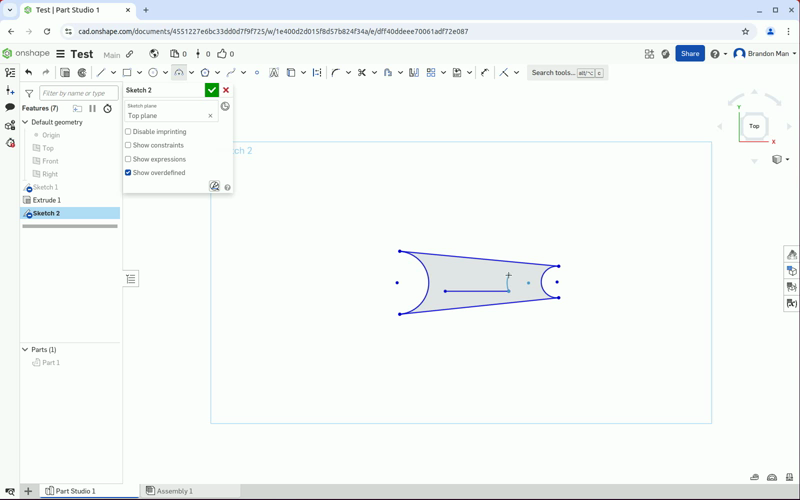
click(508, 274)
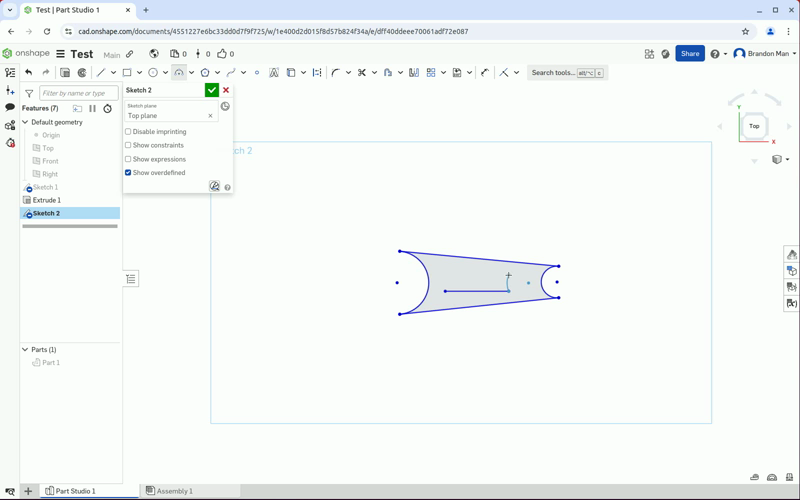
mouse_move(516, 282)
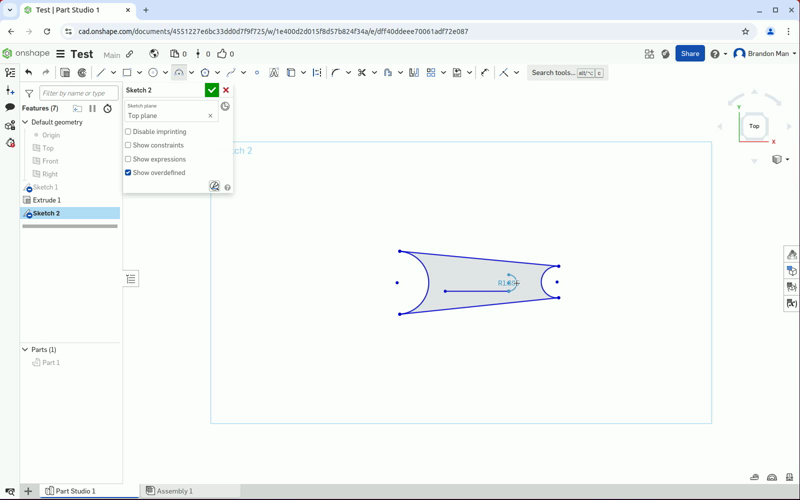
click(516, 282)
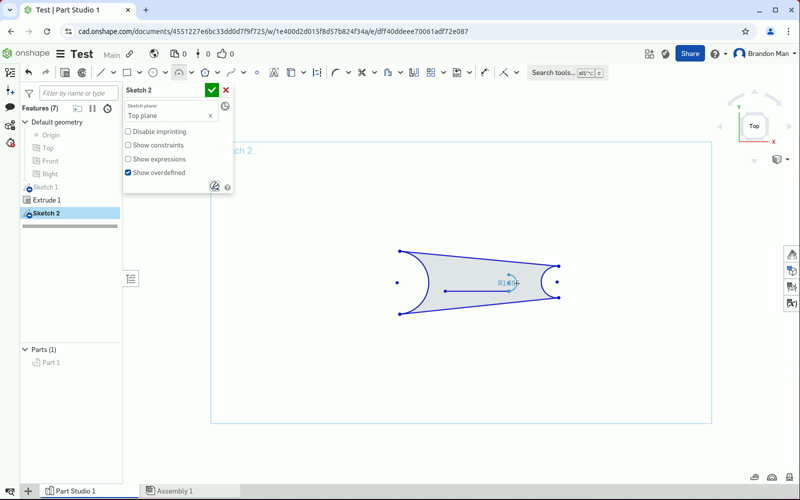
key_up(shift)
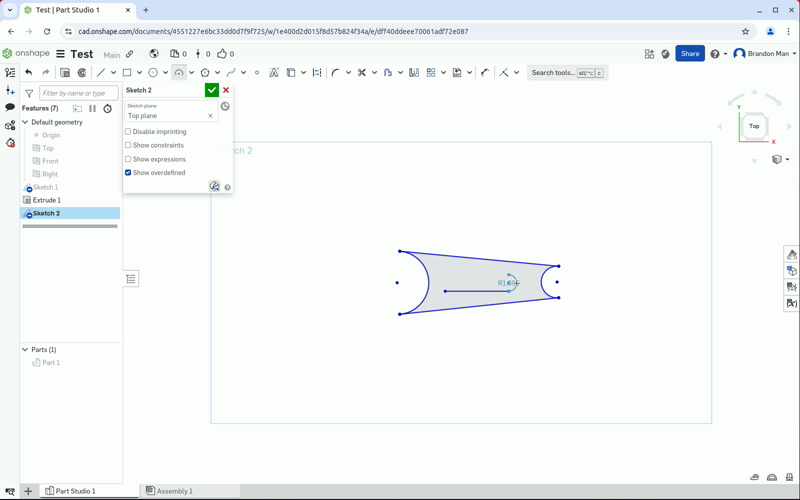
key(esc)
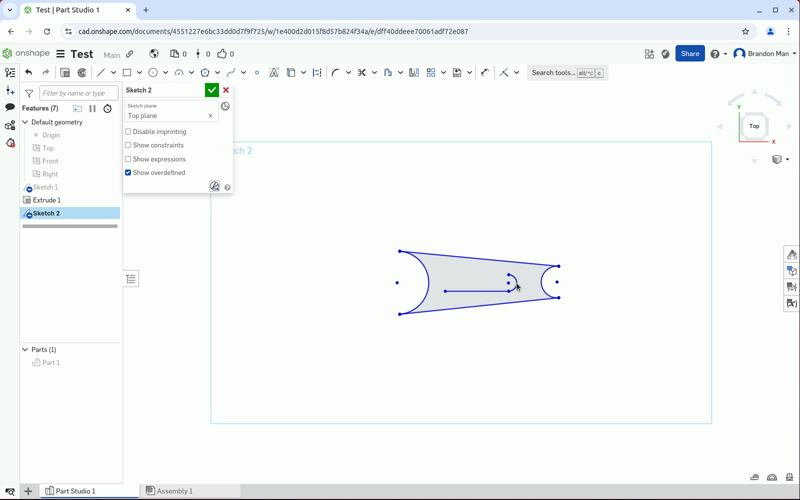
key(l)
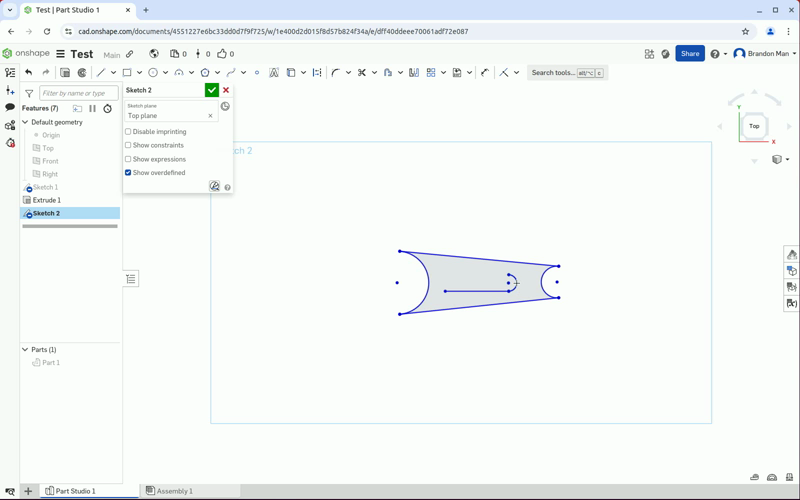
mouse_move(508, 274)
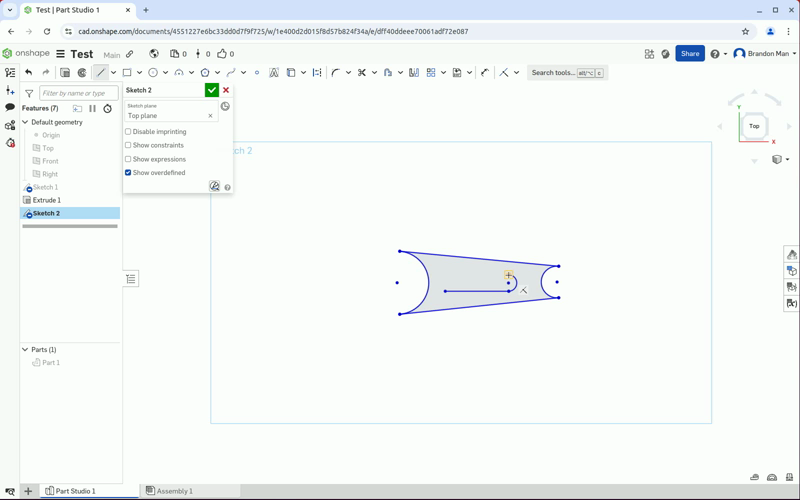
click(508, 274)
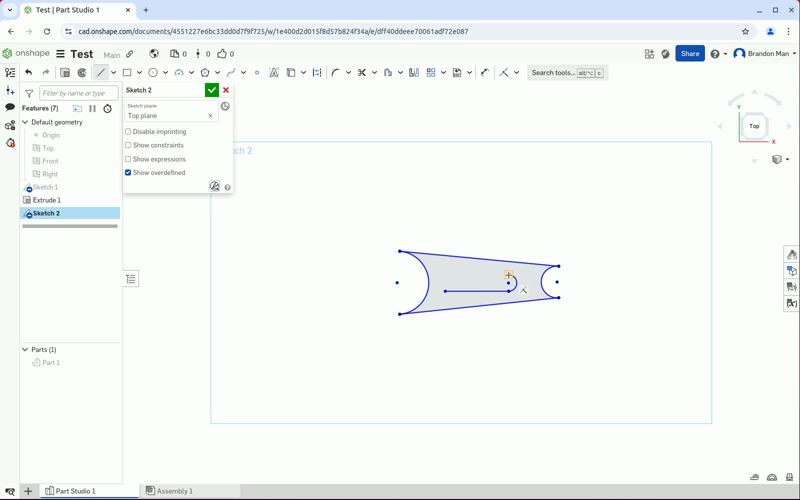
key_down(shift)
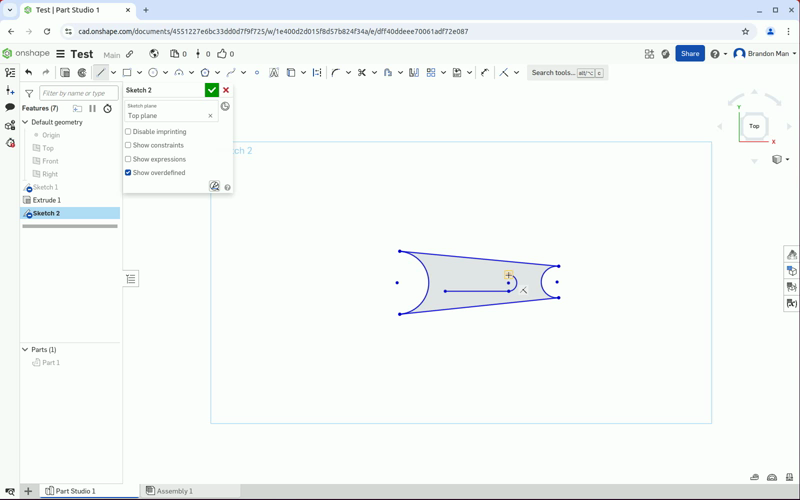
mouse_move(445, 274)
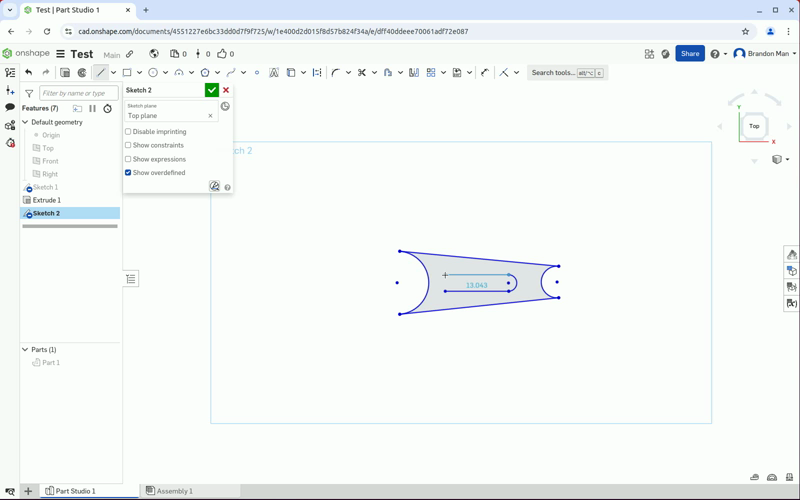
click(445, 274)
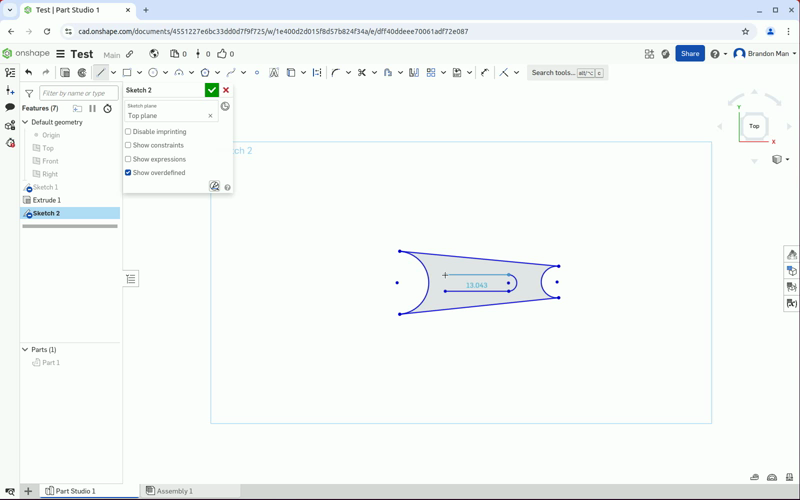
key_up(shift)
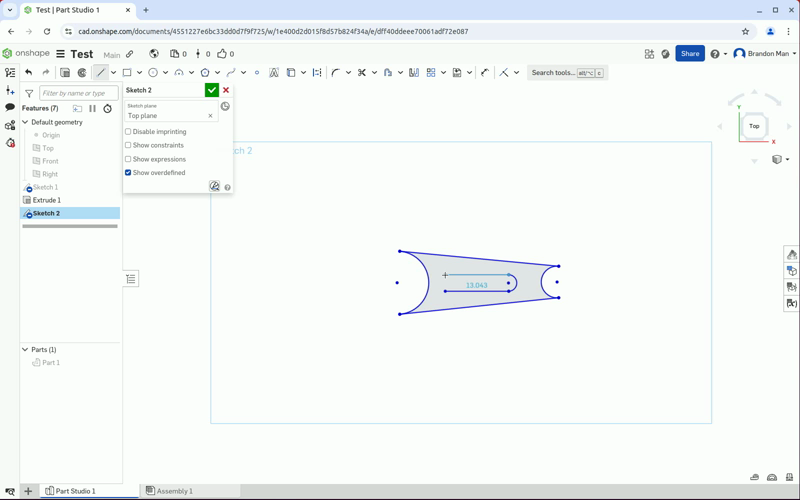
key(esc)
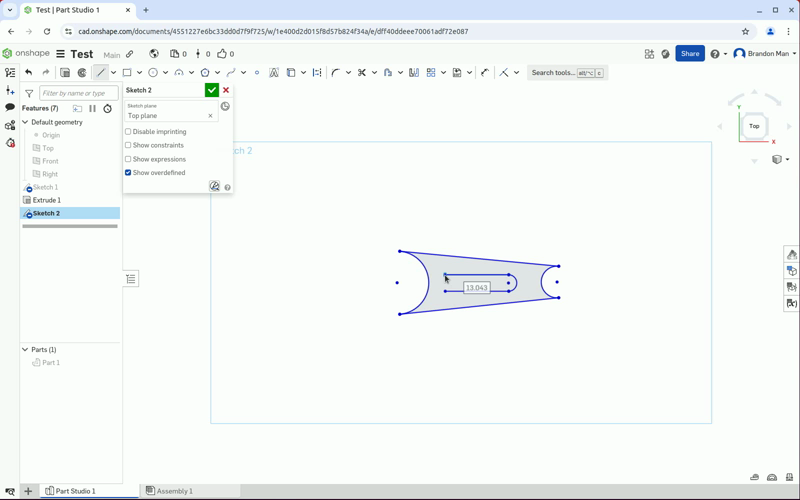
key(a)
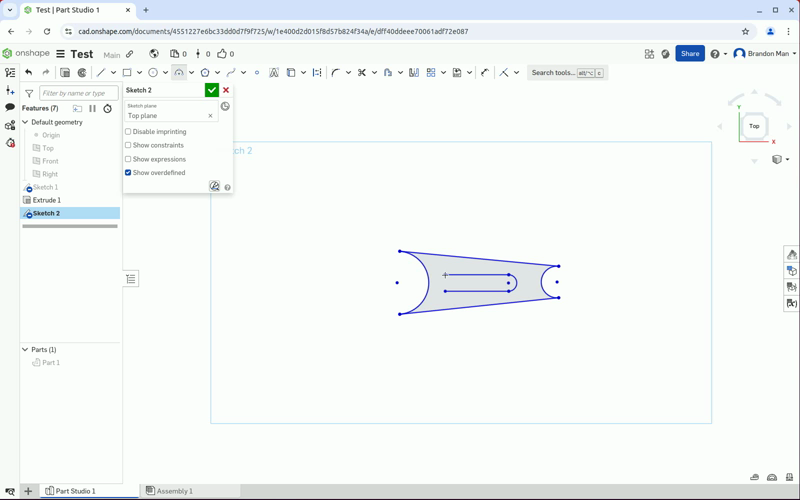
mouse_move(445, 274)
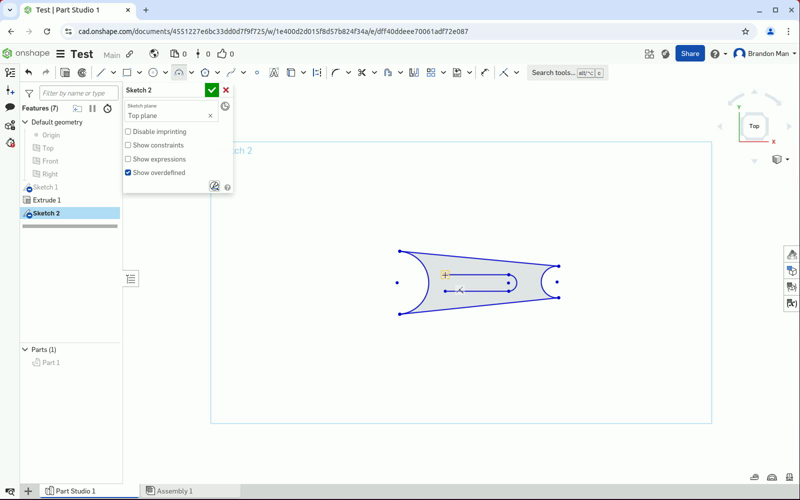
click(445, 274)
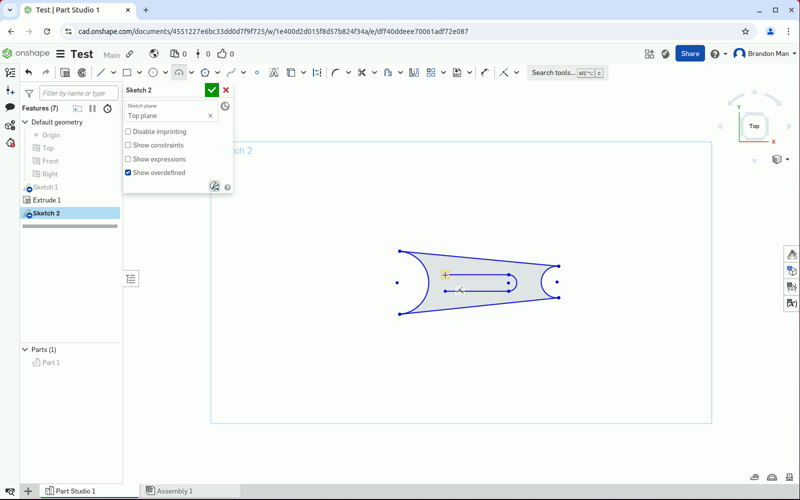
mouse_move(445, 291)
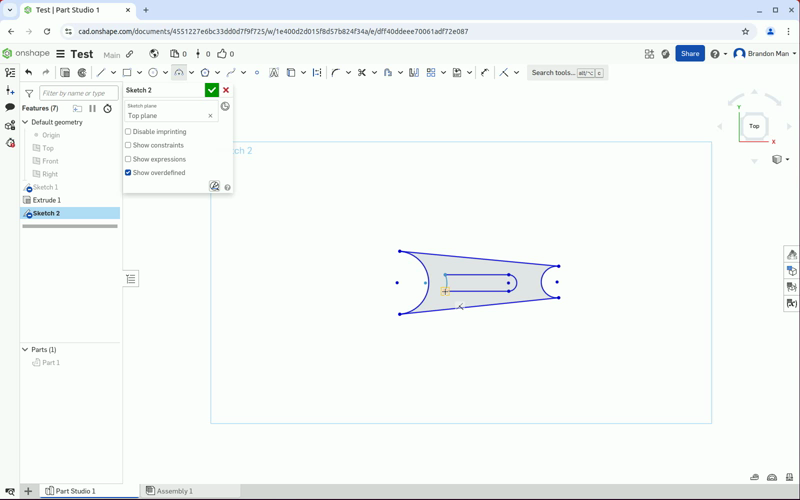
click(445, 291)
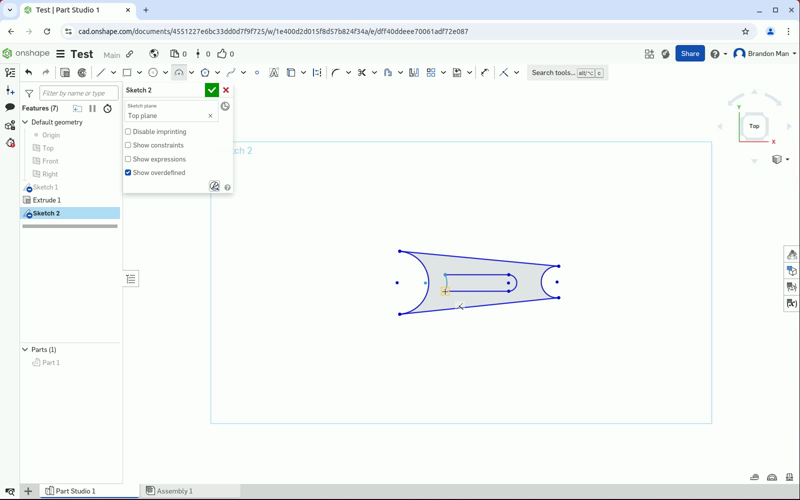
key_down(shift)
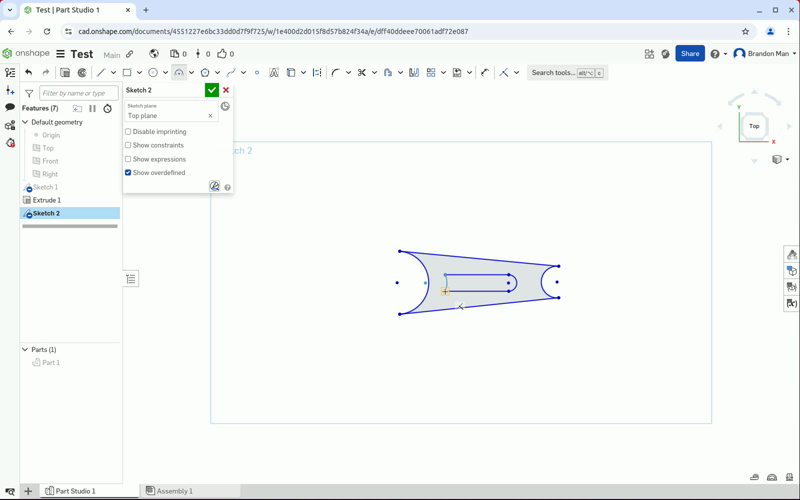
mouse_move(436, 282)
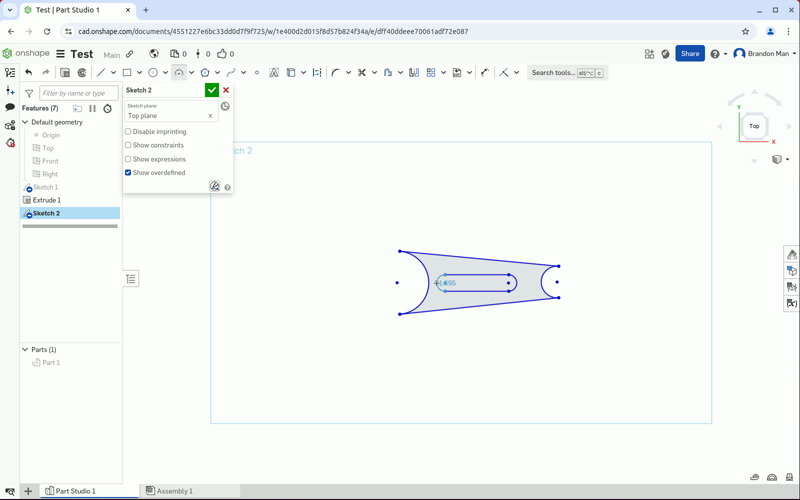
click(436, 282)
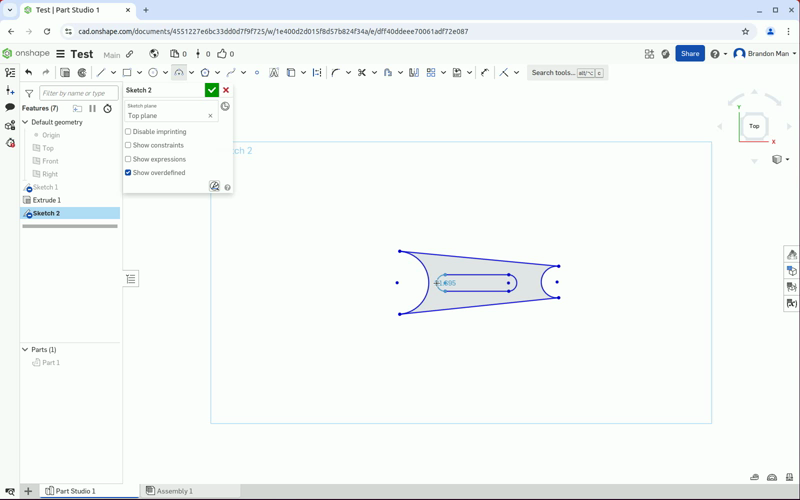
key_up(shift)
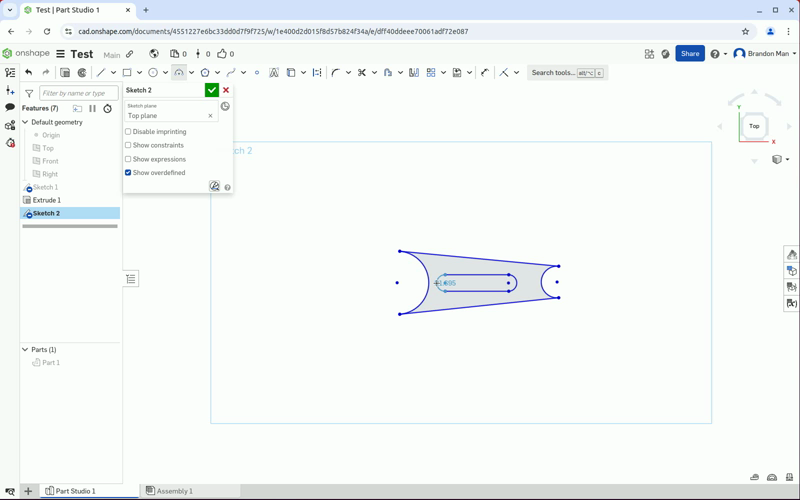
key(esc)
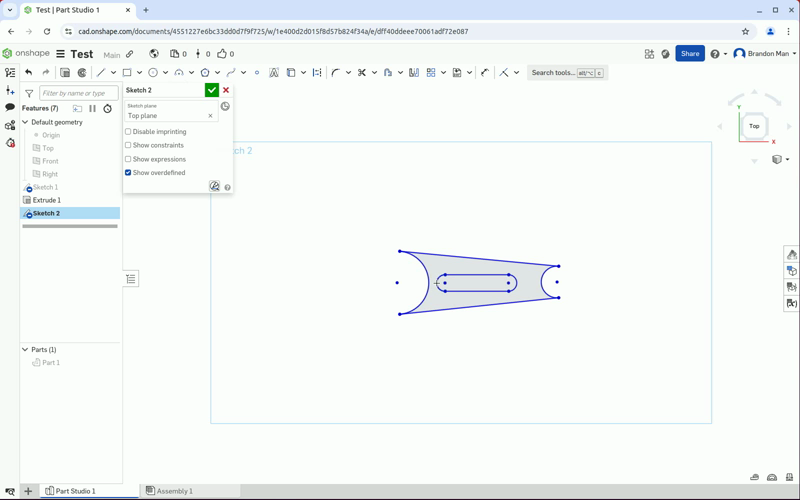
mouse_move(529, 277)
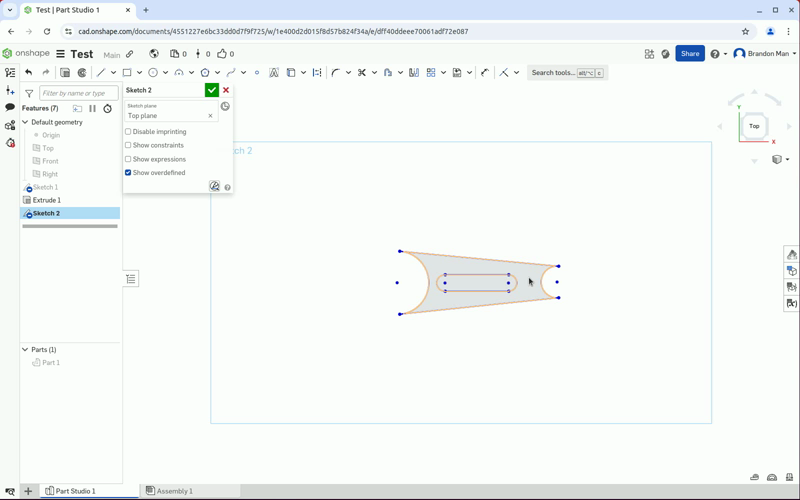
click(529, 277)
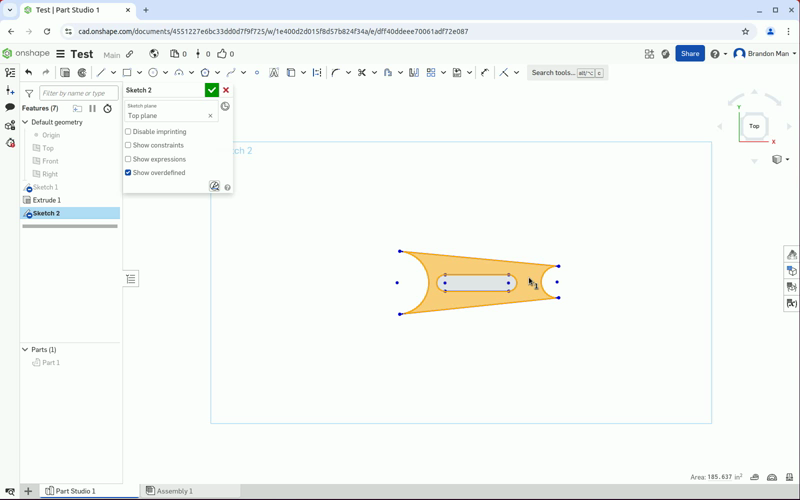
mouse_move(73, 352)
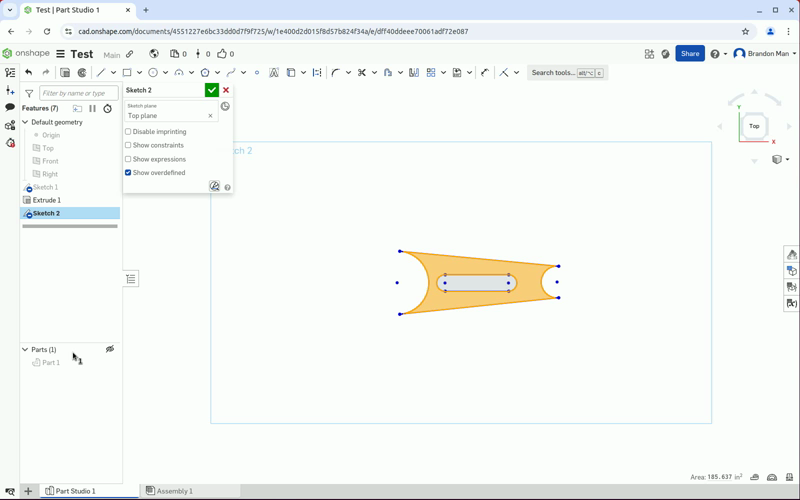
key(shift+y)
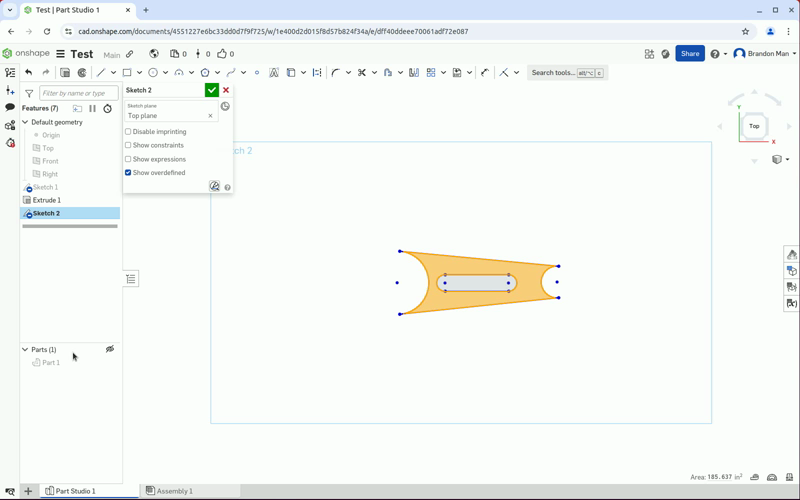
key(shift+e)
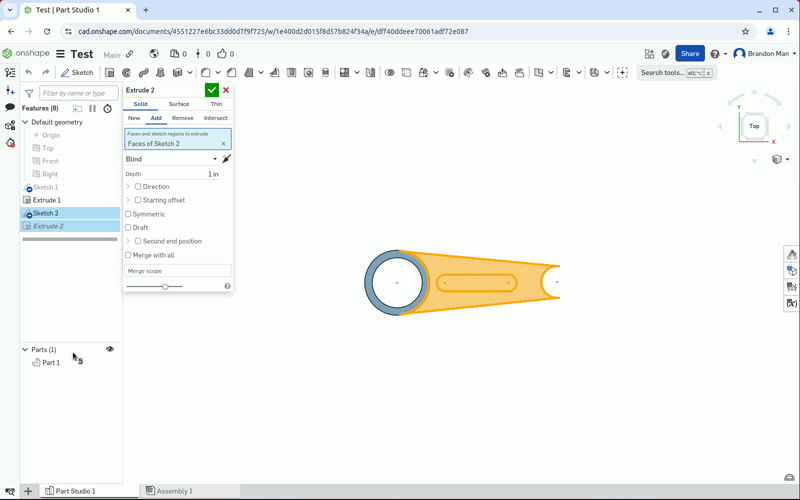
mouse_move(143, 106)
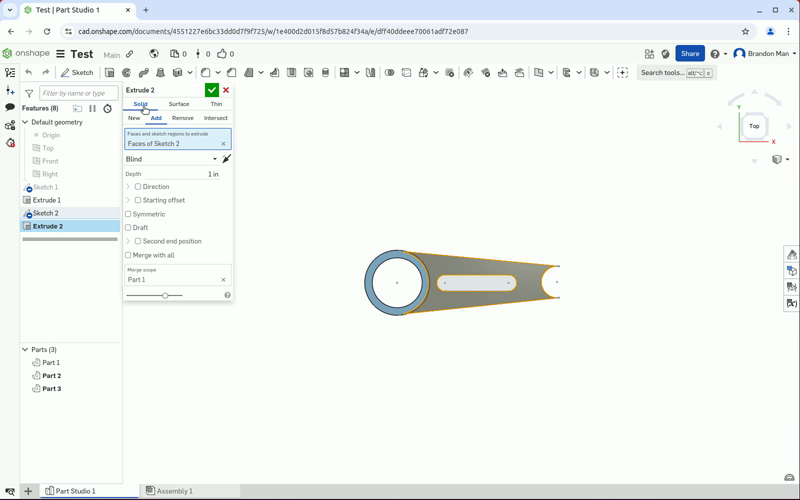
click(143, 106)
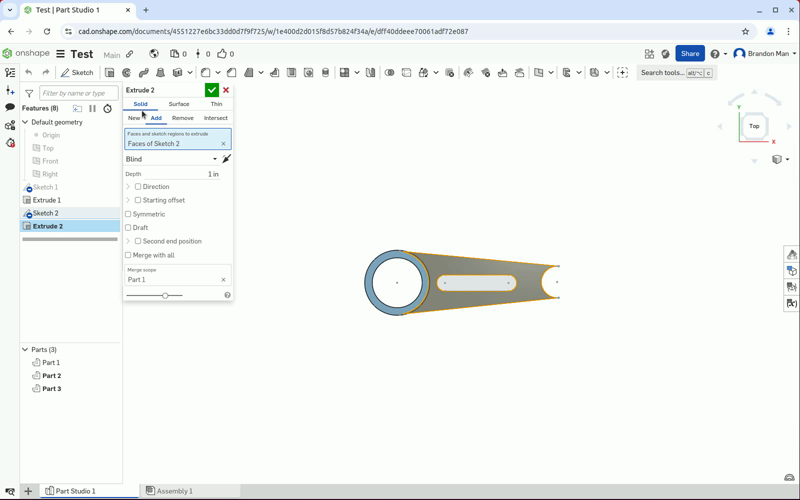
mouse_move(137, 120)
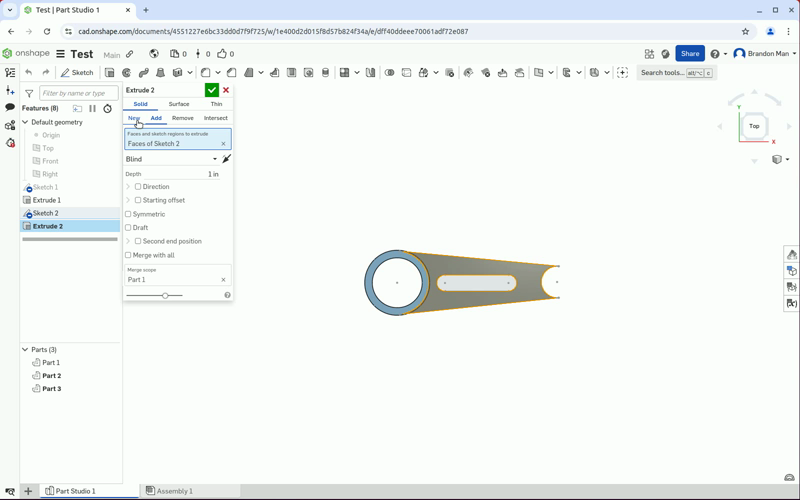
click(137, 120)
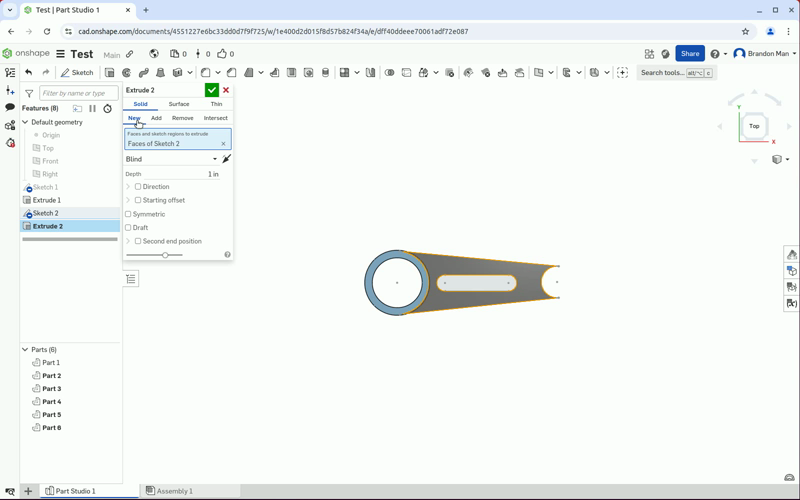
key(tab, 4)
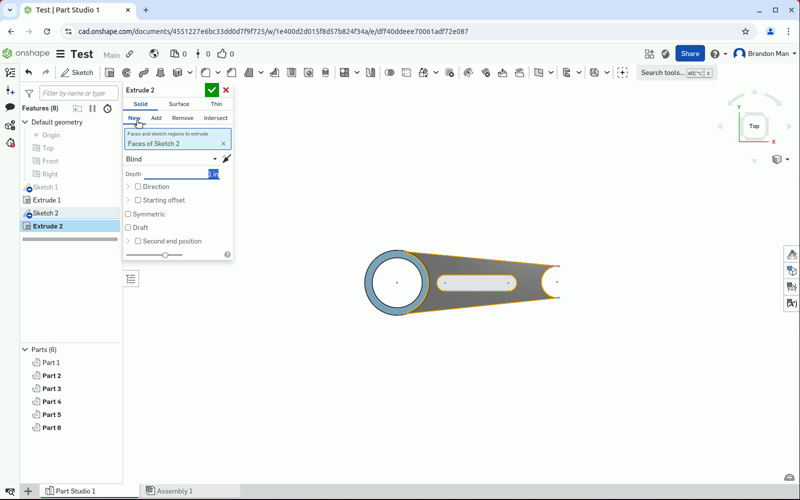
text(6.499)
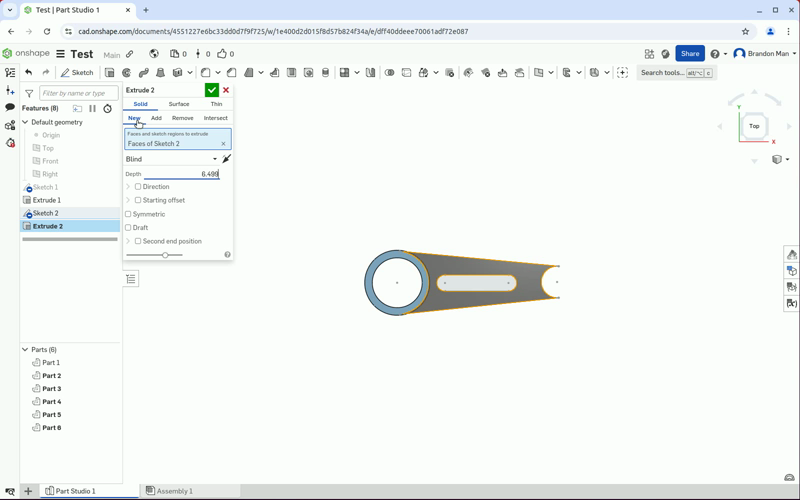
key(enter)
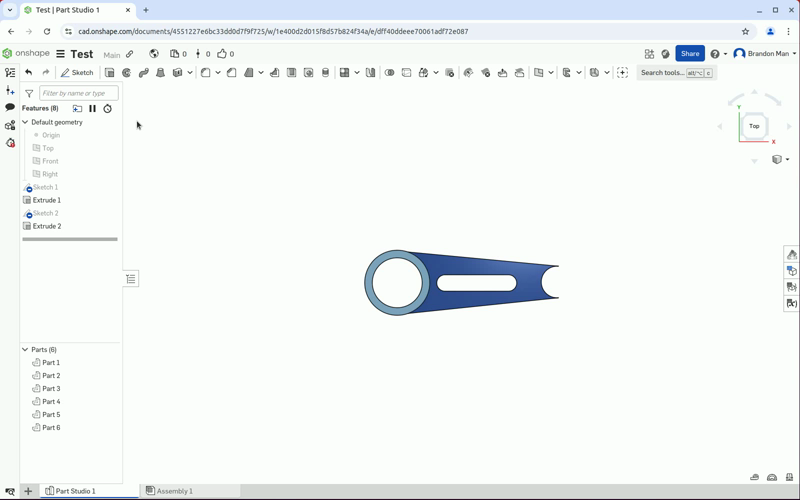
key(shift+h)
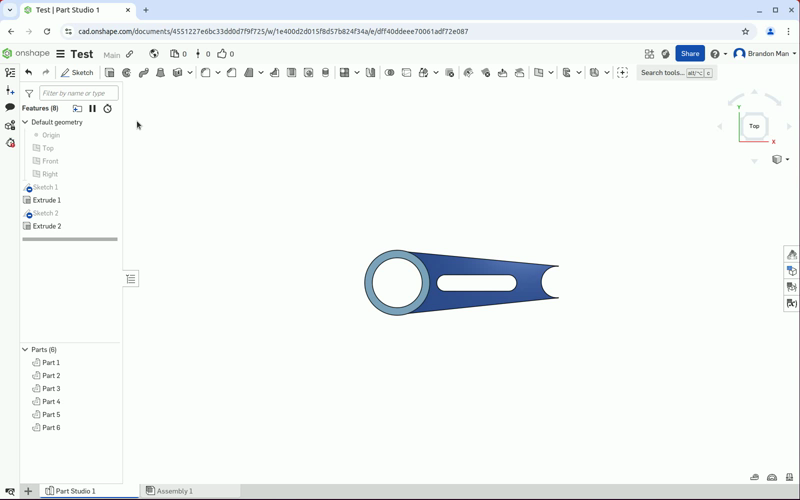
key(shift+h)
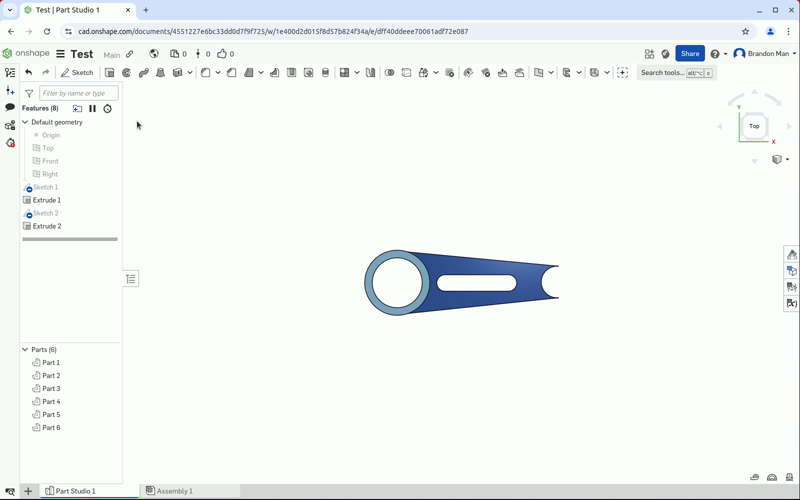
mouse_move(73, 189)
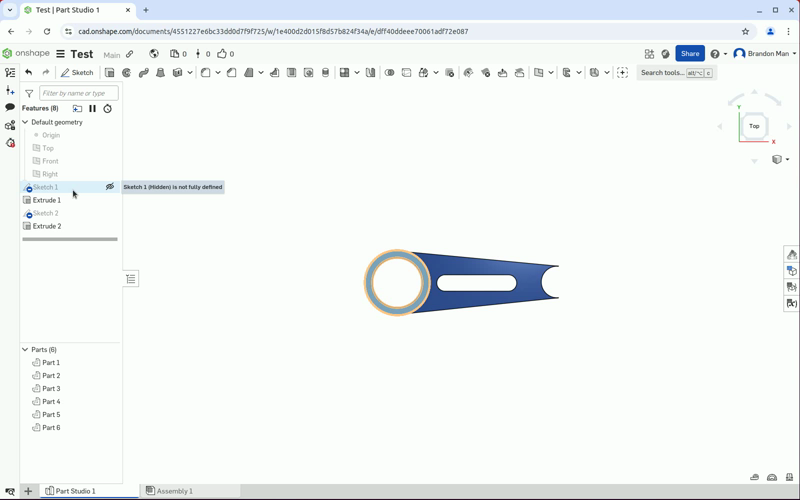
click(73, 189)
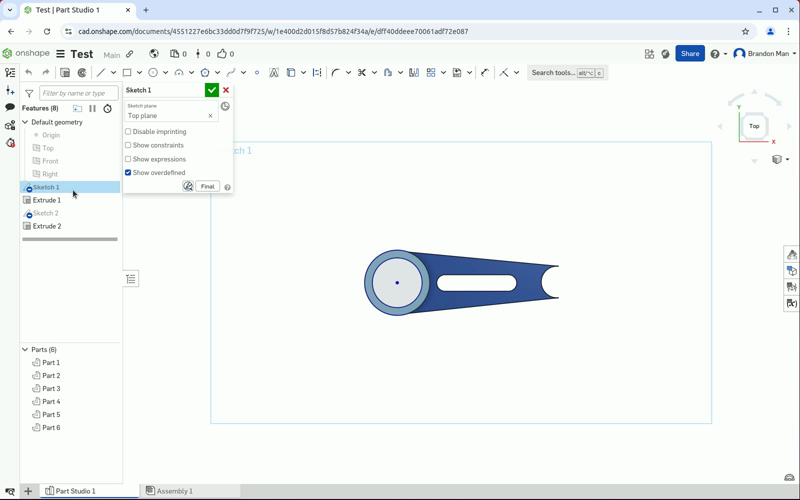
mouse_move(229, 92)
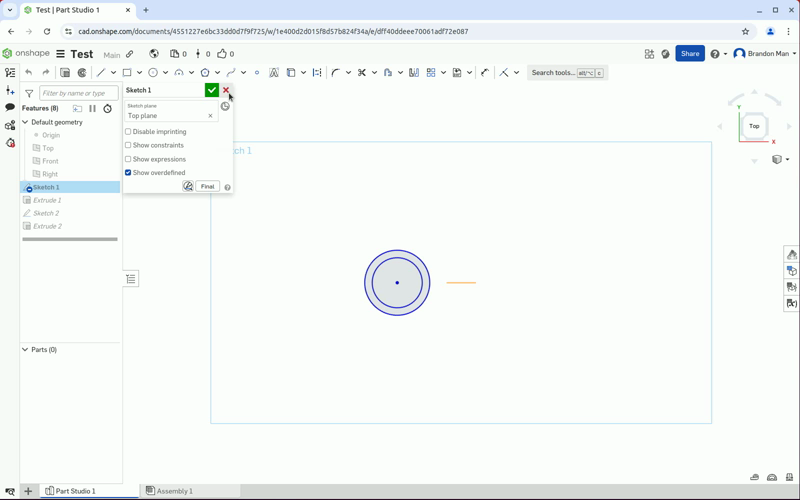
click(229, 92)
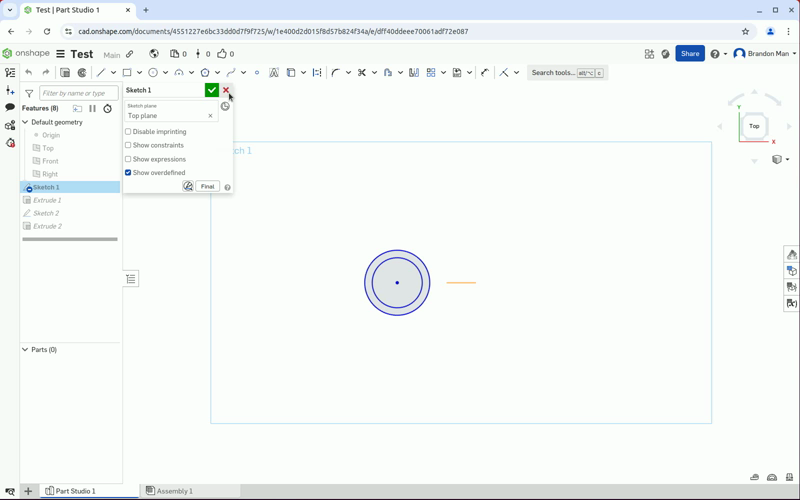
key(shift+s)
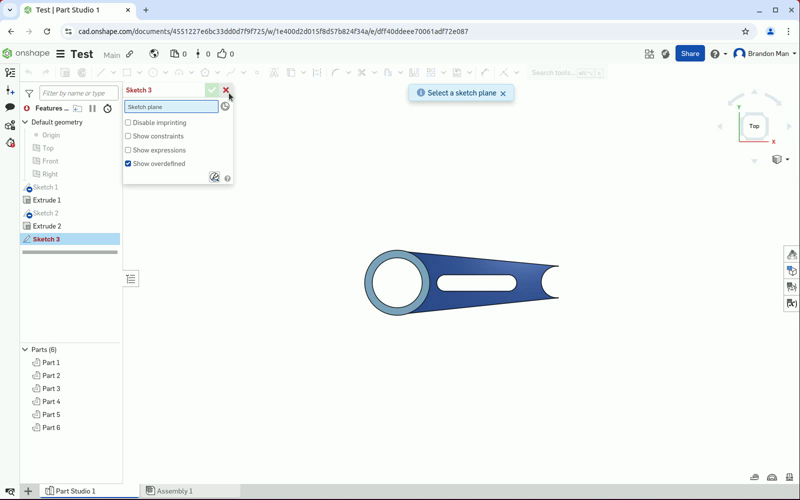
mouse_move(73, 150)
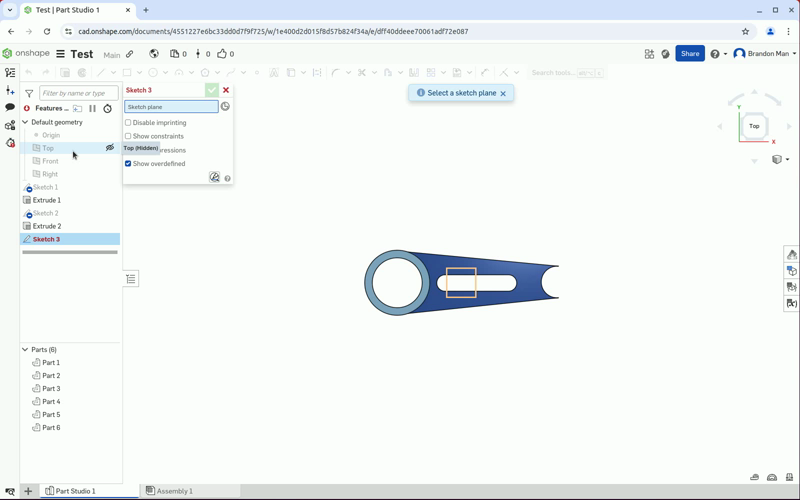
click(73, 150)
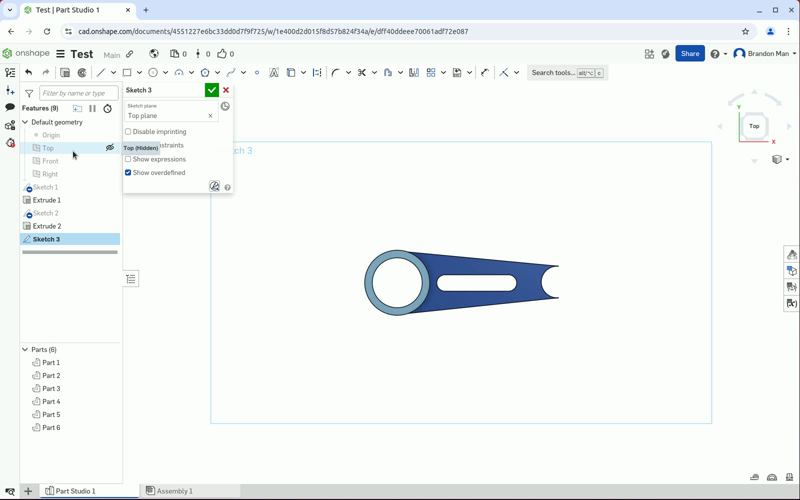
mouse_move(73, 352)
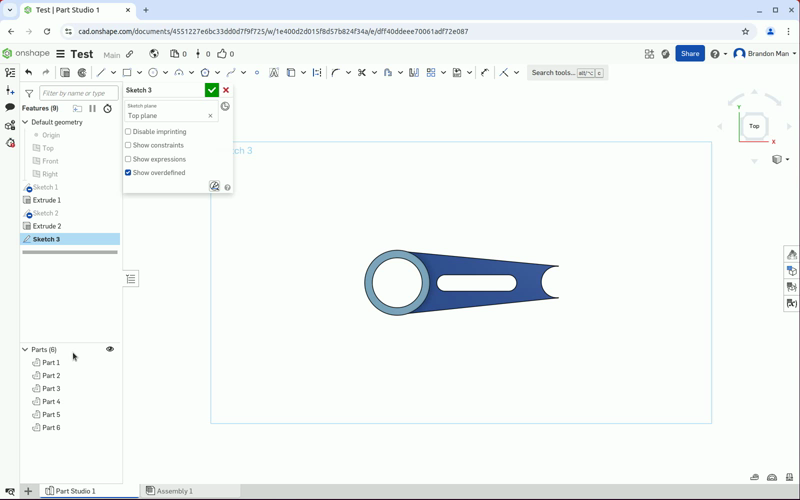
key(y)
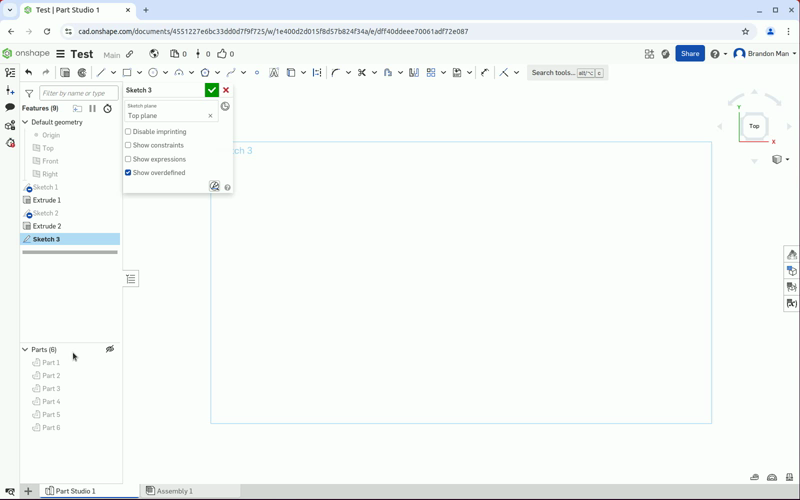
key(c)
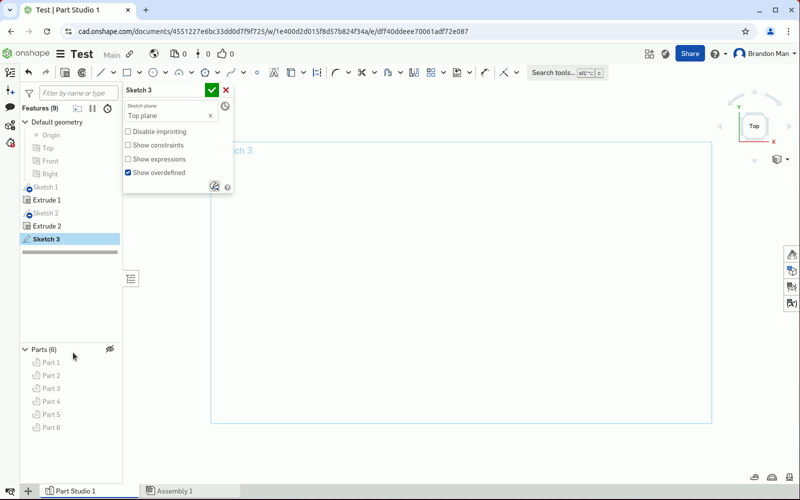
key_down(shift)
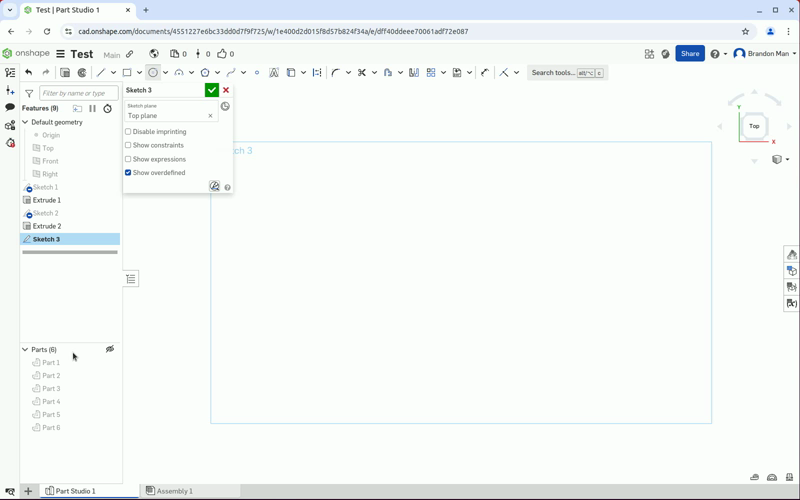
mouse_move(558, 282)
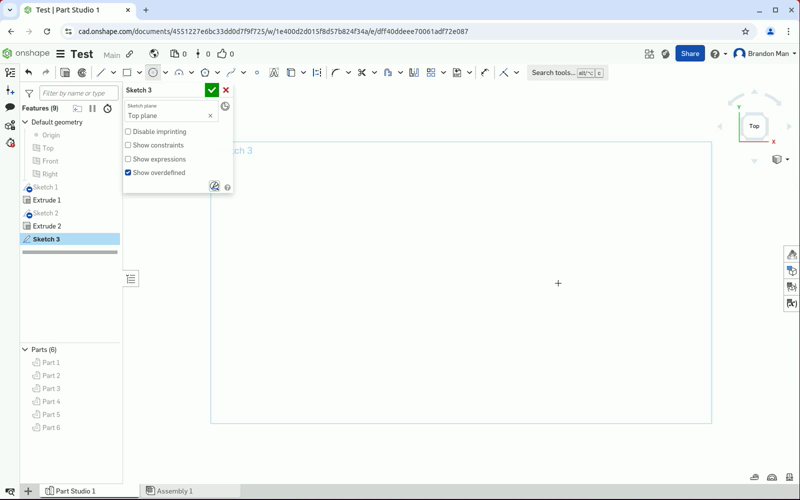
click(558, 282)
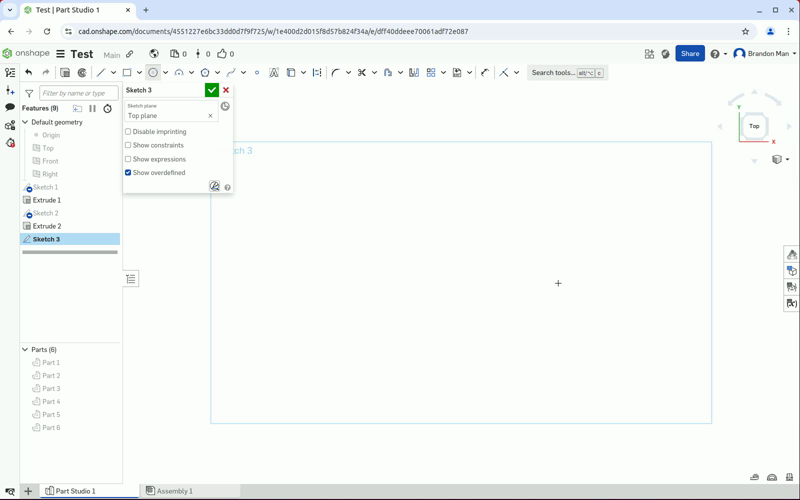
key_up(shift)
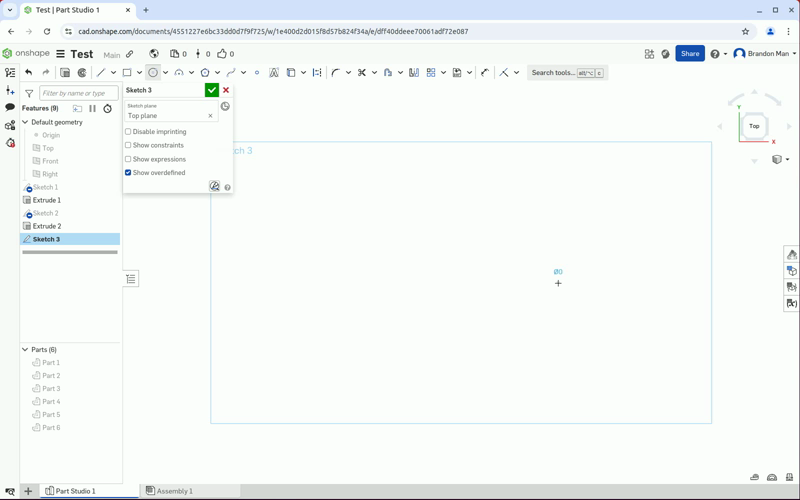
mouse_move(574, 282)
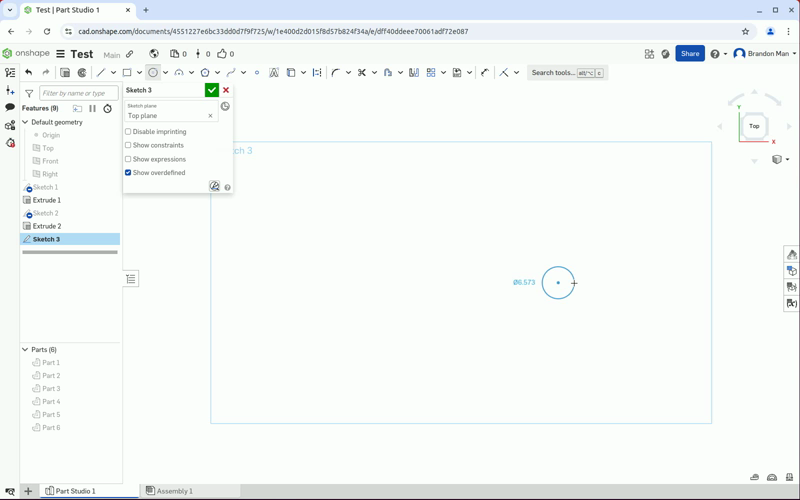
click(574, 282)
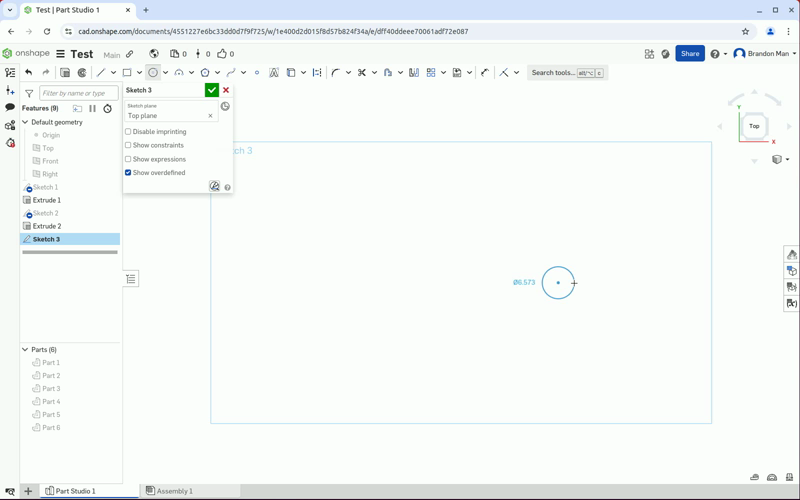
key(esc)
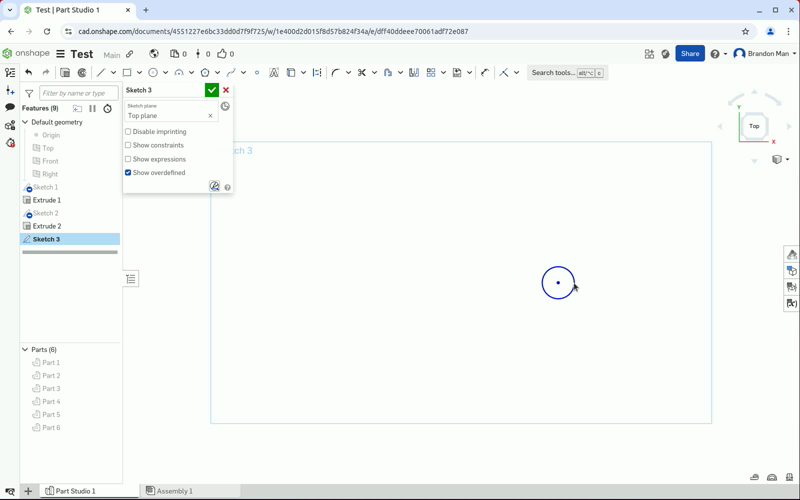
key(c)
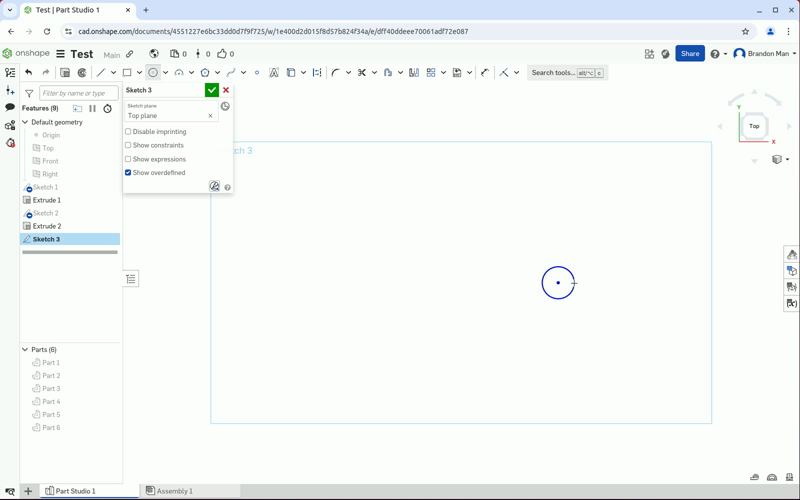
key_down(shift)
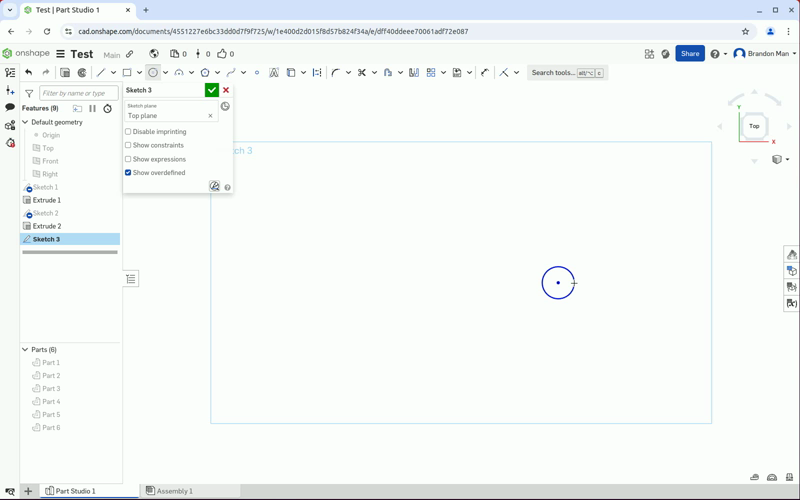
mouse_move(558, 282)
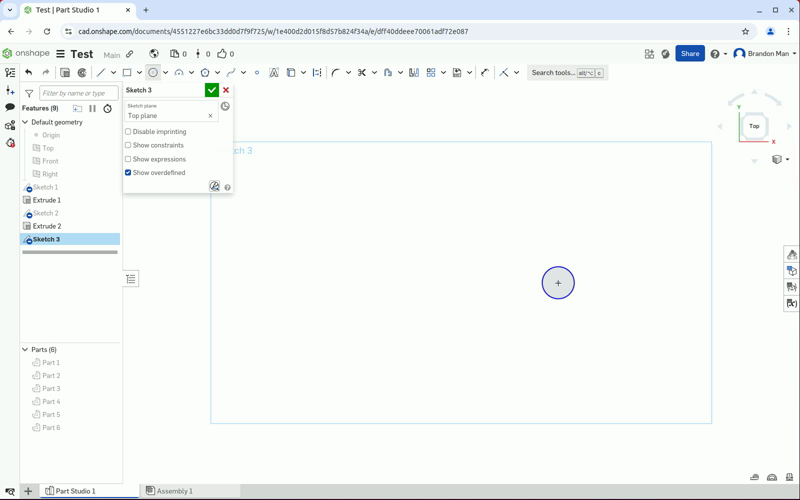
click(558, 282)
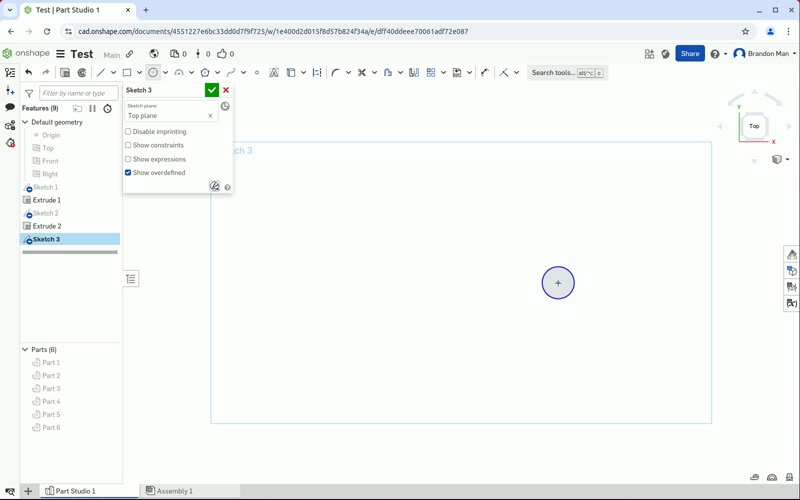
key_up(shift)
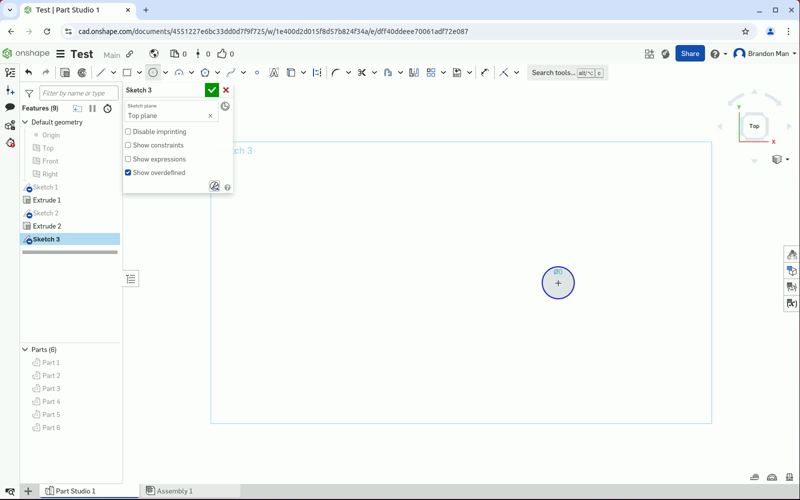
mouse_move(566, 282)
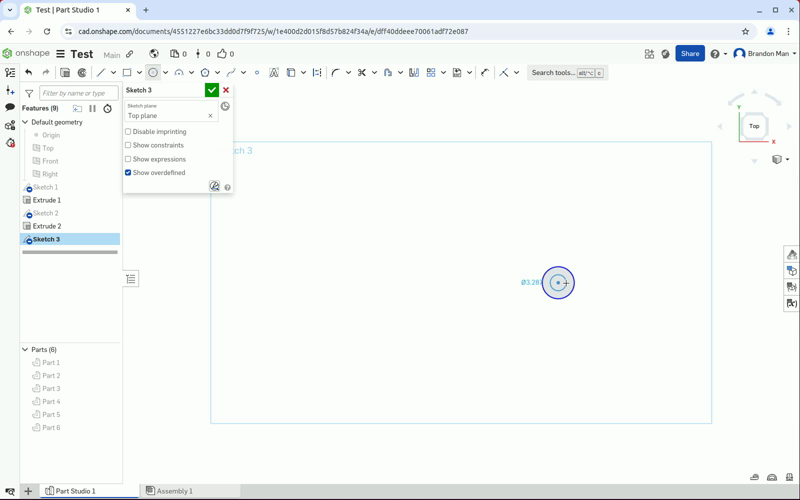
click(566, 282)
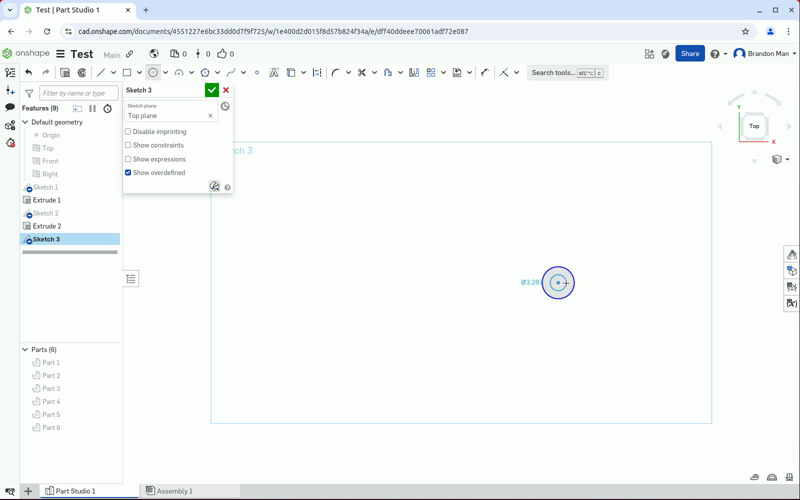
key(esc)
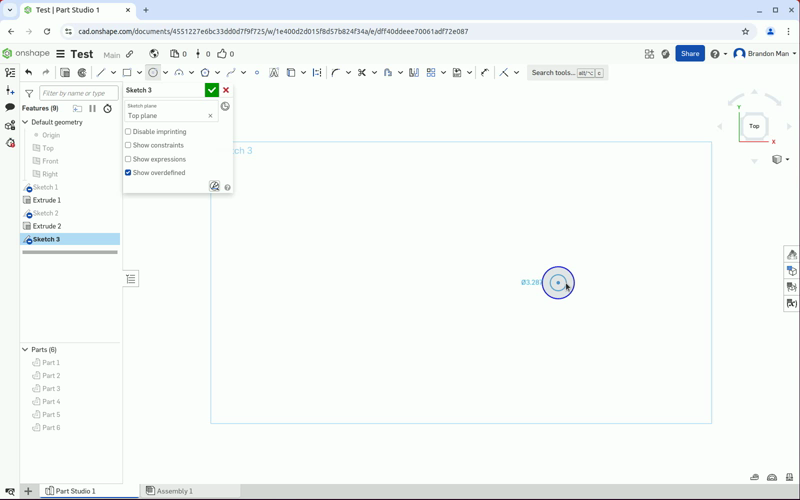
mouse_move(552, 270)
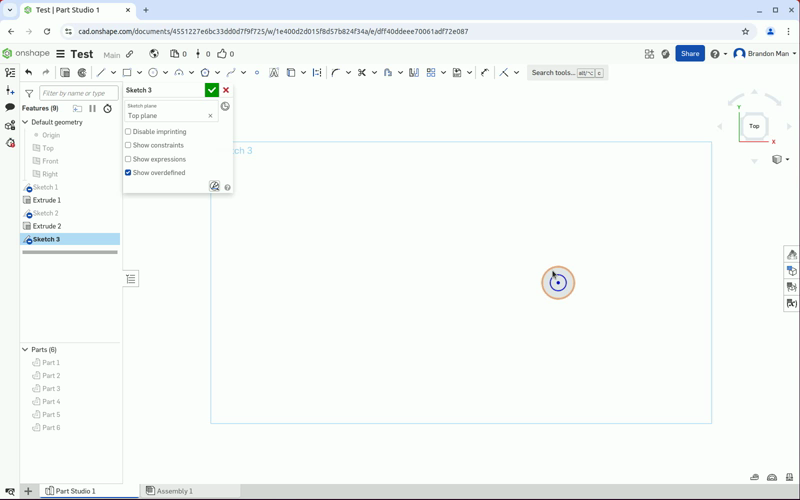
scroll(6)
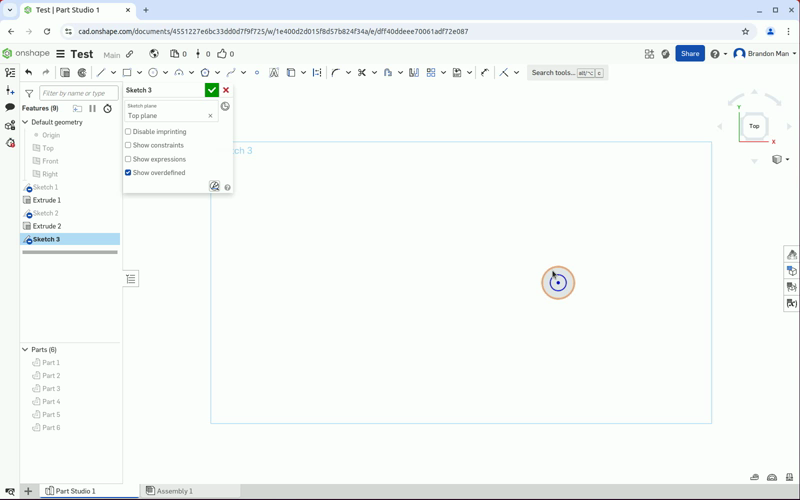
scroll(6)
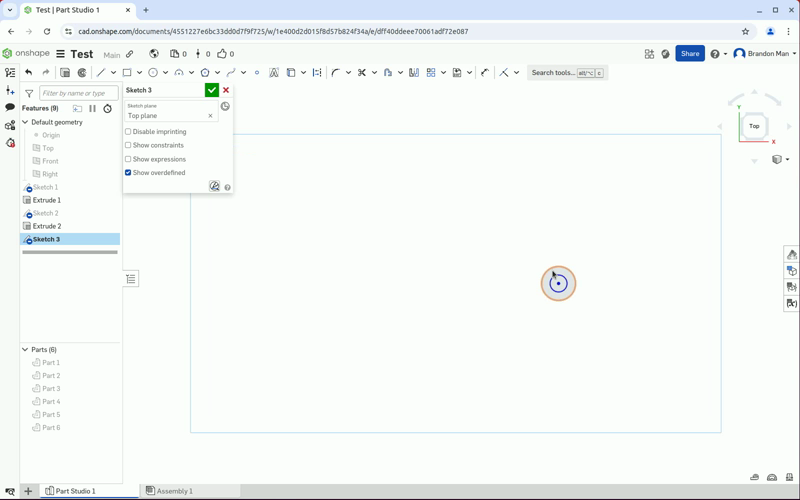
scroll(6)
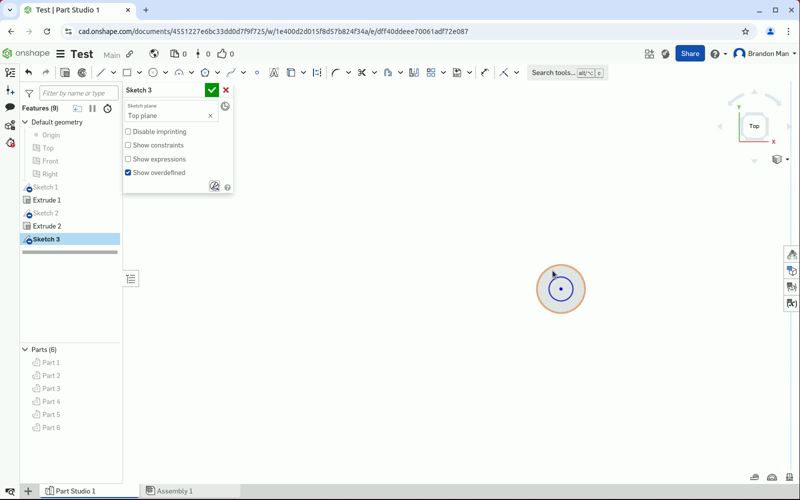
scroll(6)
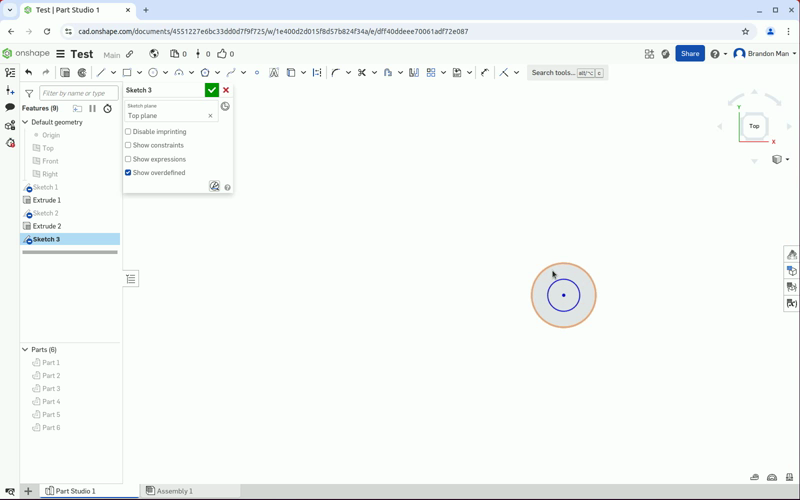
scroll(6)
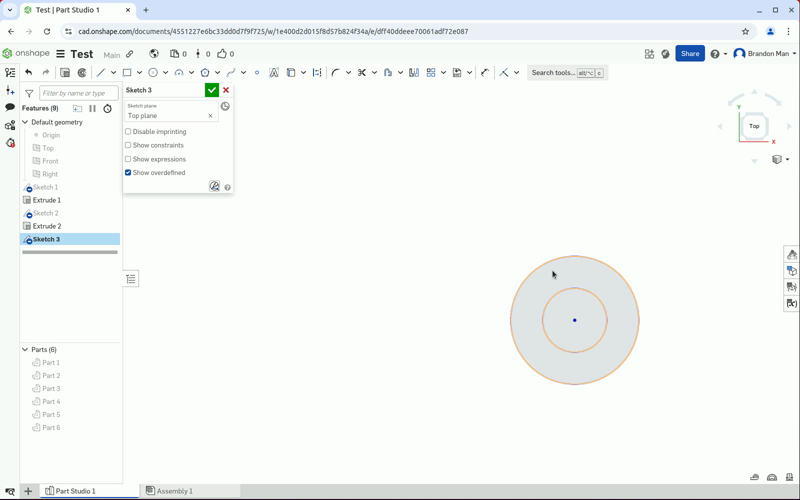
scroll(6)
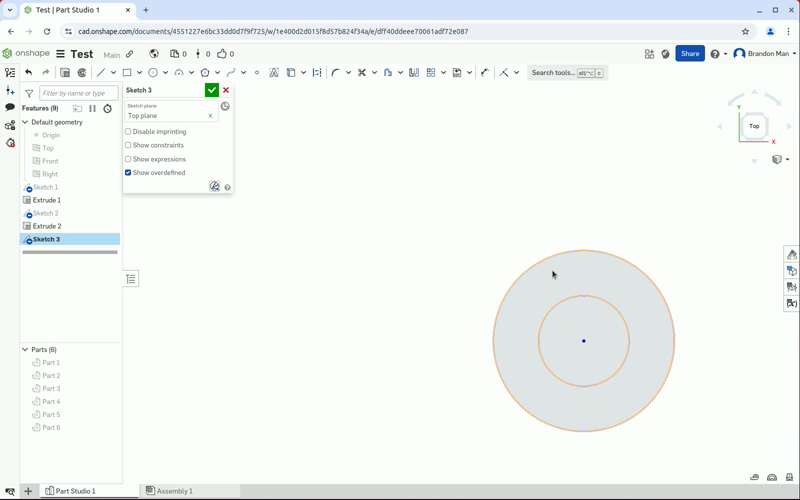
scroll(6)
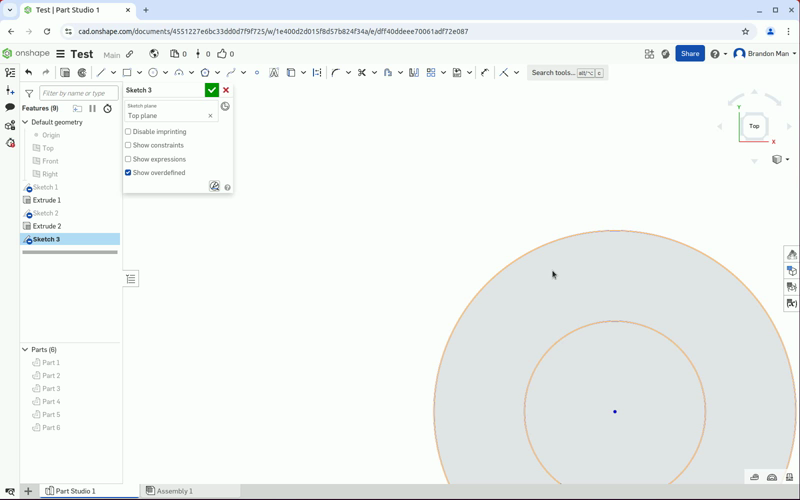
click(552, 270)
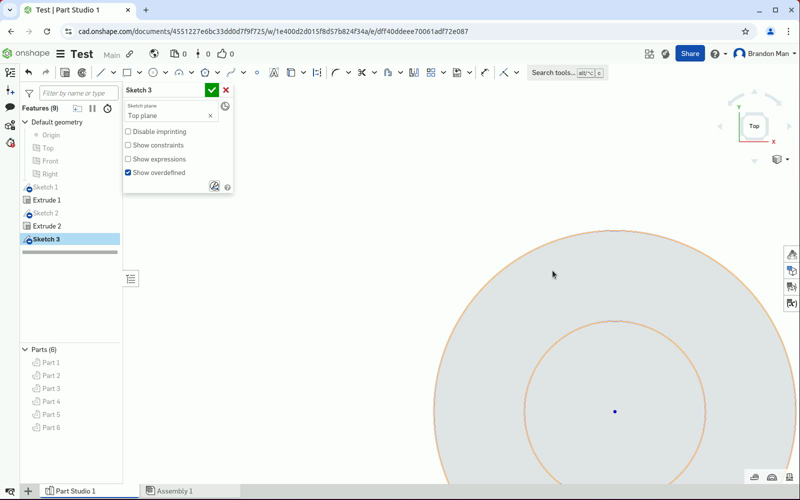
scroll(-6)
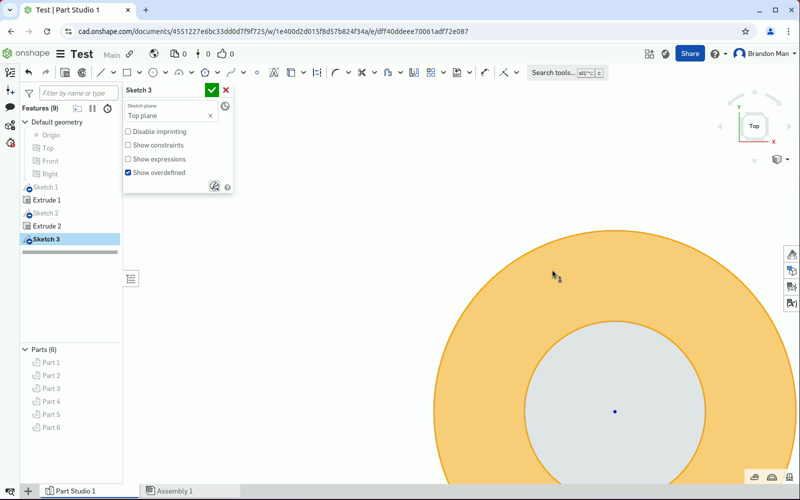
scroll(-6)
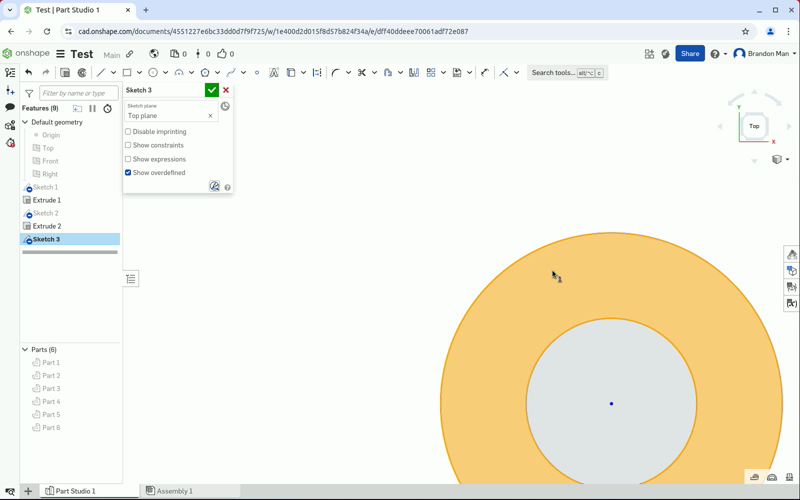
scroll(-6)
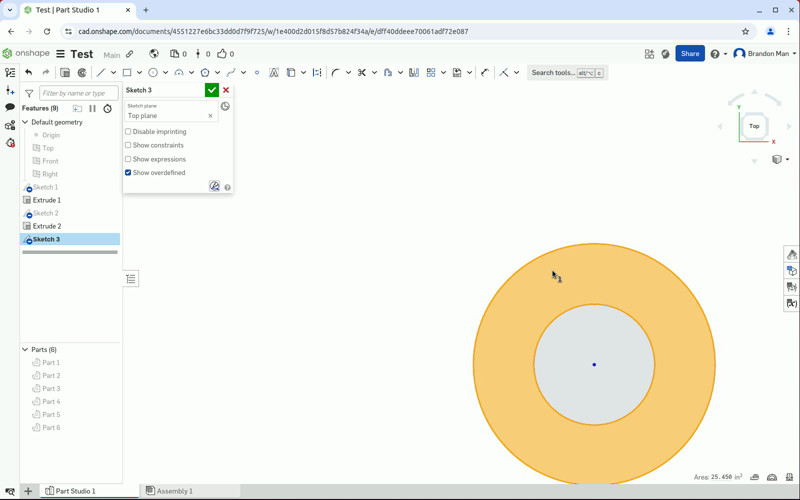
scroll(-6)
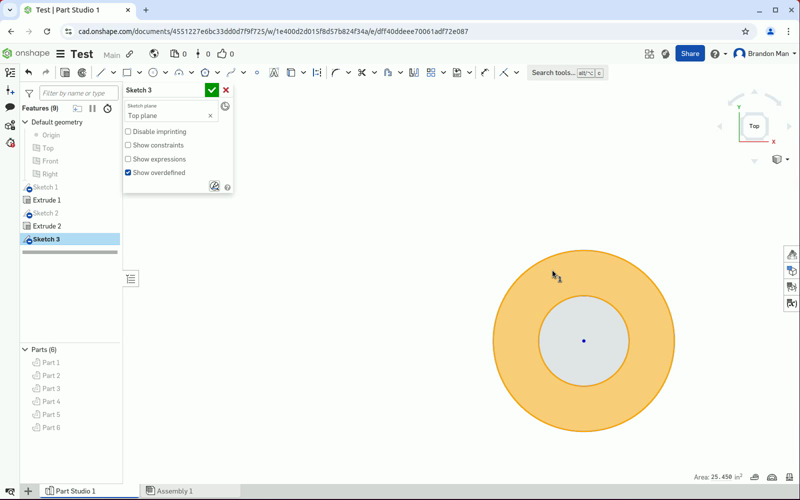
scroll(-6)
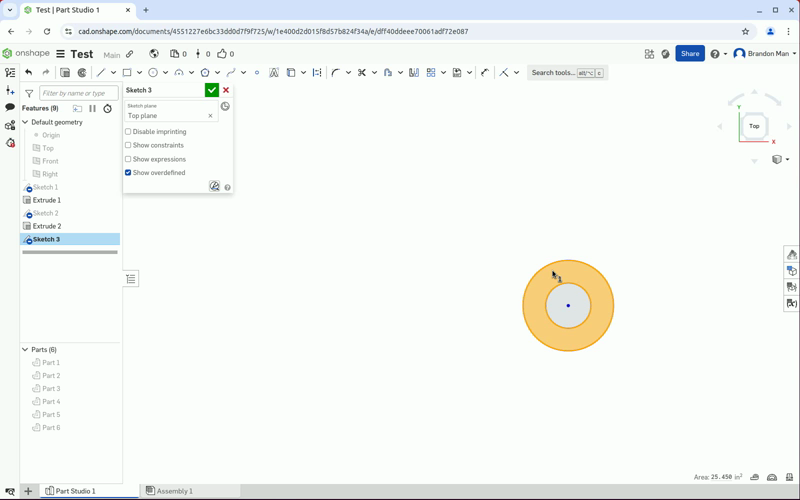
scroll(-6)
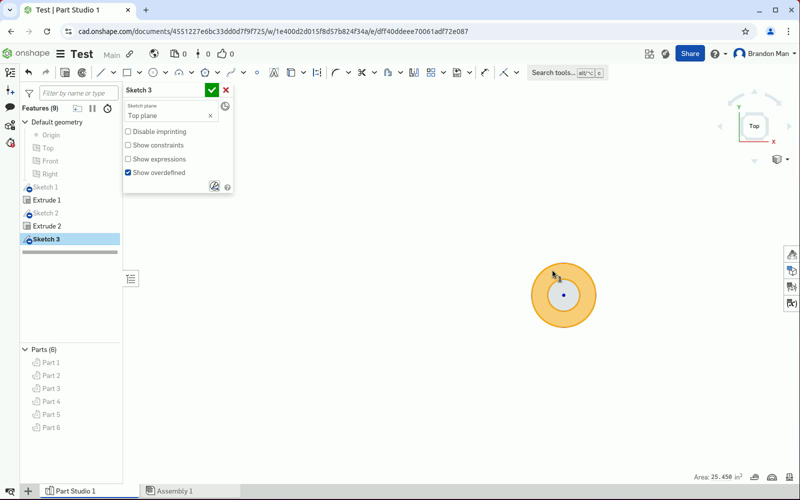
scroll(-6)
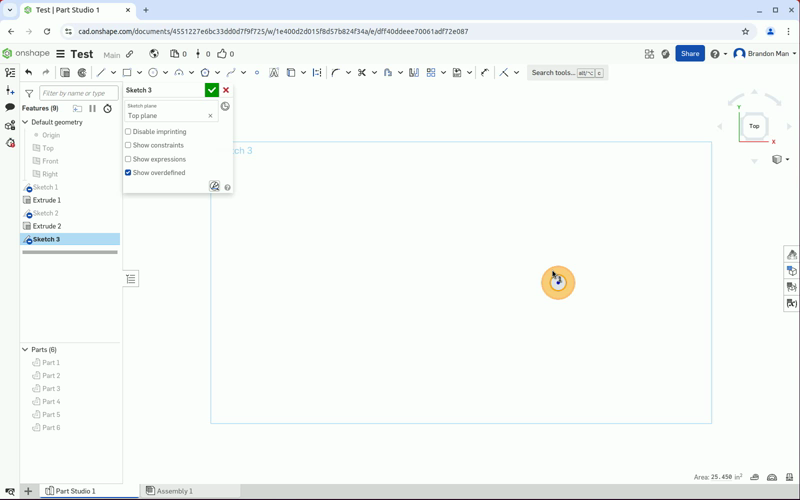
mouse_move(73, 352)
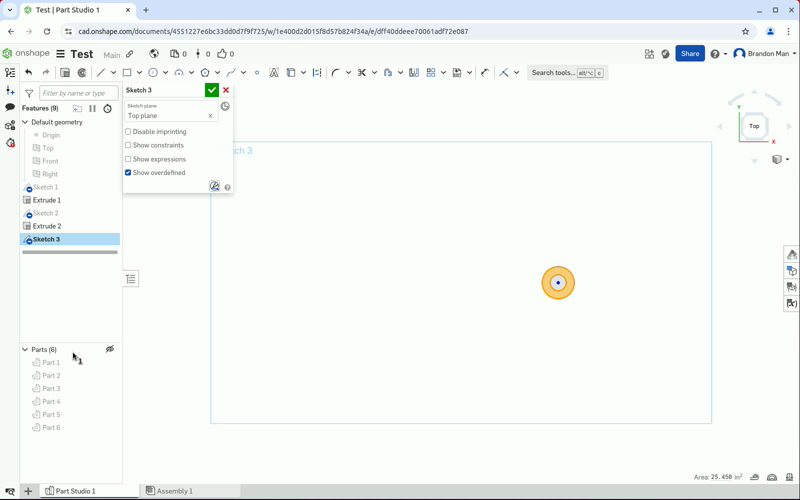
key(shift+y)
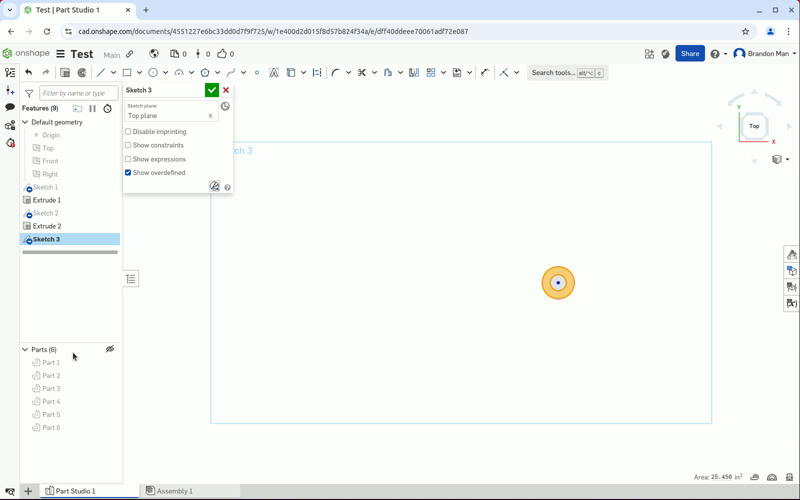
key(shift+e)
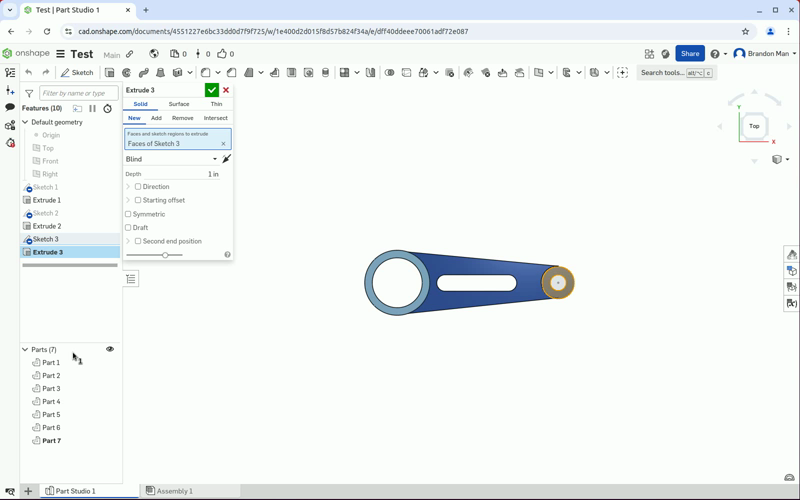
mouse_move(143, 106)
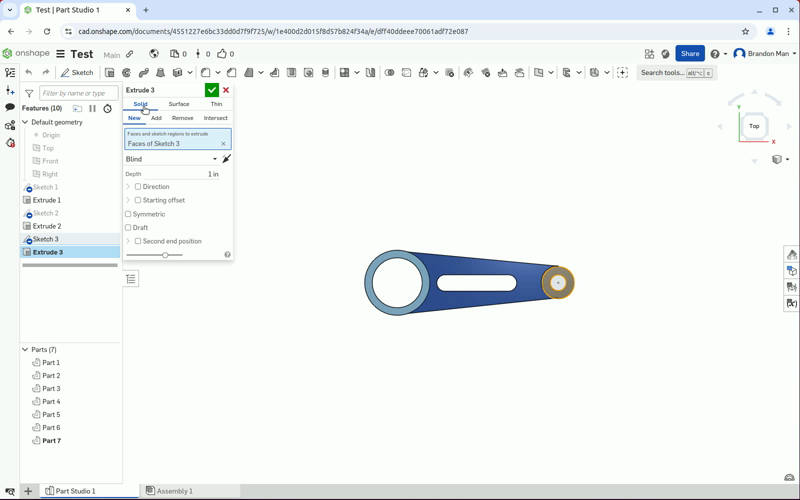
click(143, 106)
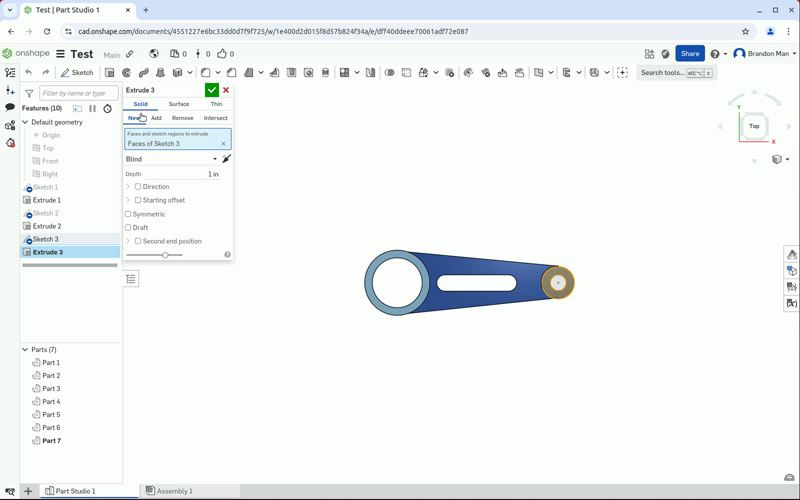
mouse_move(137, 120)
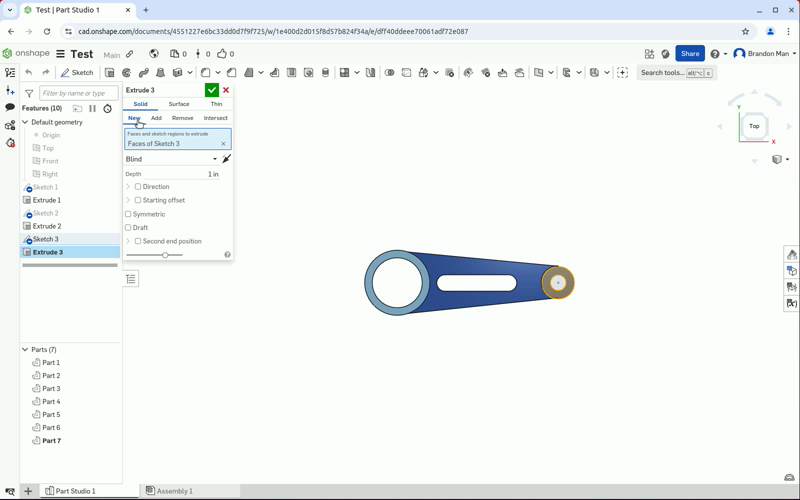
click(137, 120)
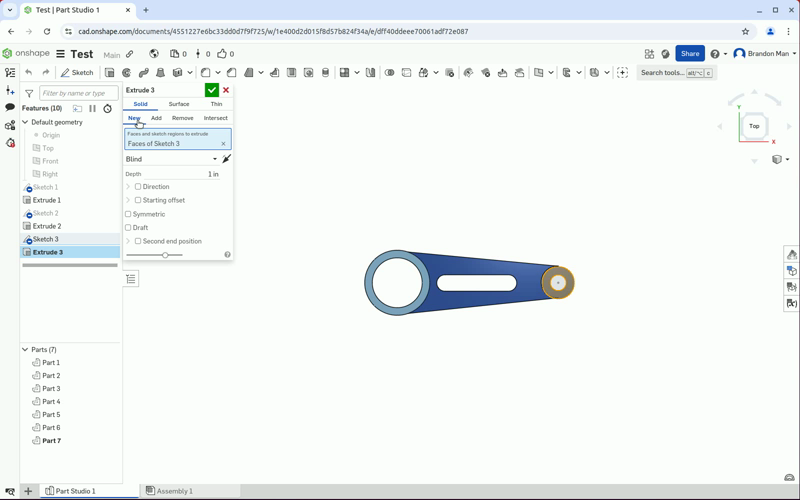
key(tab, 4)
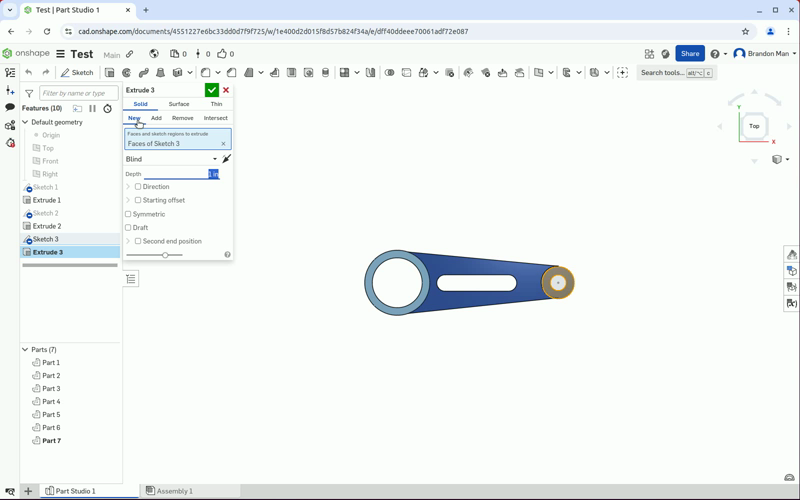
text(8.184)
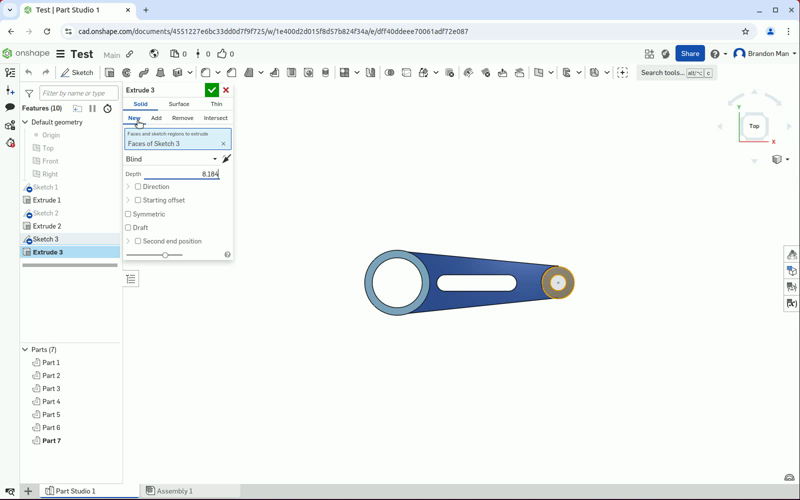
key(enter)
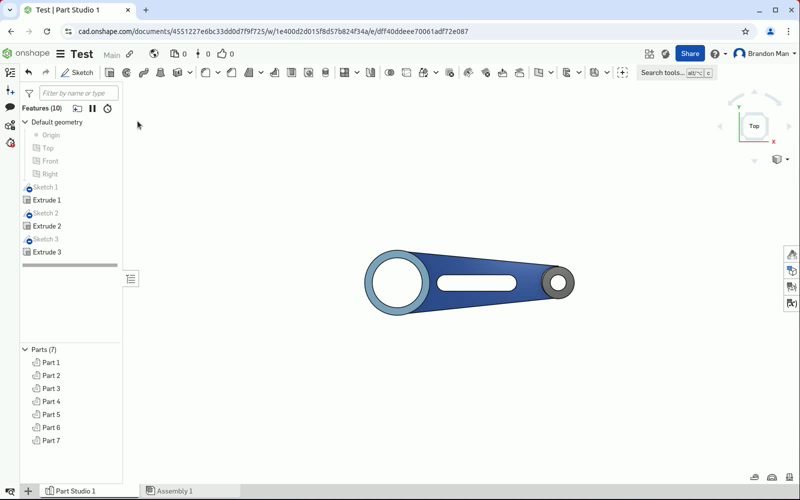
key(shift+h)
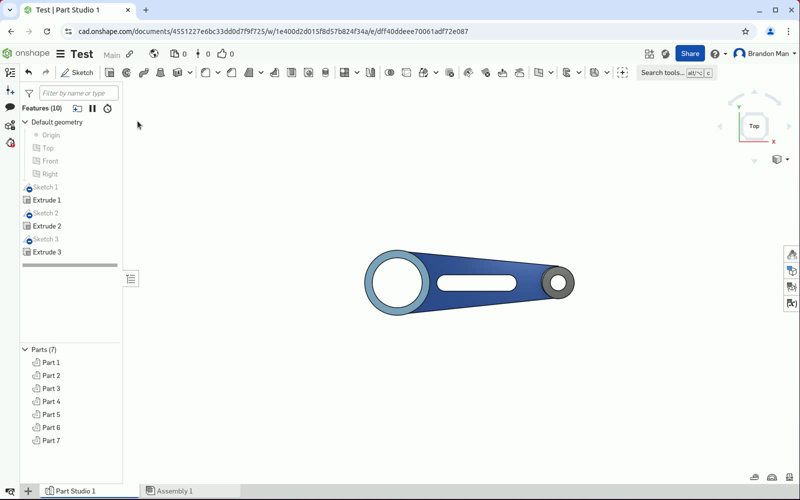
key(shift+h)
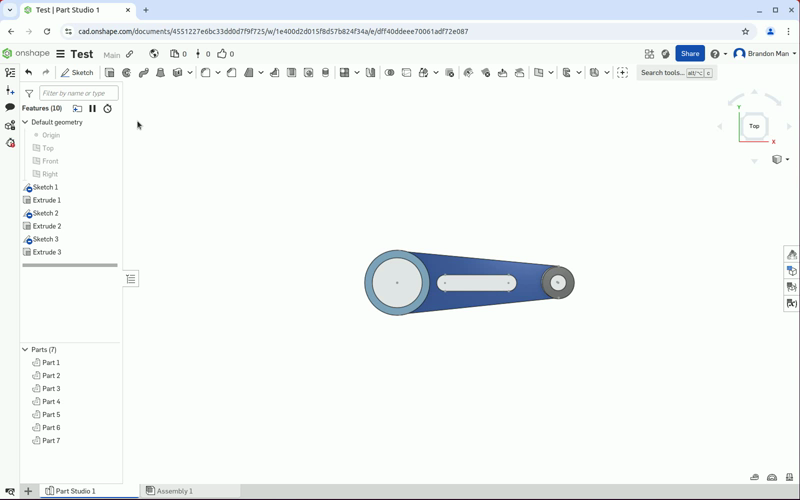
key(shift+7)
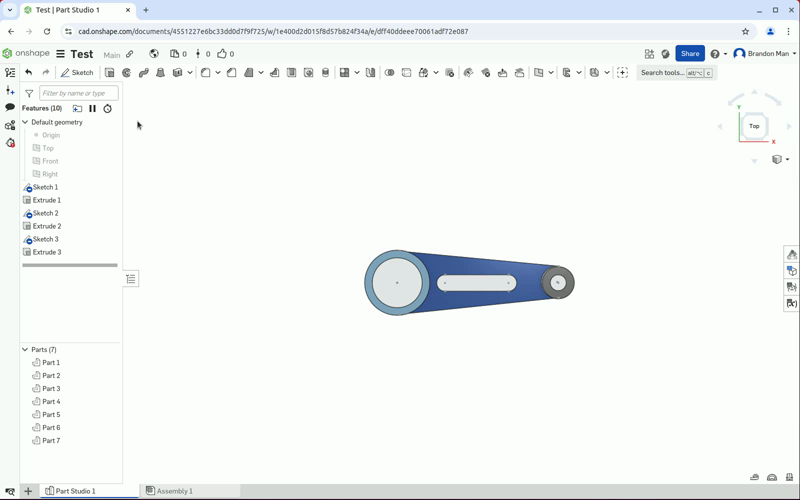
key(up, 3)
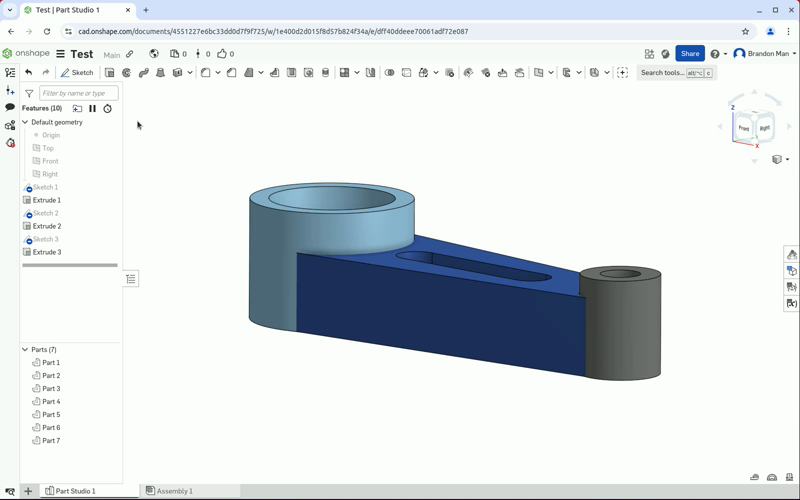
key(left, 3)
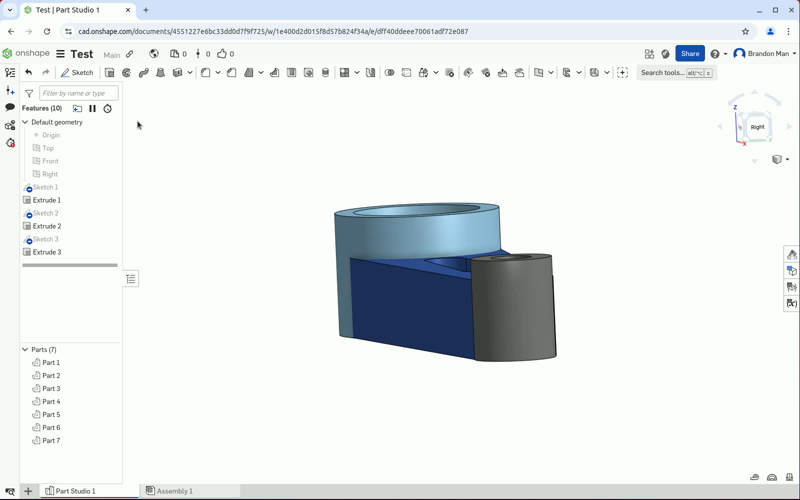
key(right, 3)
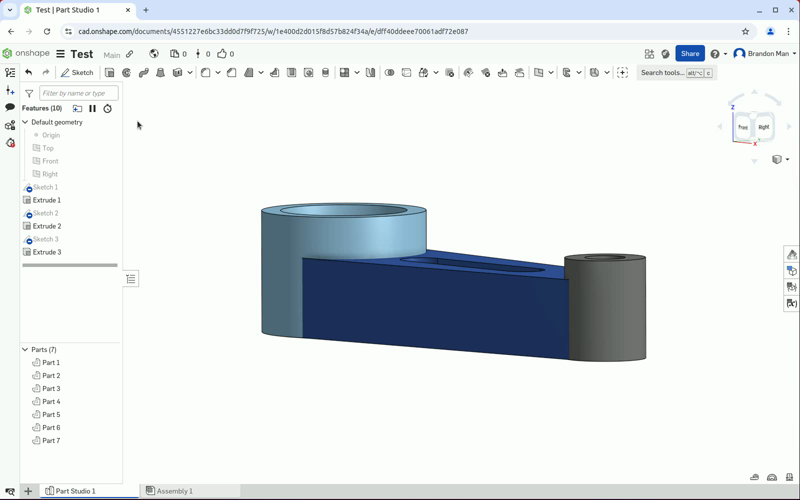
key(down, 3)
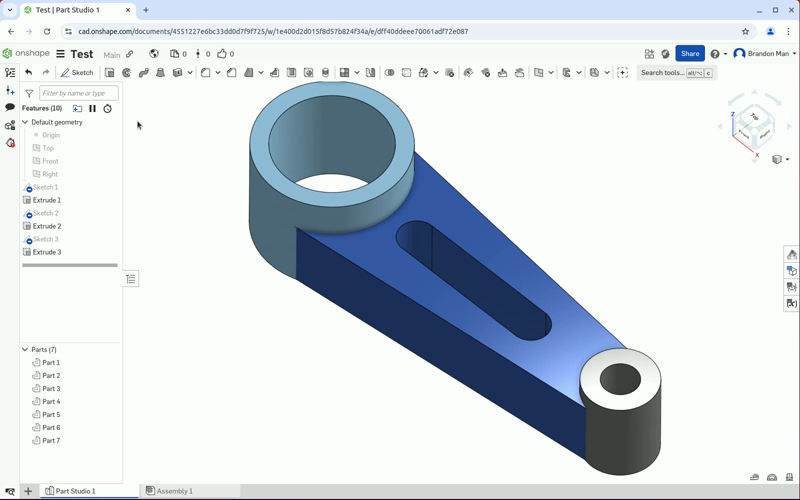
mouse_move(73, 189)
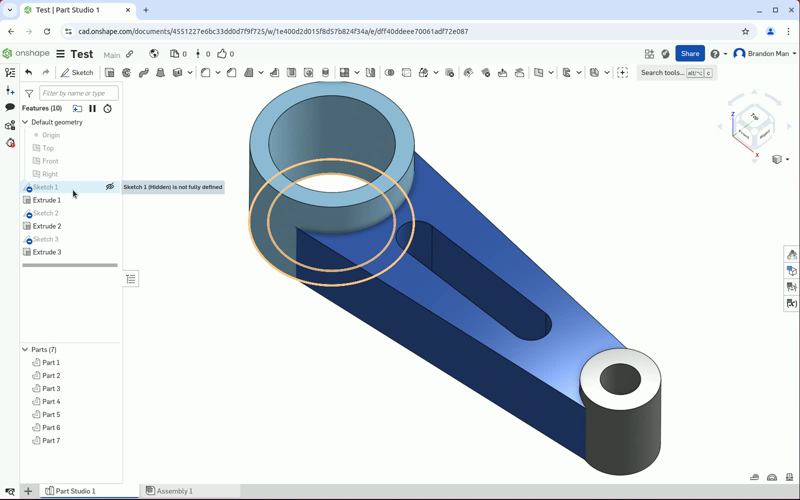
click(73, 189)